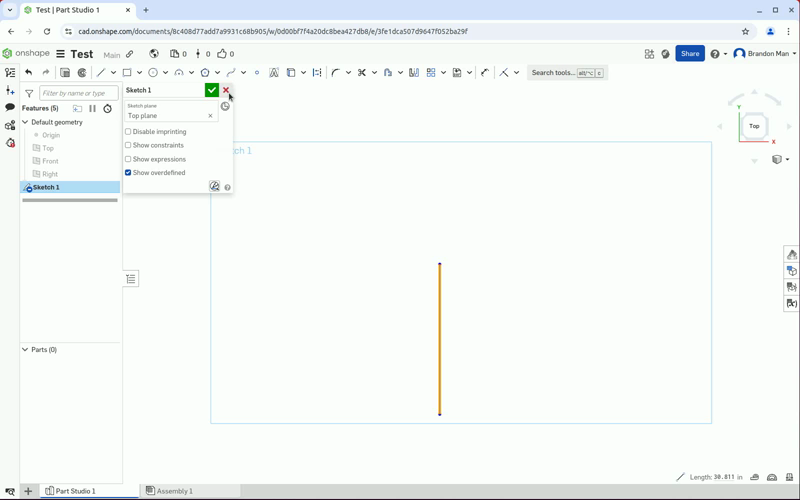
key(shift+h)
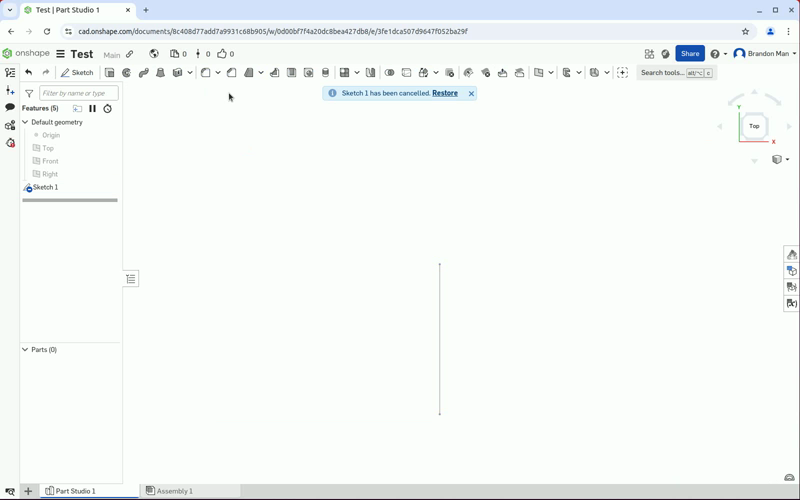
key(shift+s)
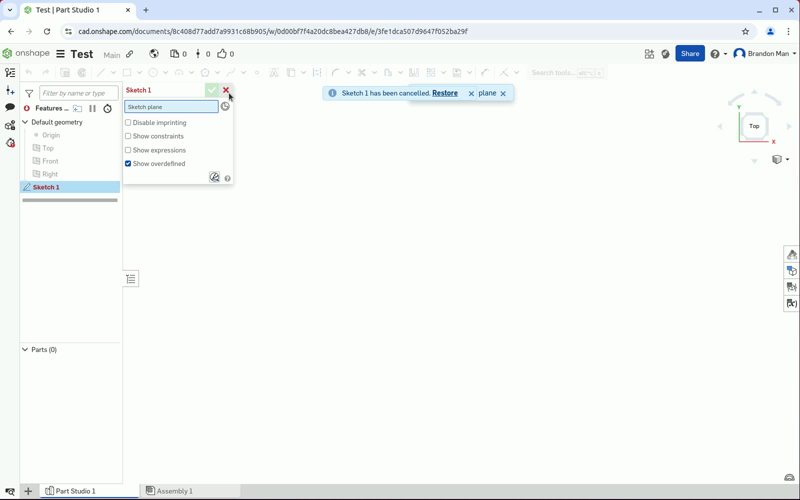
mouse_move(73, 150)
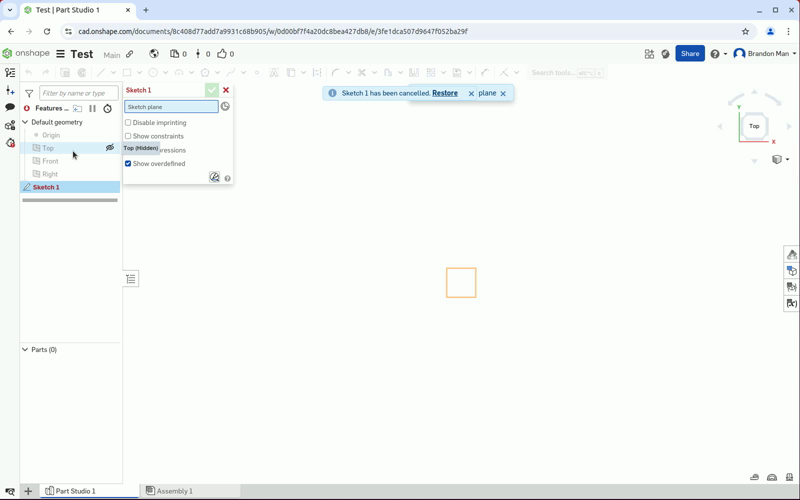
click(73, 150)
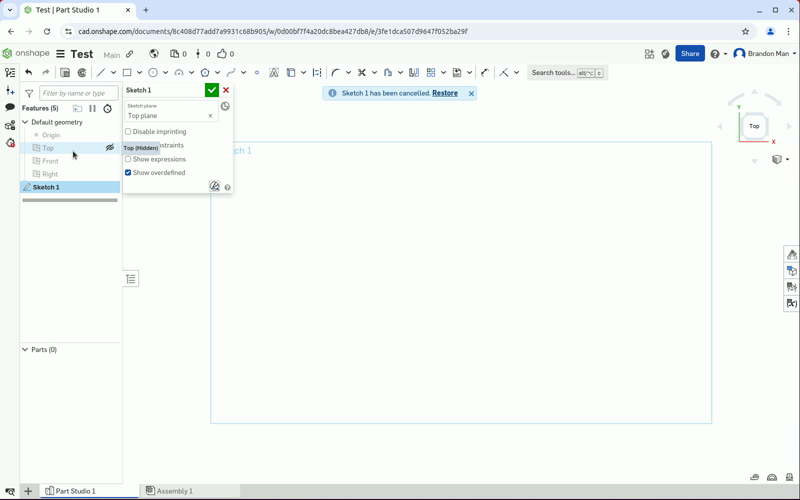
mouse_move(73, 352)
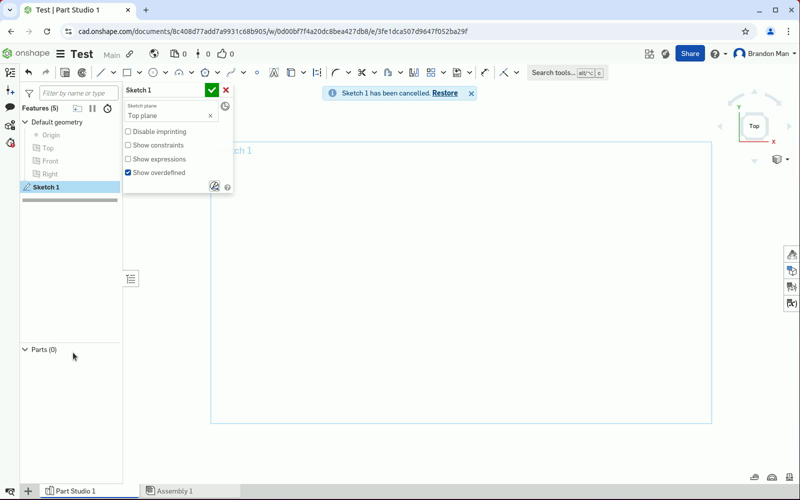
key(y)
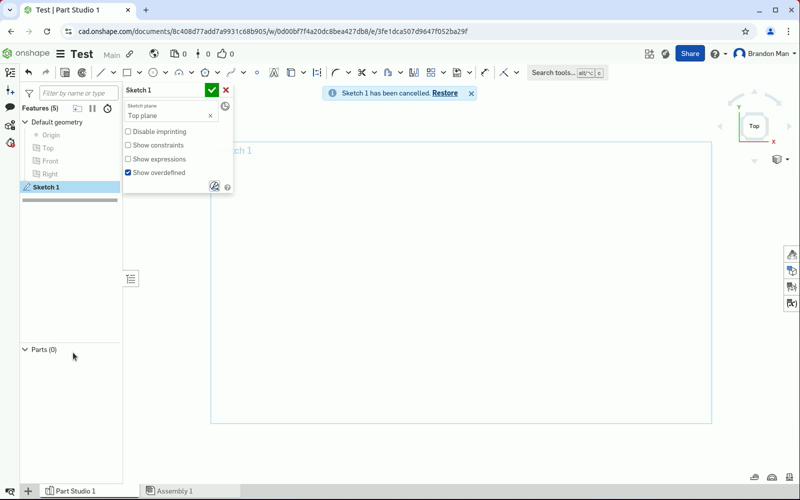
key(l)
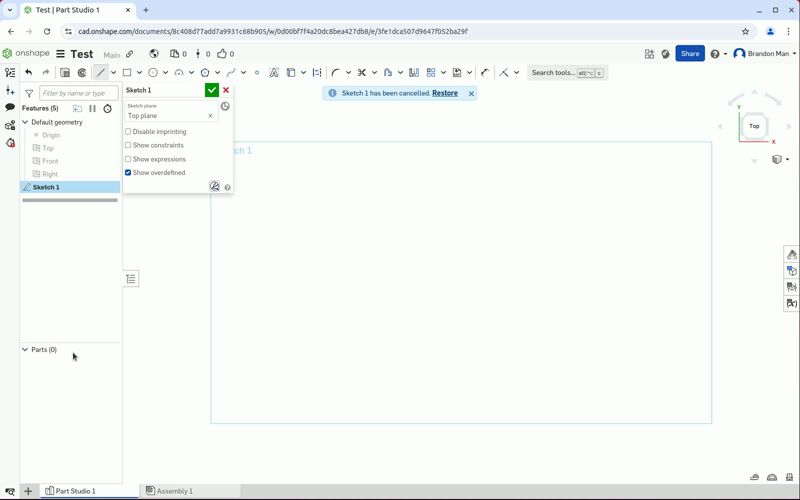
key_down(shift)
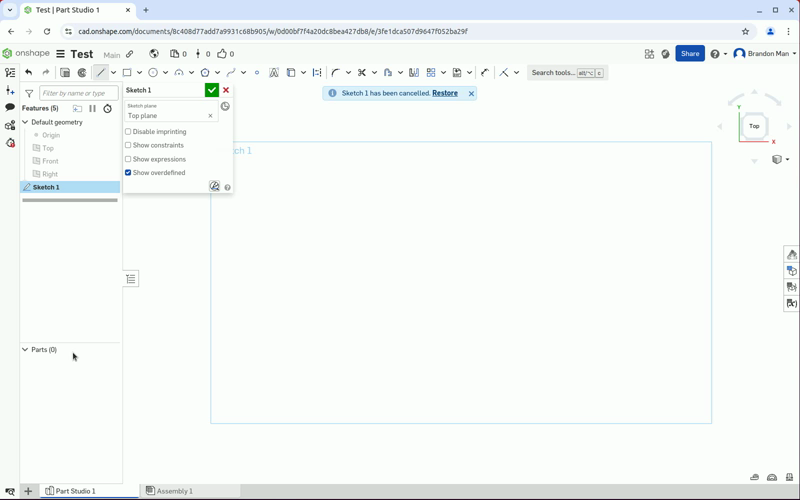
mouse_move(348, 282)
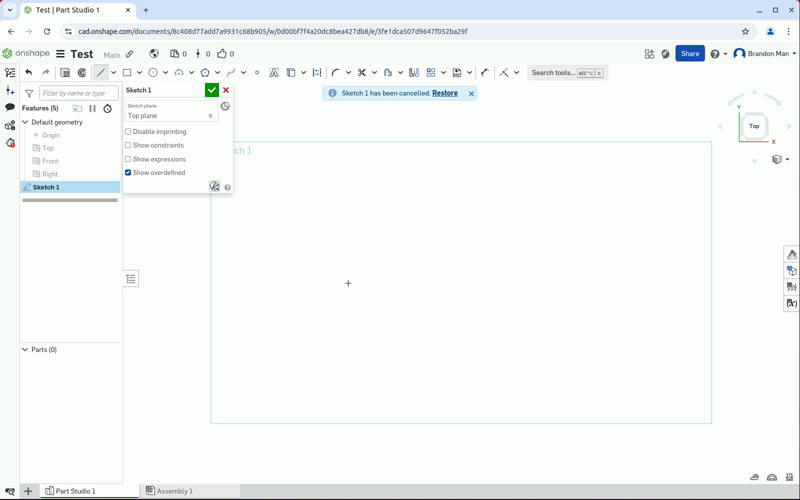
click(348, 282)
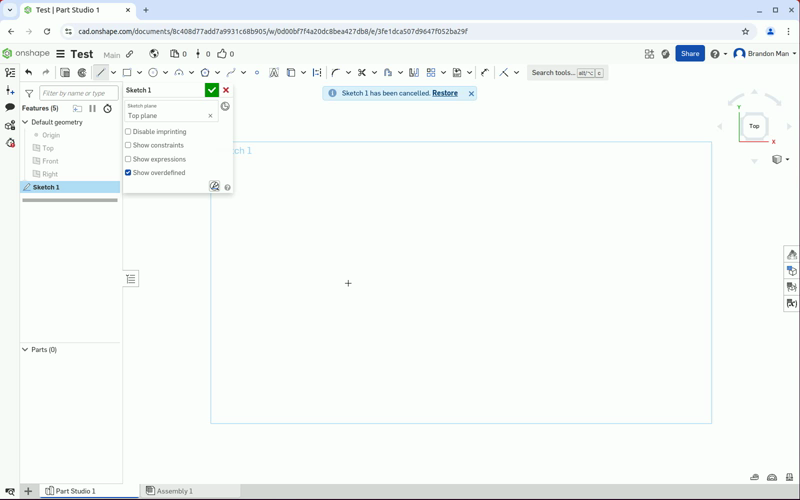
key_up(shift)
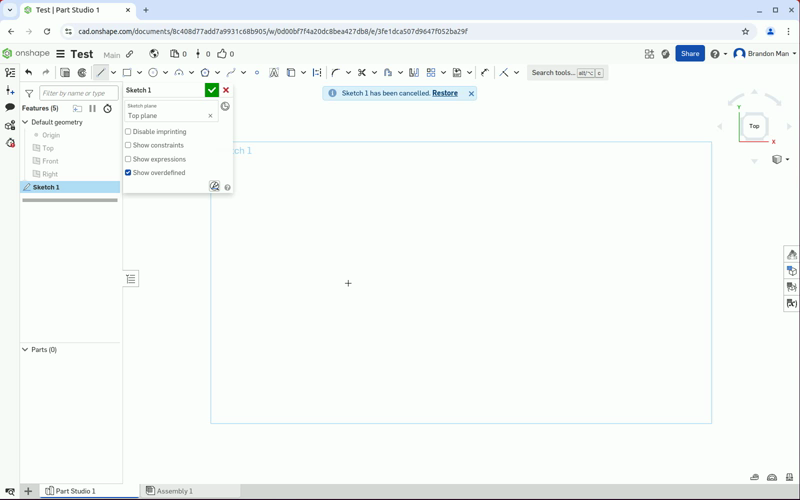
key_down(shift)
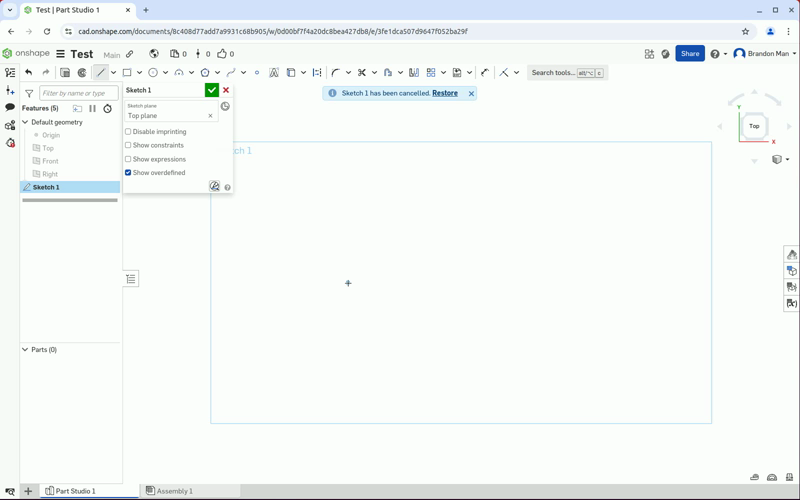
mouse_move(460, 282)
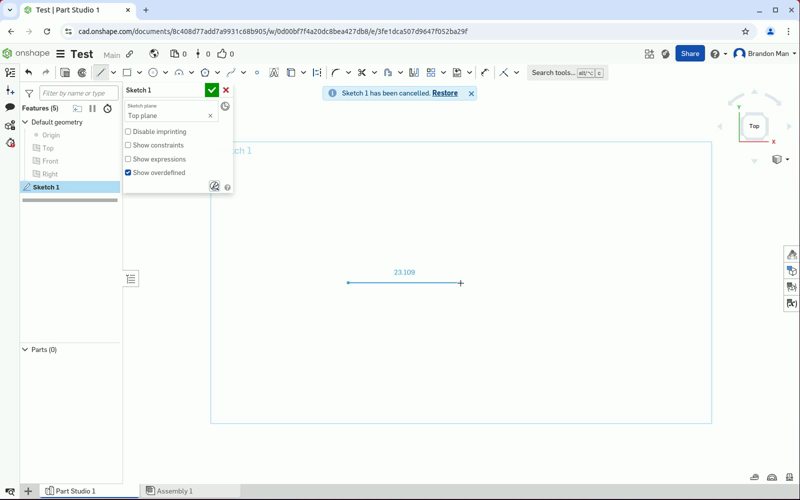
click(460, 282)
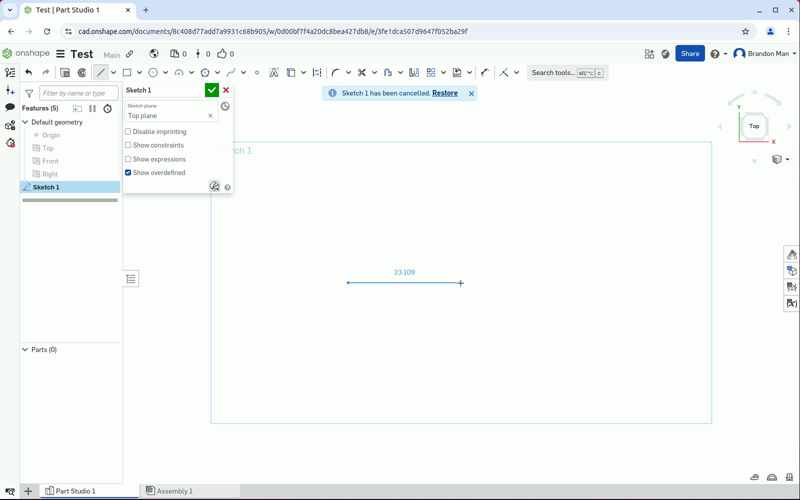
key_up(shift)
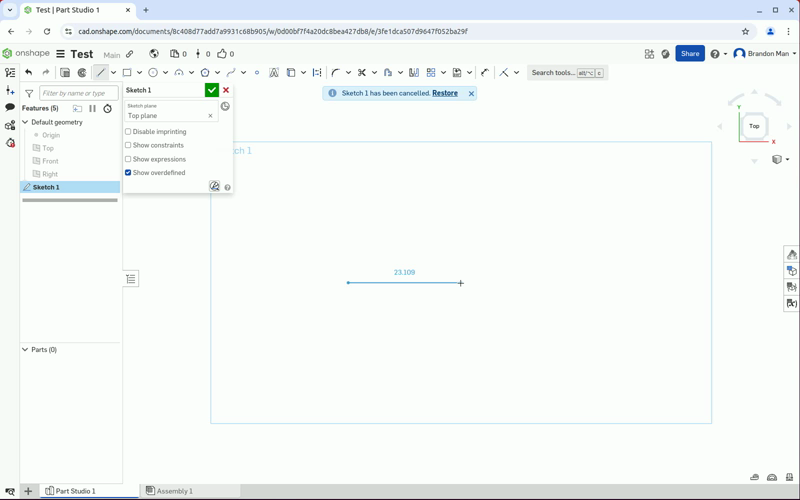
key_down(shift)
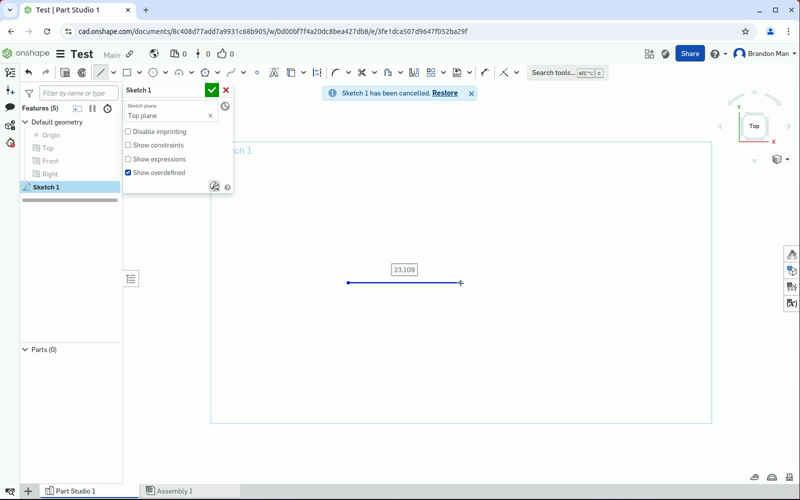
mouse_move(460, 172)
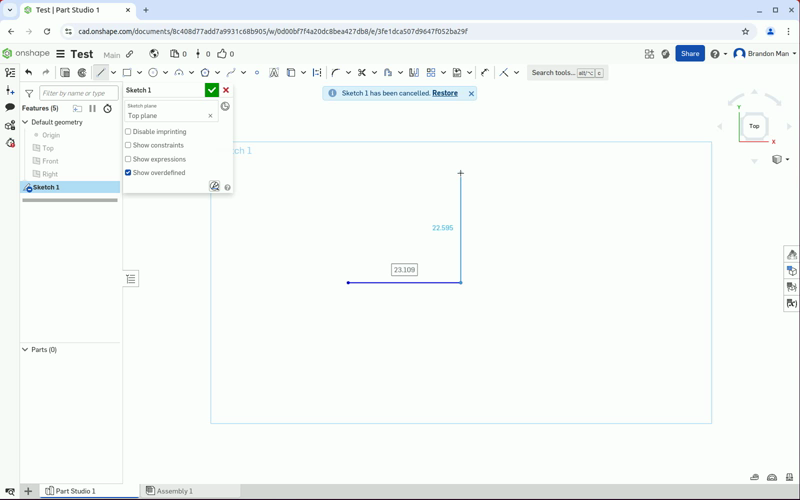
click(460, 172)
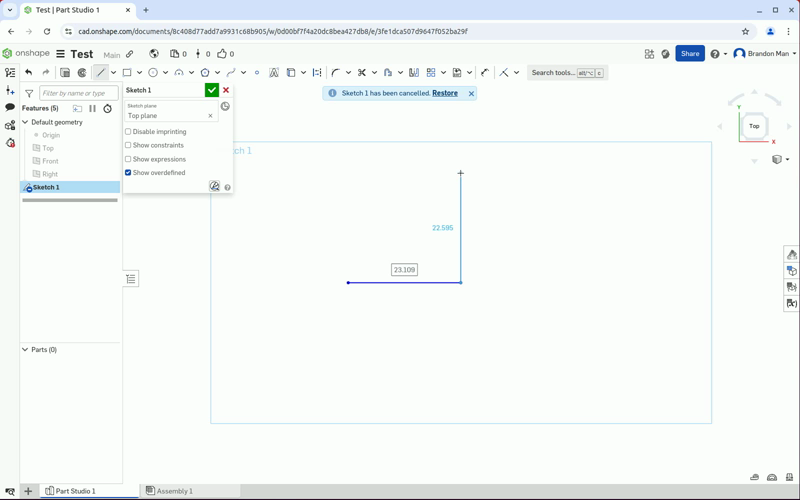
key_up(shift)
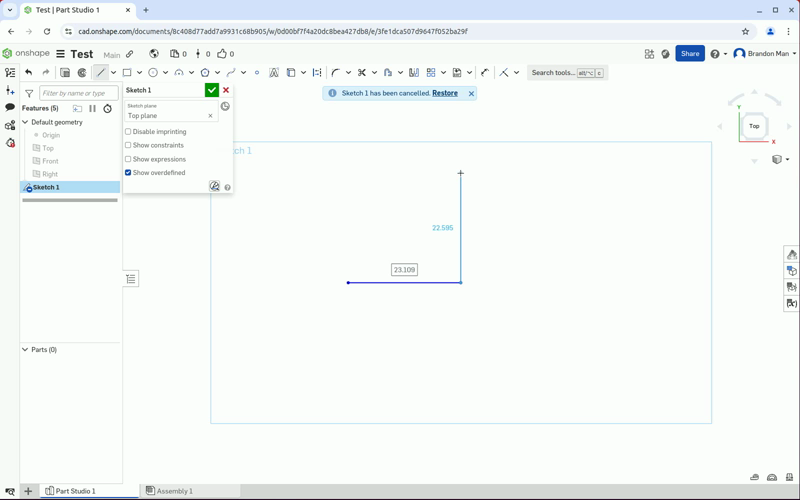
key_down(shift)
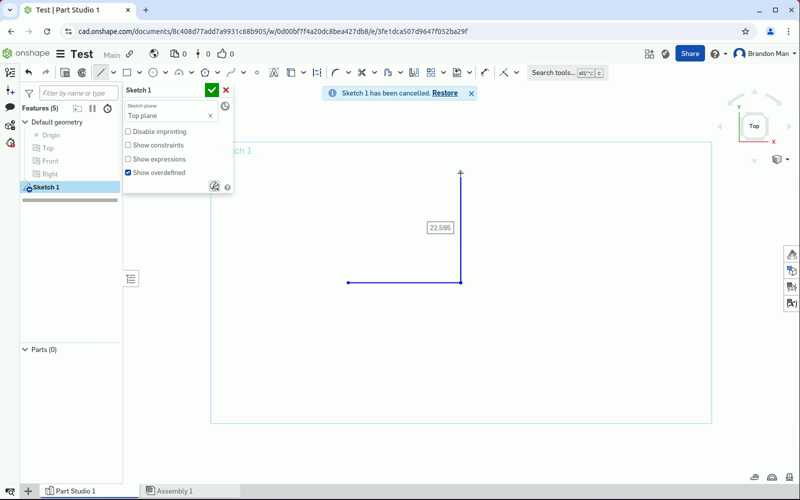
mouse_move(348, 172)
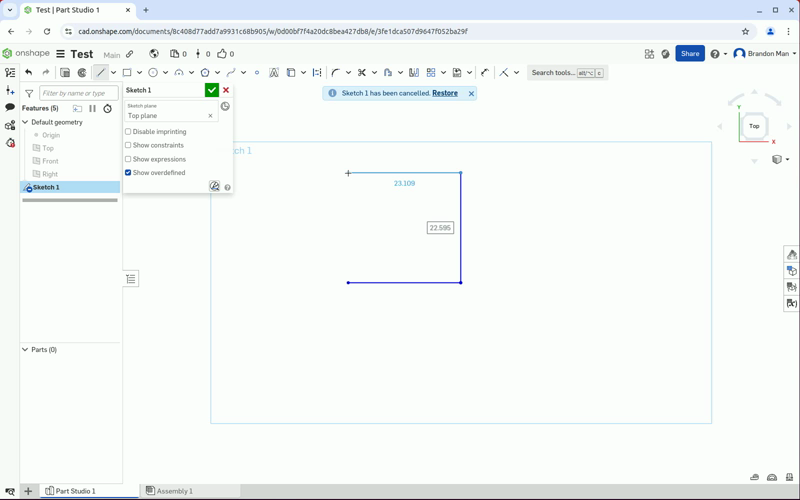
click(348, 172)
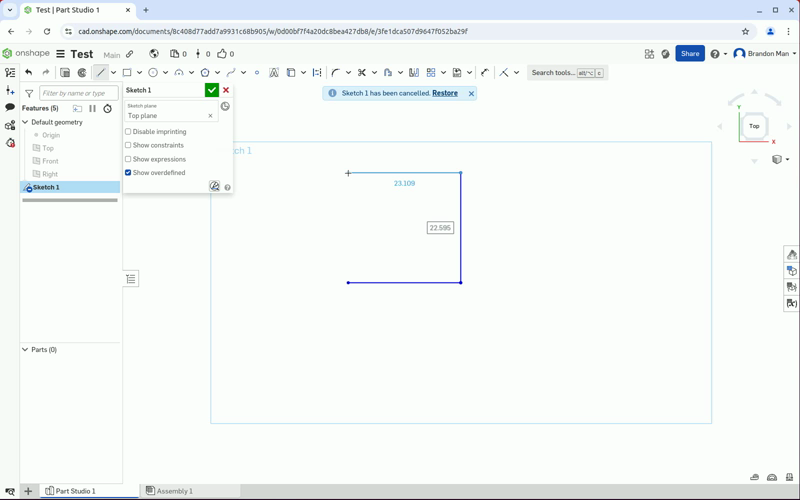
key_up(shift)
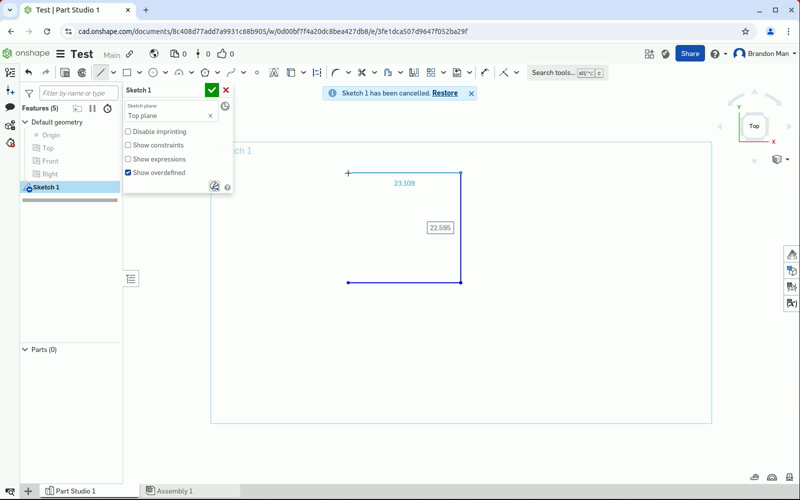
key_down(shift)
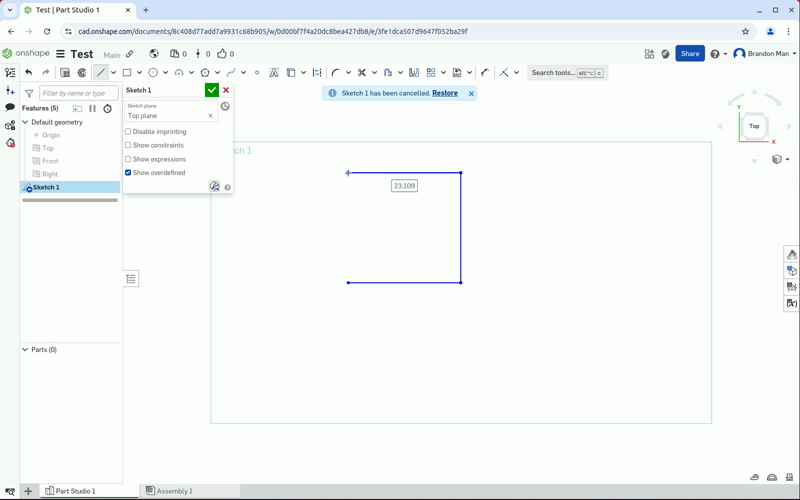
mouse_move(348, 282)
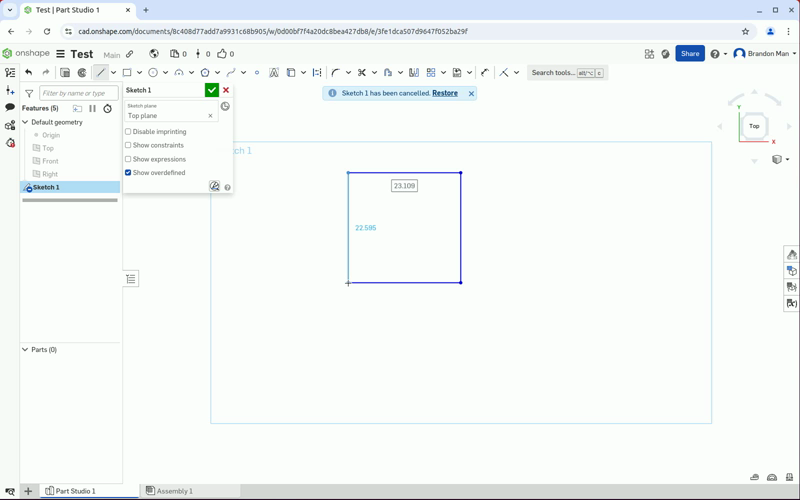
key_up(shift)
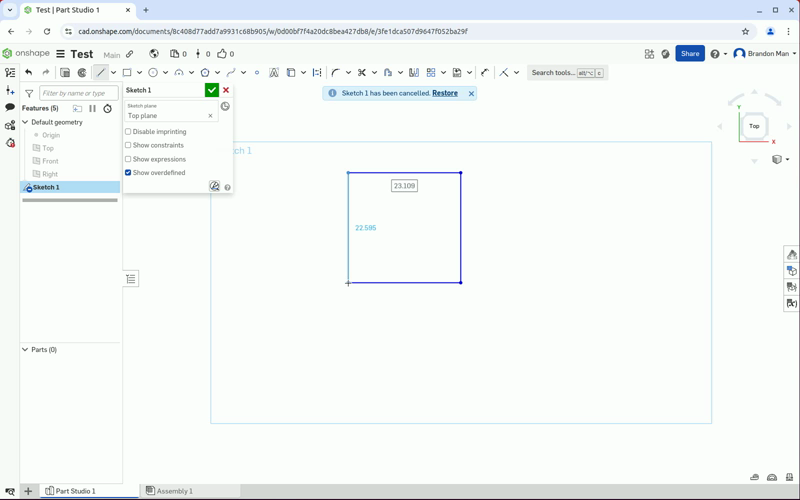
click(348, 282)
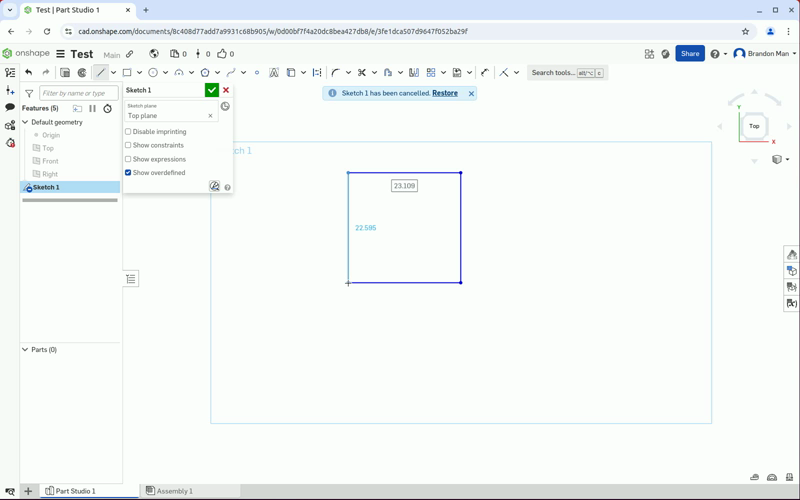
key(esc)
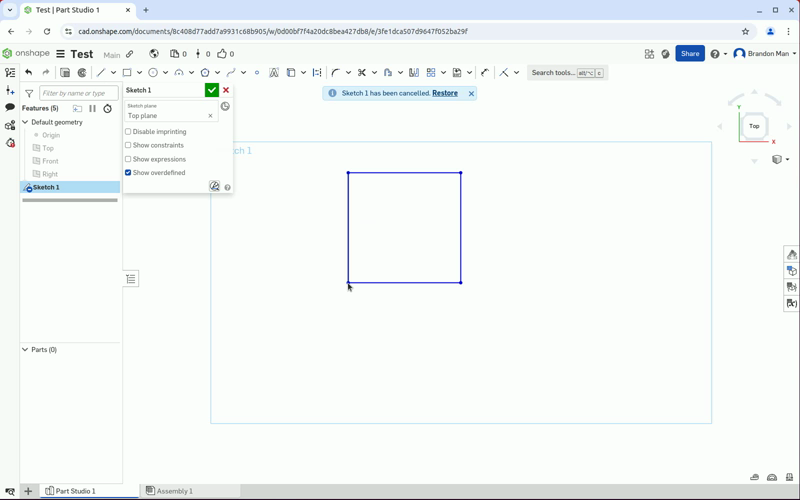
mouse_move(383, 230)
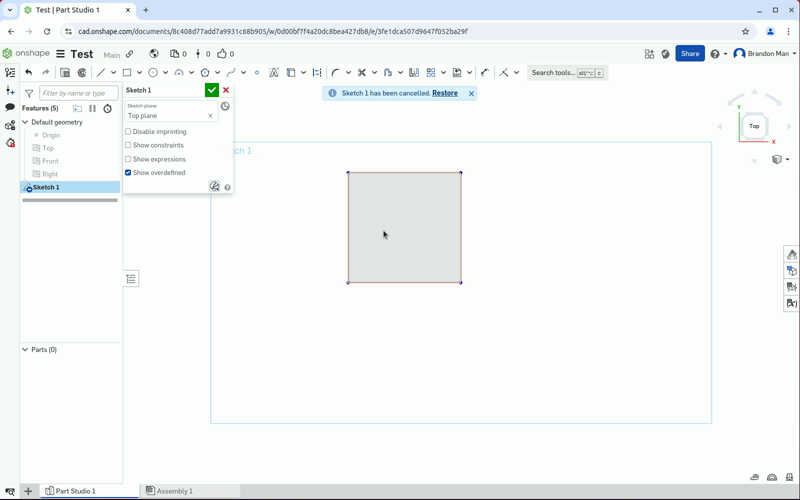
click(383, 230)
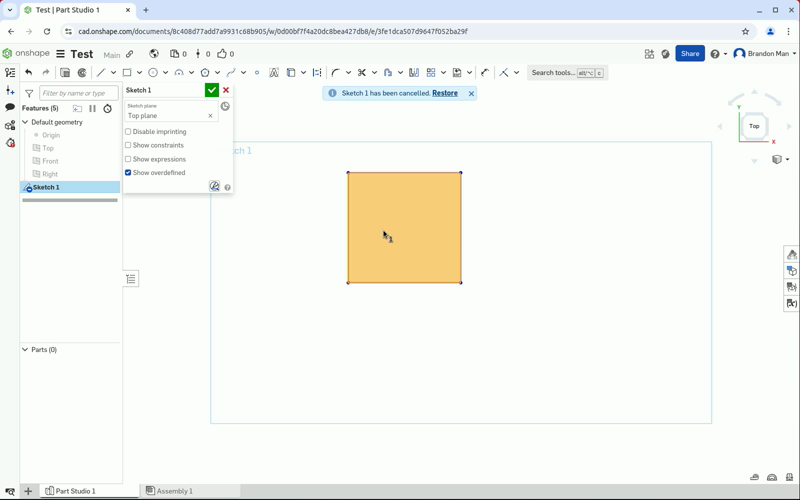
mouse_move(73, 352)
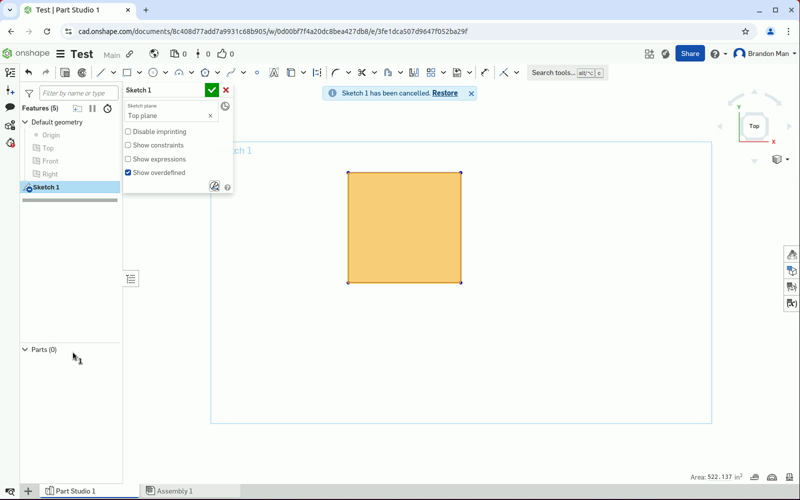
key(shift+y)
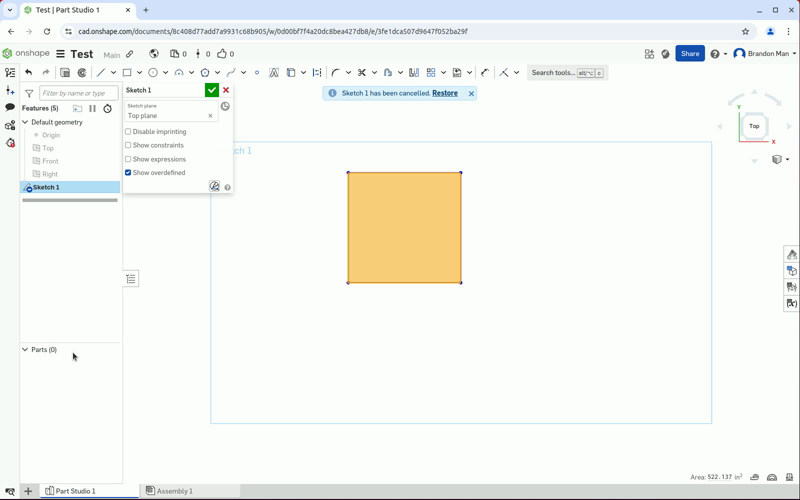
key(shift+e)
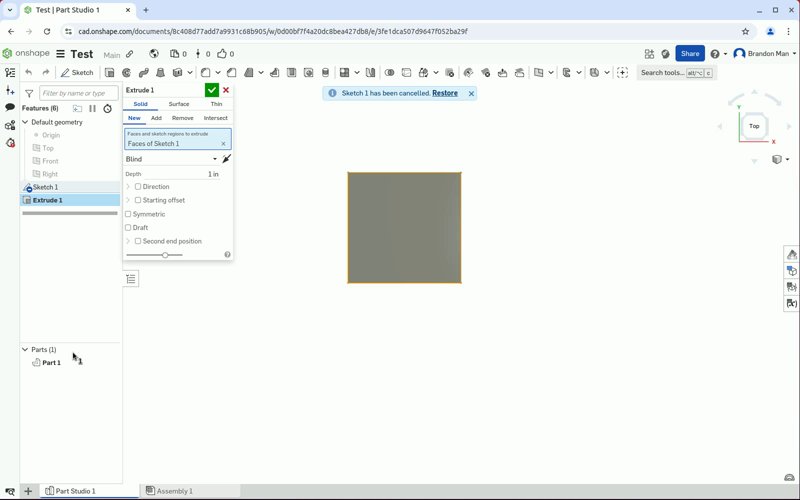
mouse_move(143, 106)
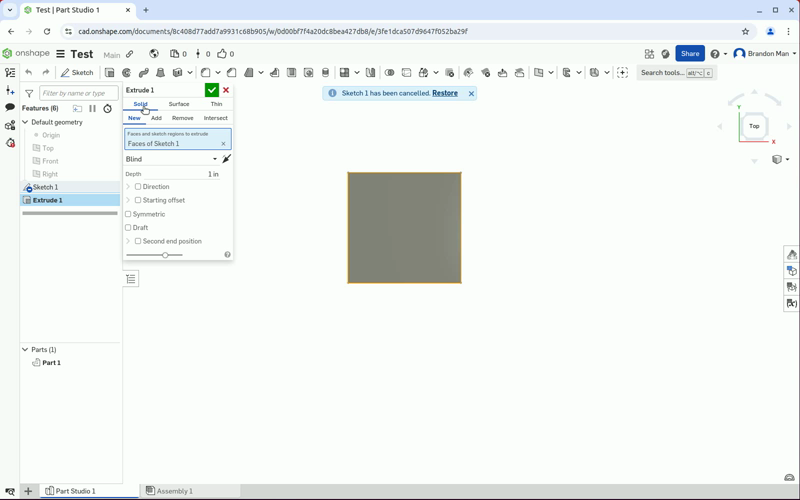
click(143, 106)
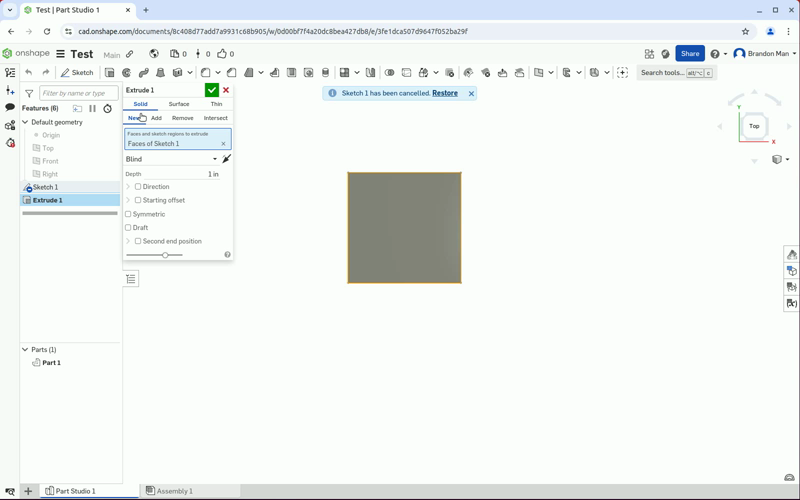
mouse_move(137, 120)
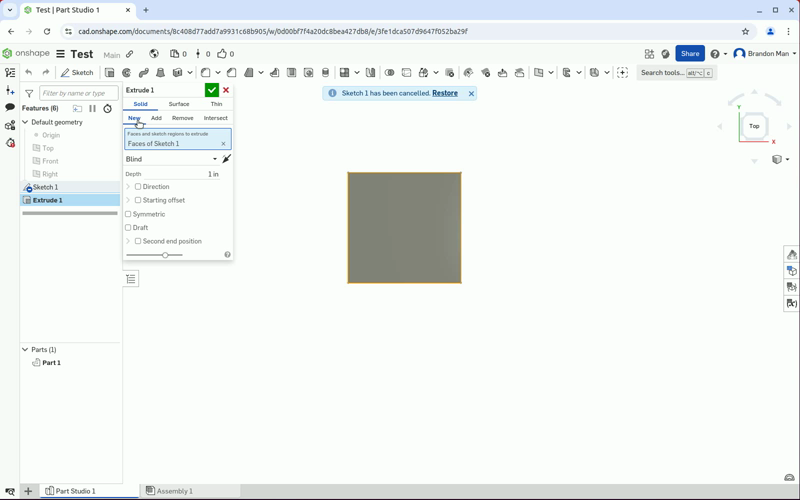
click(137, 120)
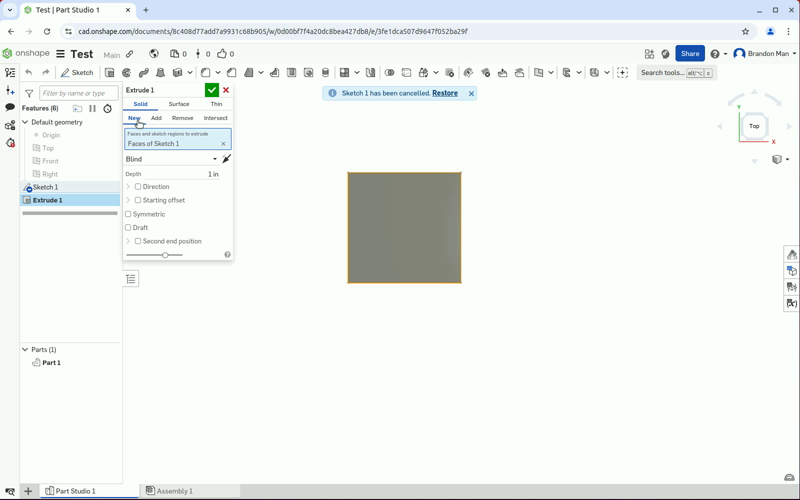
key(tab, 4)
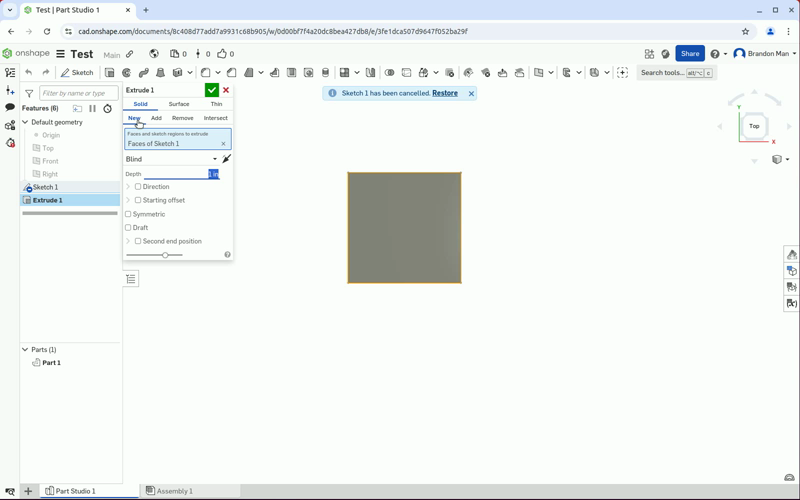
text(8.425)
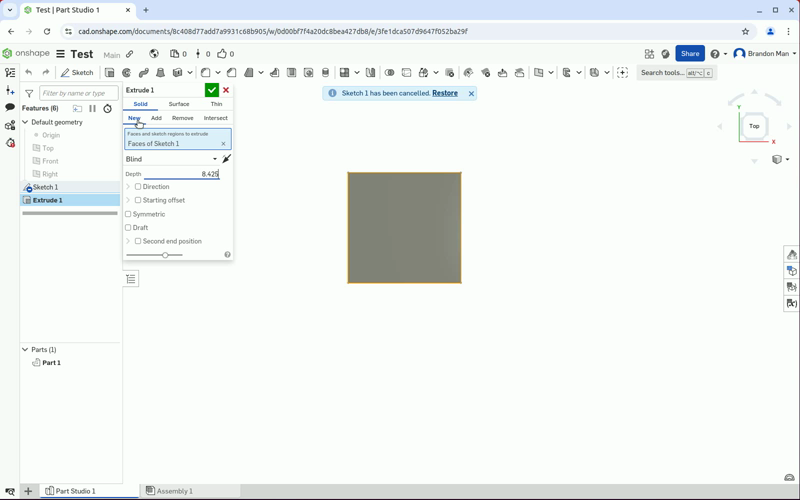
key(enter)
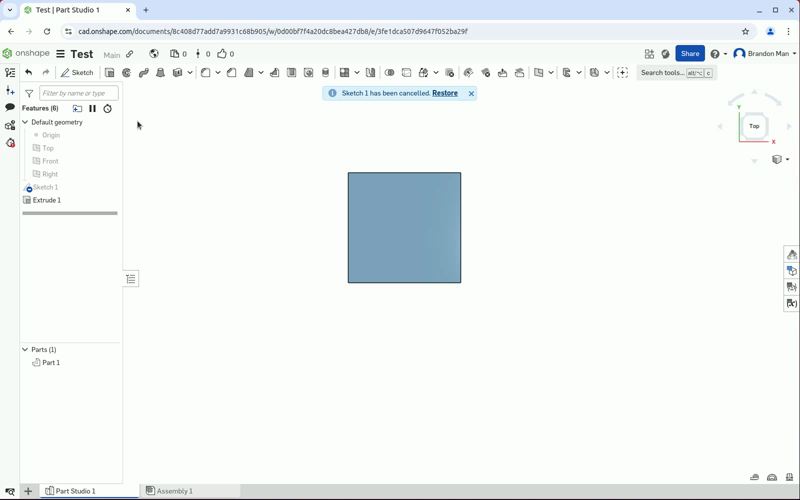
key(shift+h)
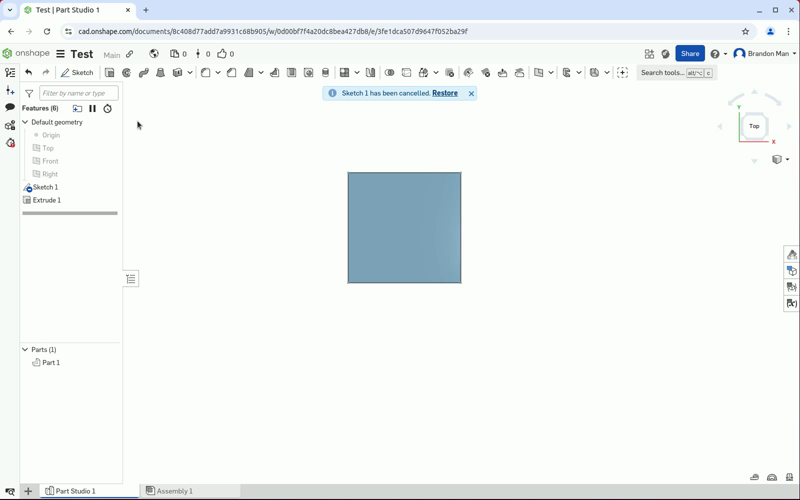
key(shift+h)
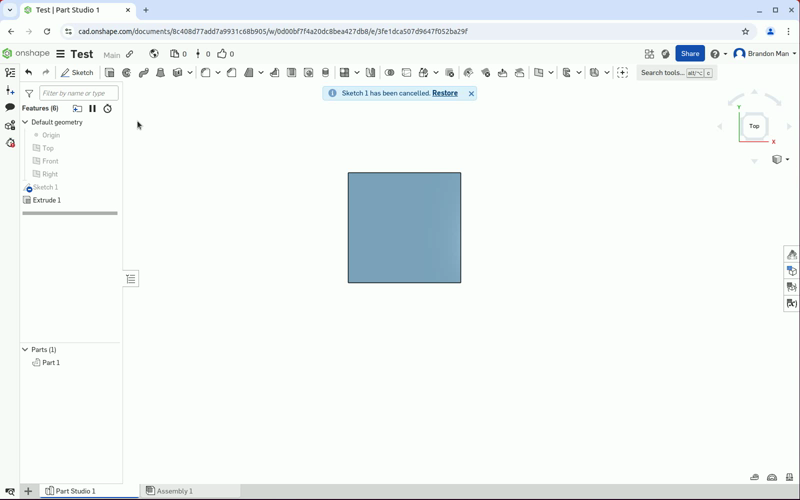
mouse_move(73, 189)
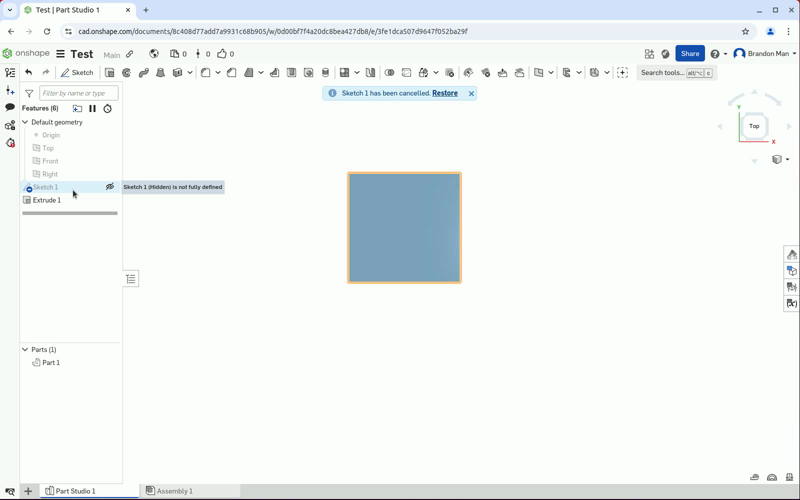
click(73, 189)
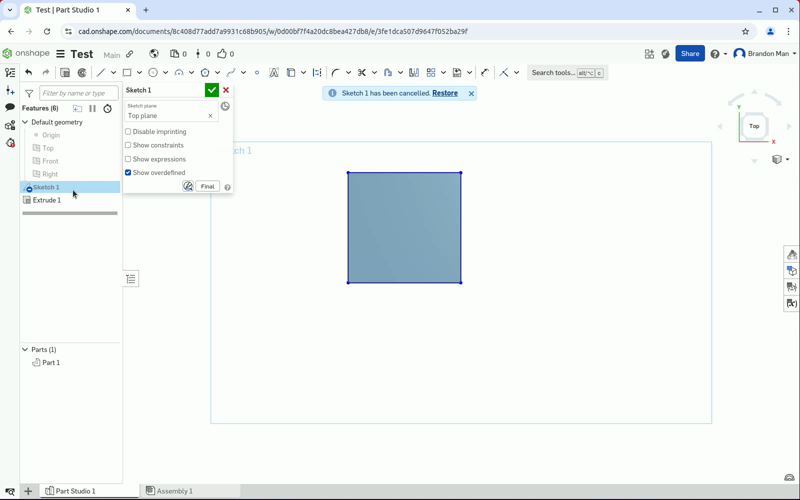
mouse_move(229, 92)
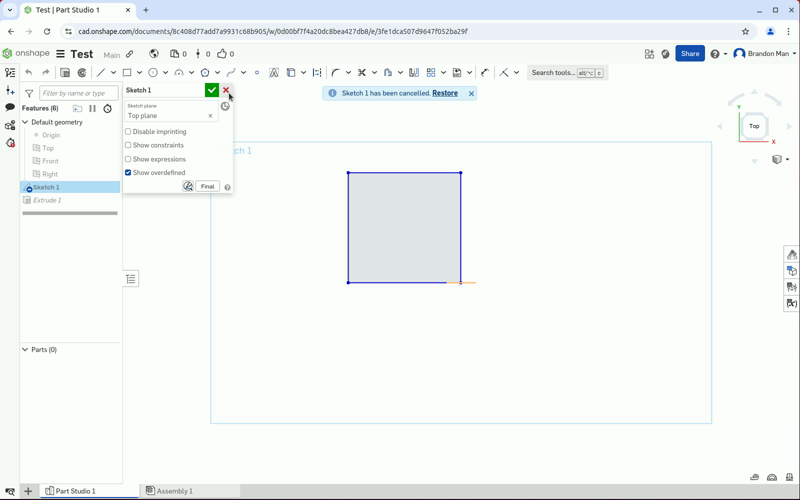
click(229, 92)
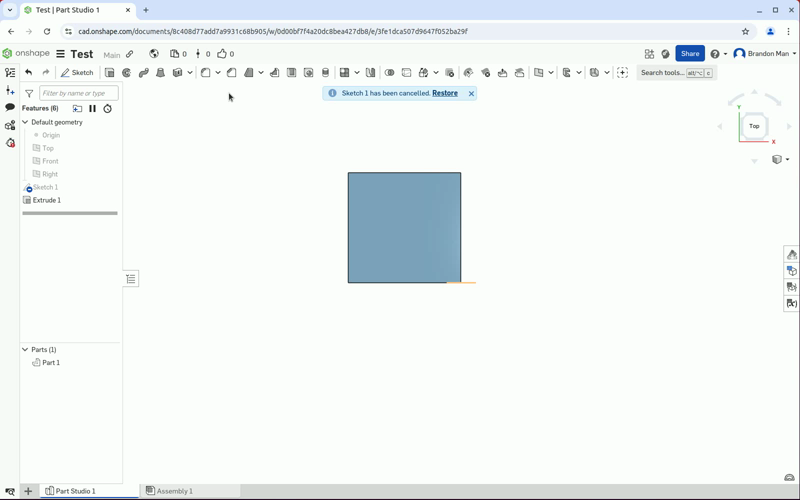
mouse_move(73, 352)
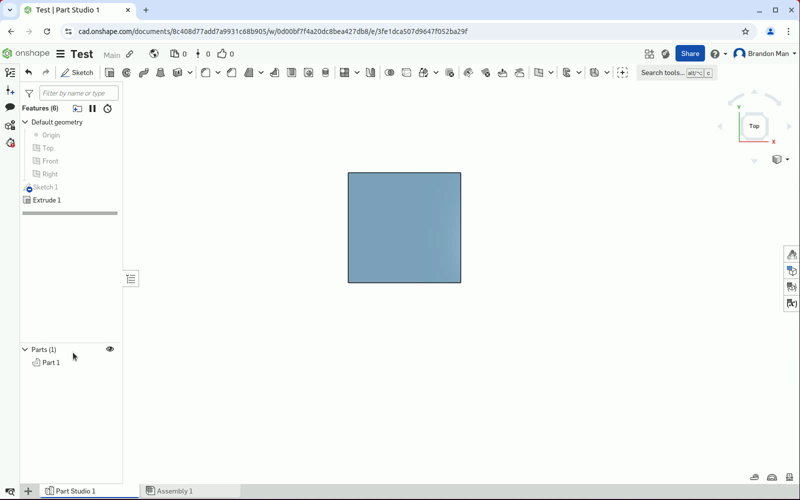
key(y)
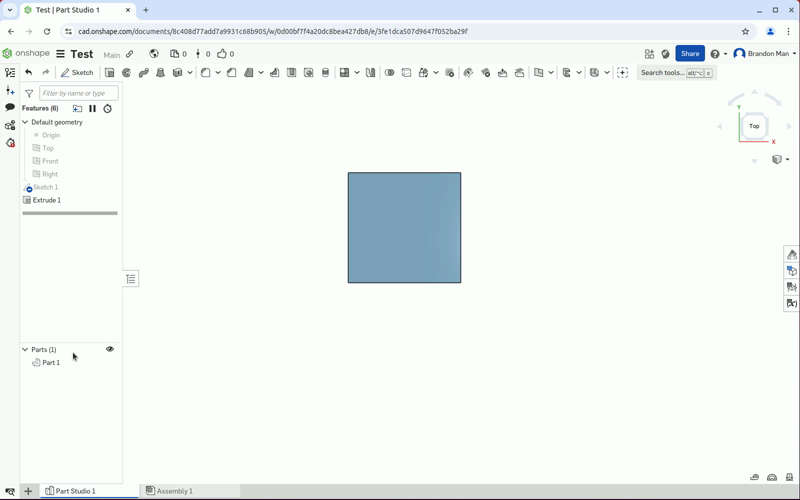
key(shift+p)
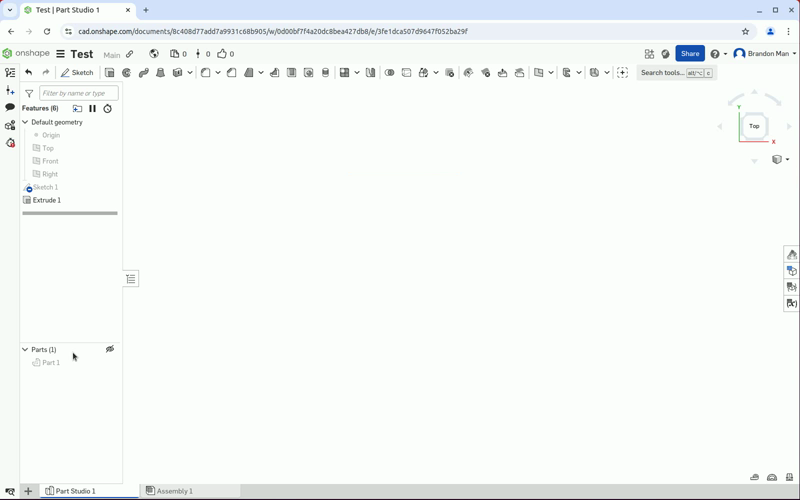
key(space)
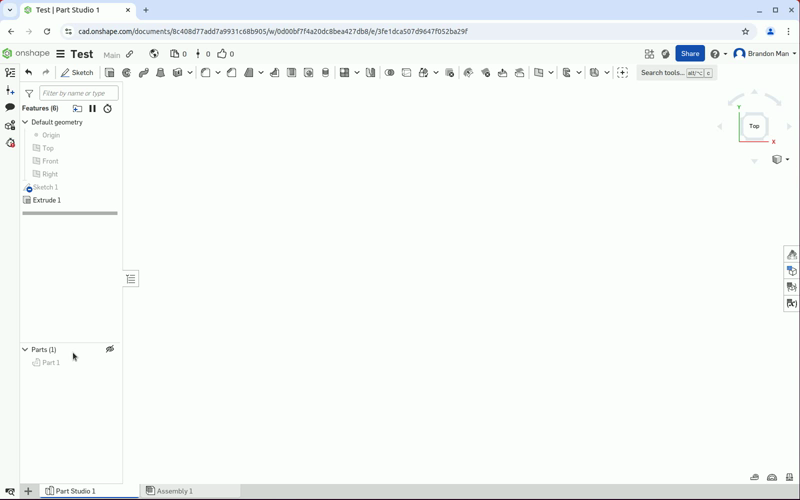
key_down(shift)
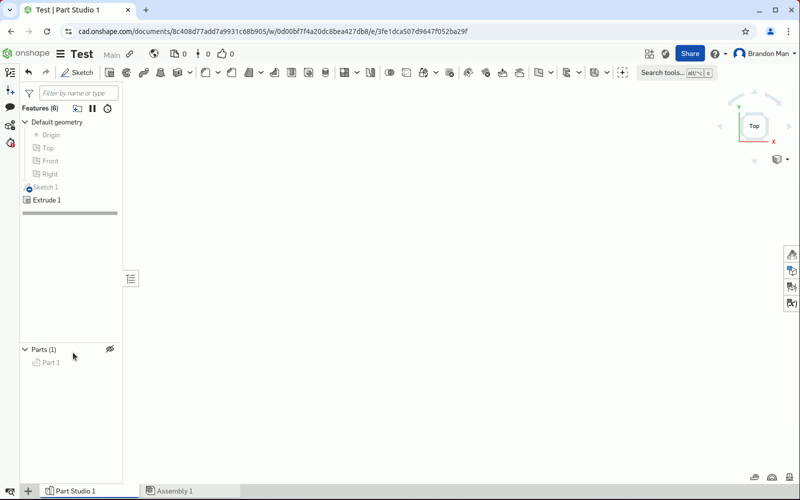
key(up)
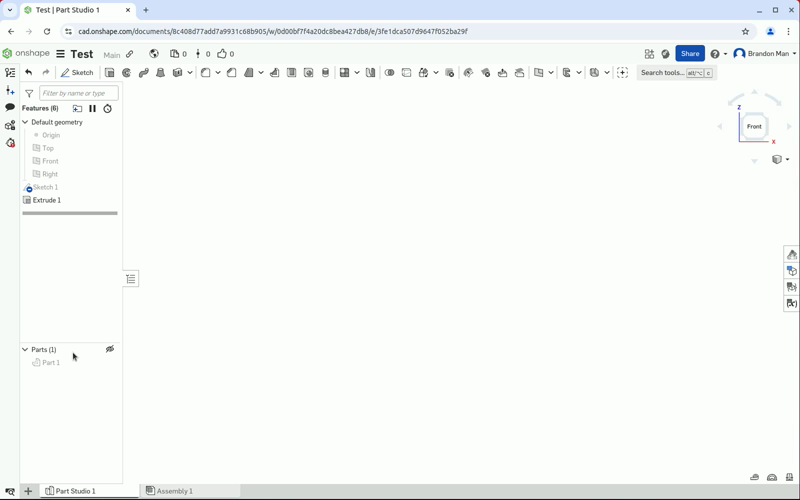
key_up(shift)
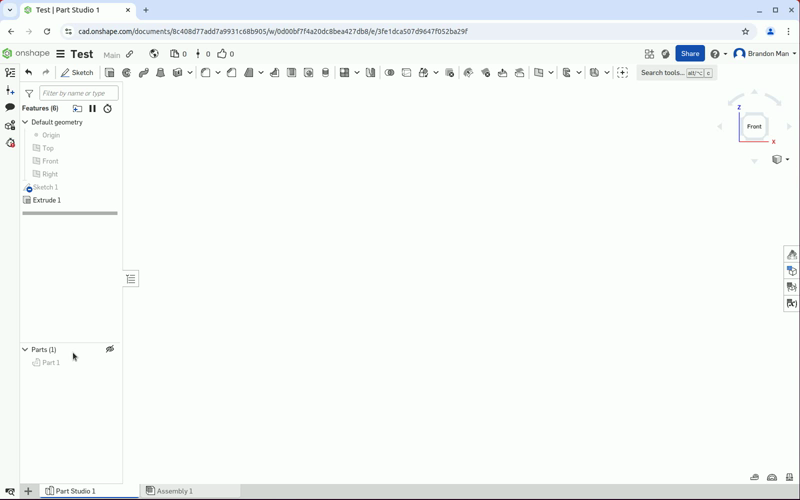
key(space)
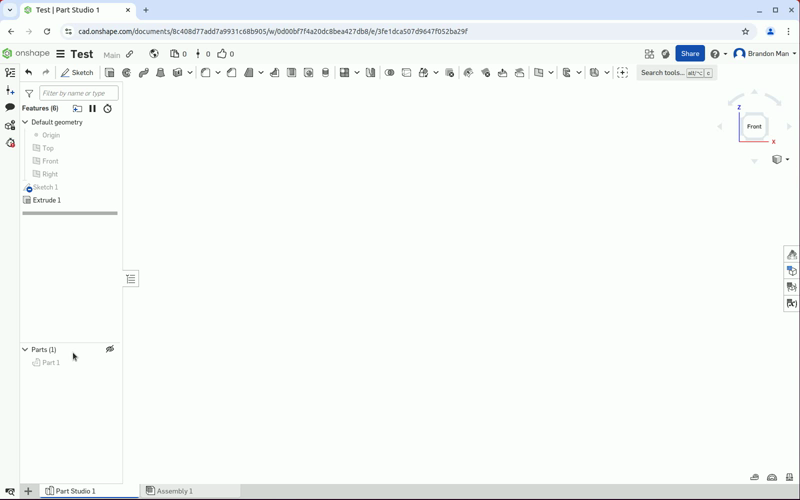
key_down(shift)
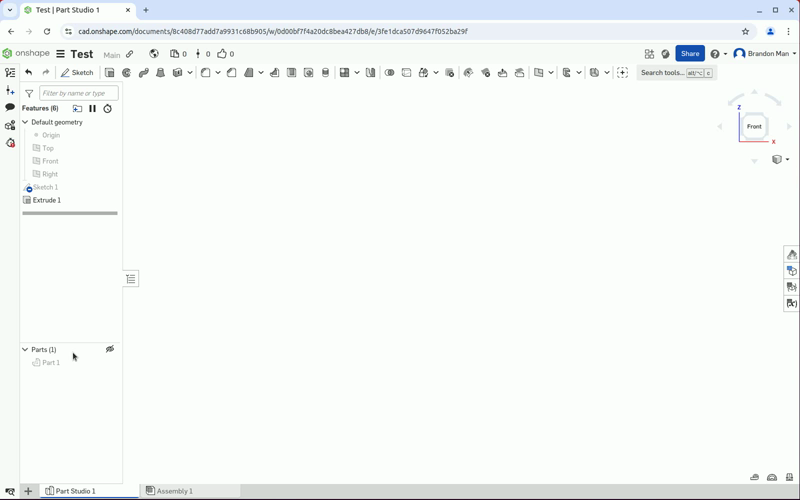
key(left)
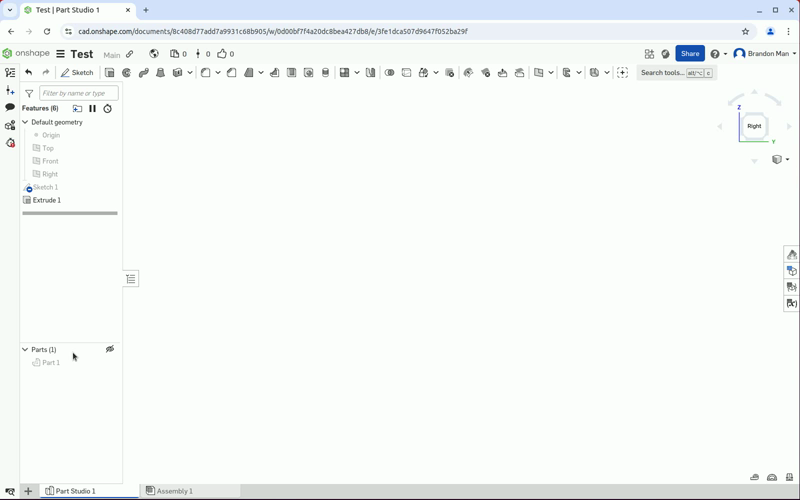
key_up(shift)
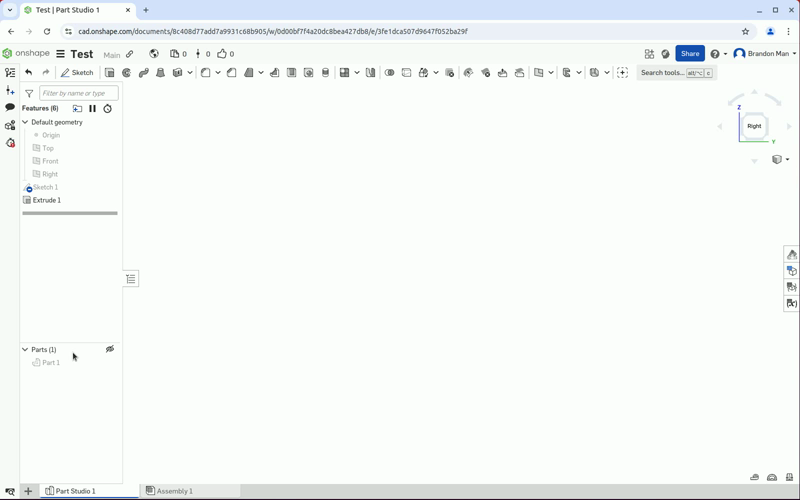
mouse_move(73, 352)
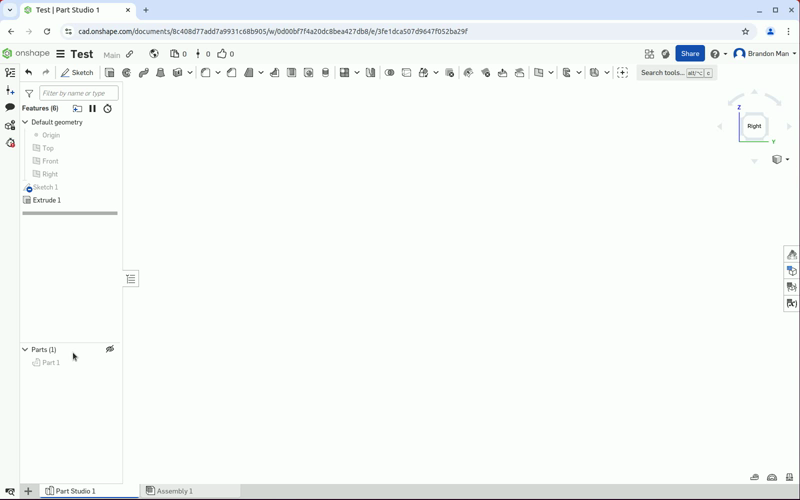
key(shift+y)
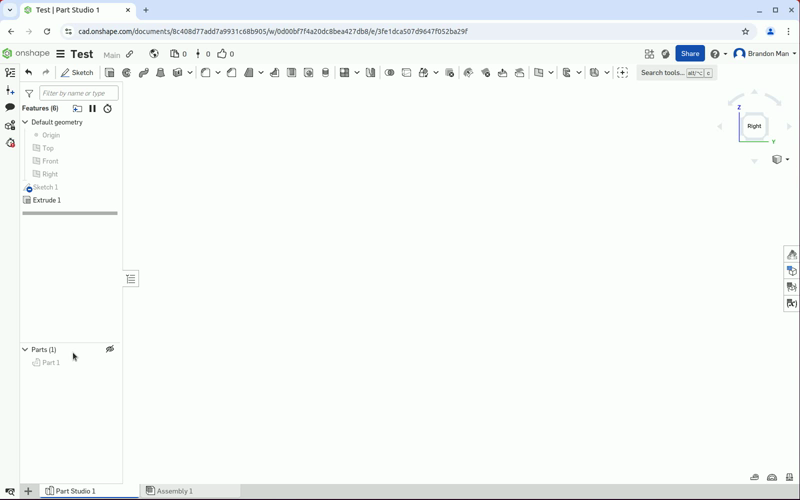
key(shift+s)
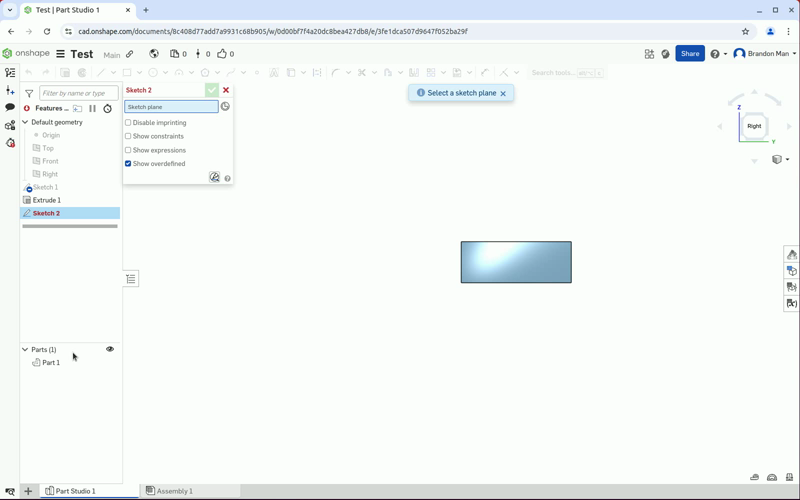
mouse_move(73, 176)
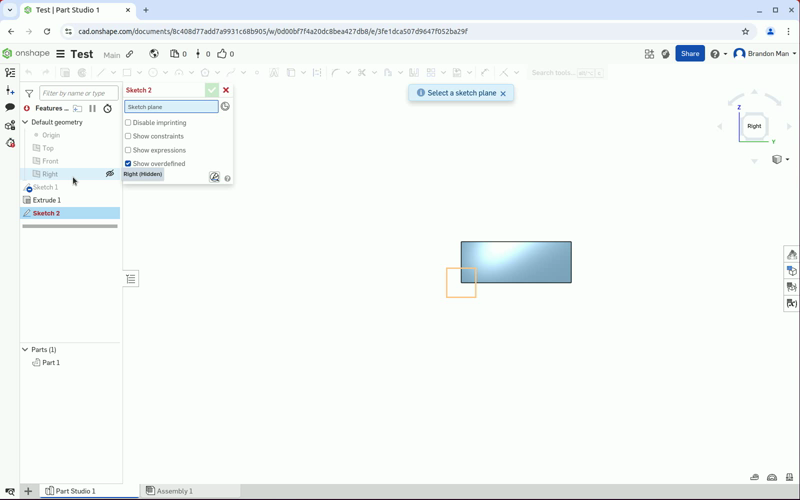
click(73, 176)
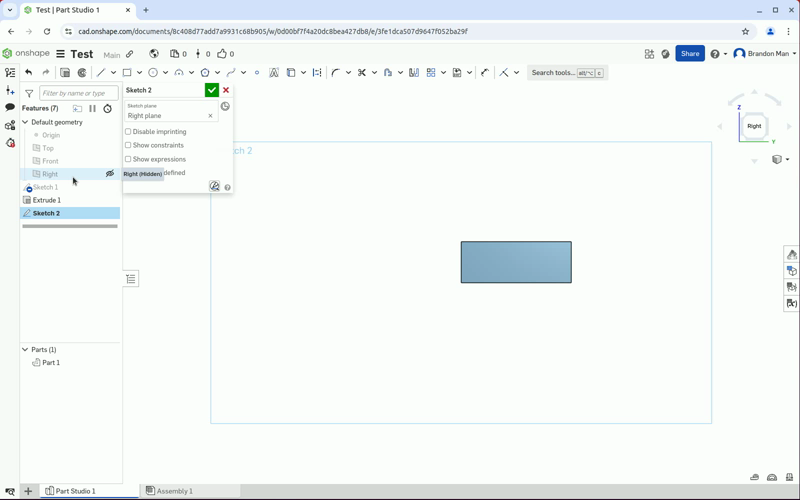
mouse_move(73, 352)
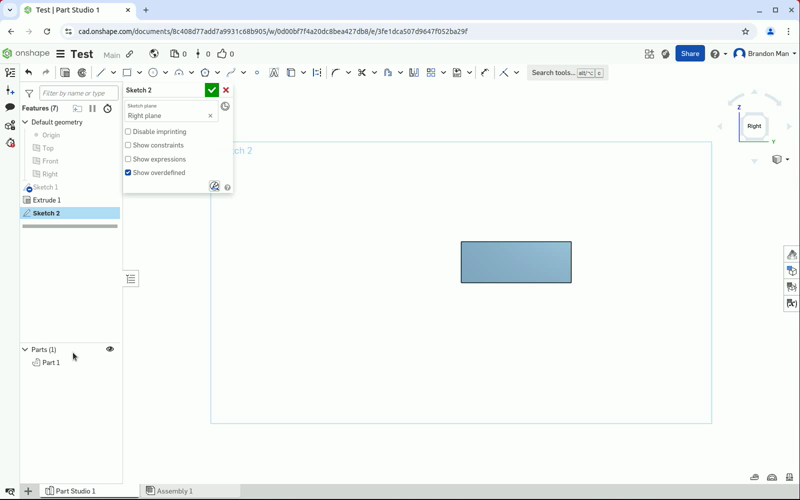
key(y)
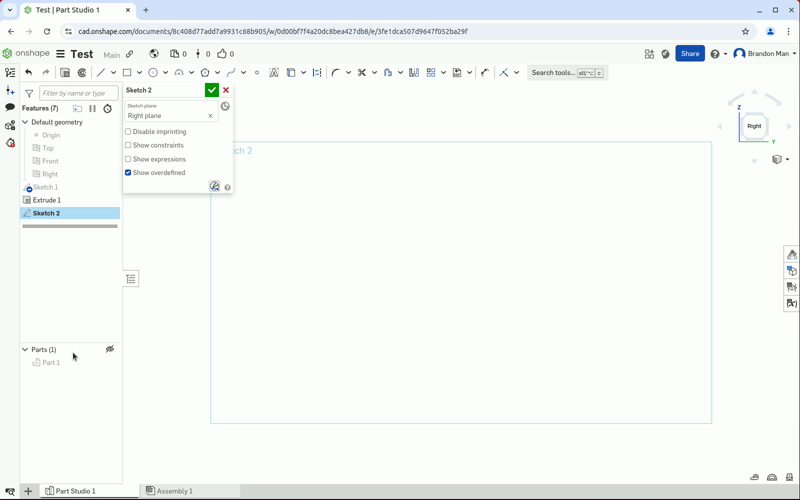
key(l)
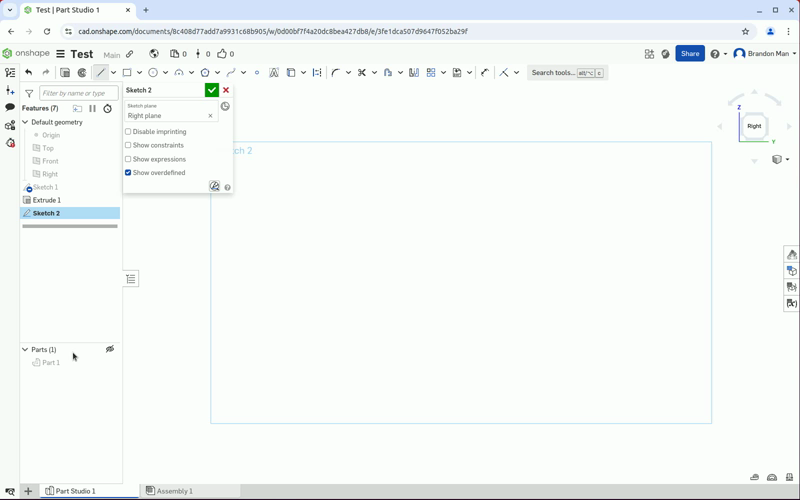
key_down(shift)
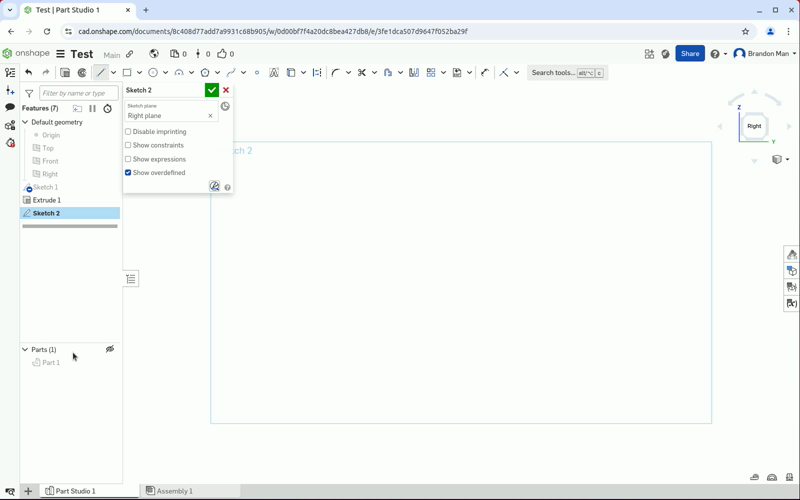
mouse_move(472, 271)
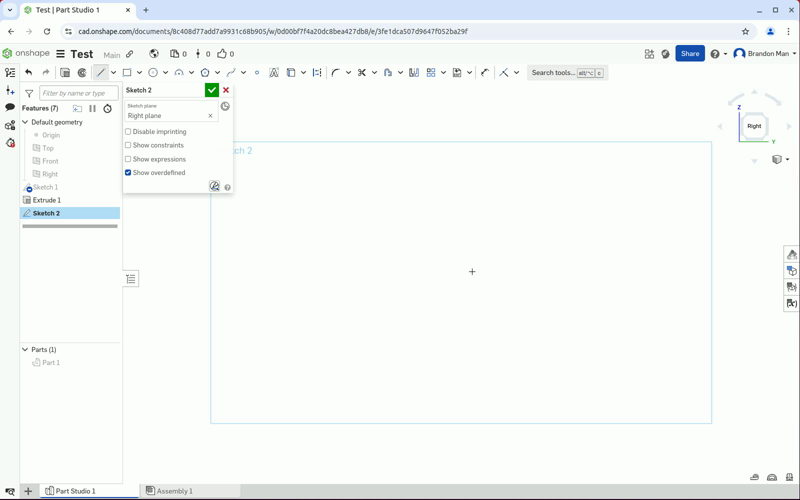
click(472, 271)
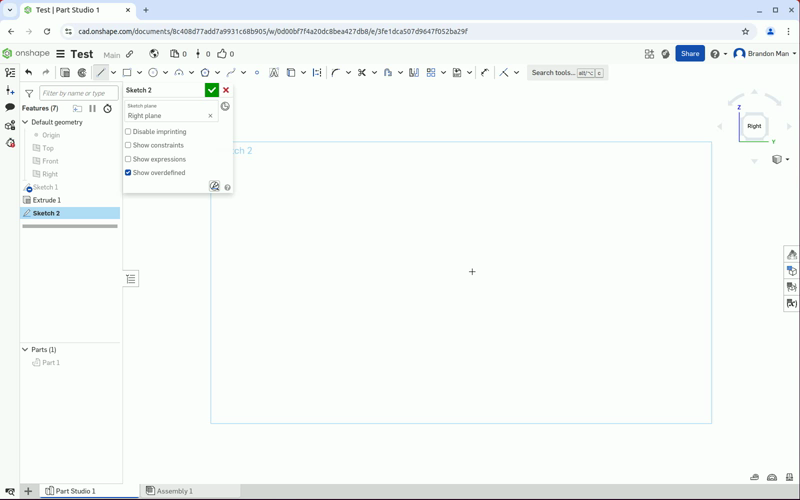
key_up(shift)
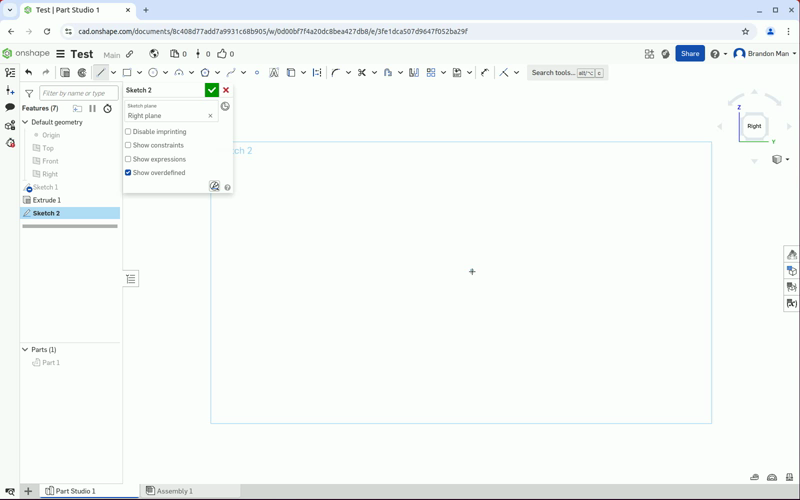
key_down(shift)
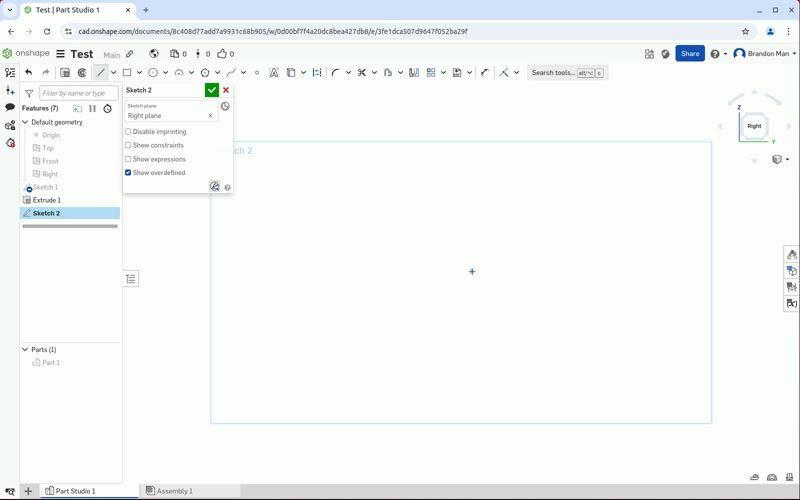
mouse_move(559, 271)
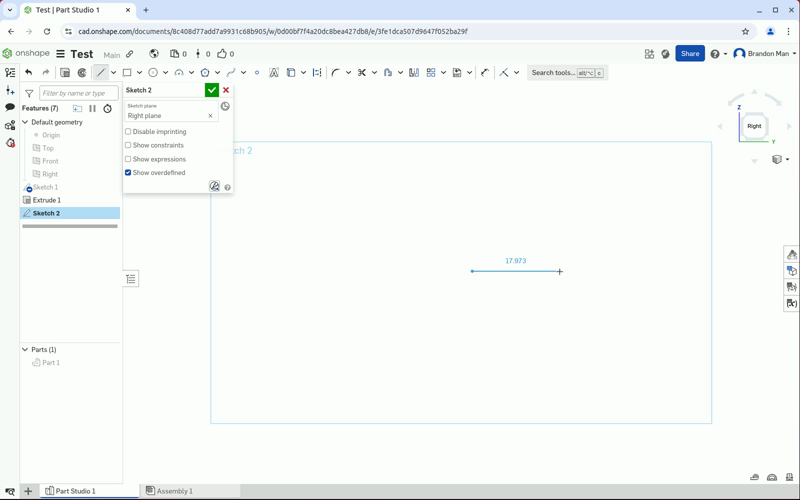
click(559, 271)
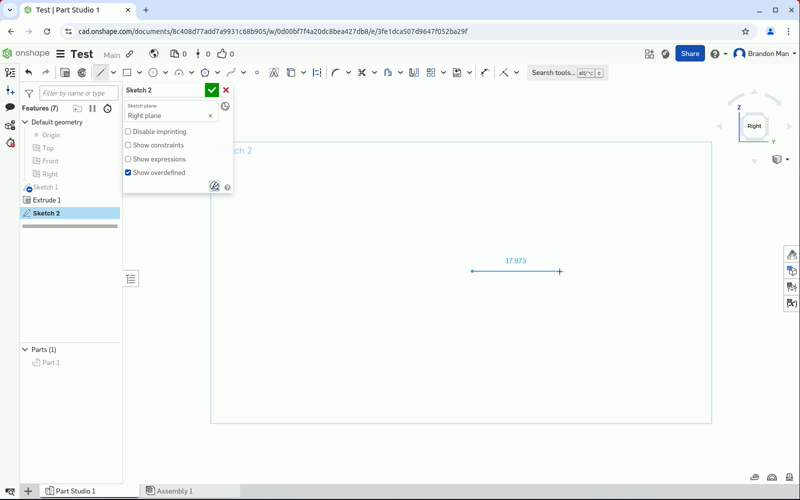
key_up(shift)
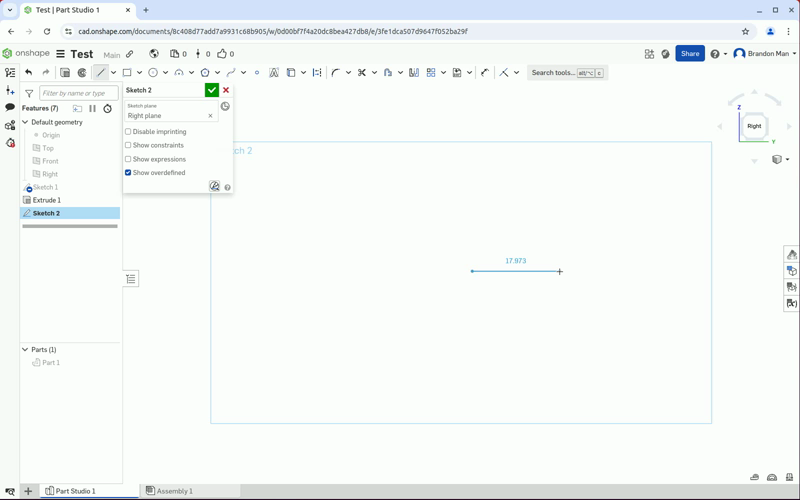
key_down(shift)
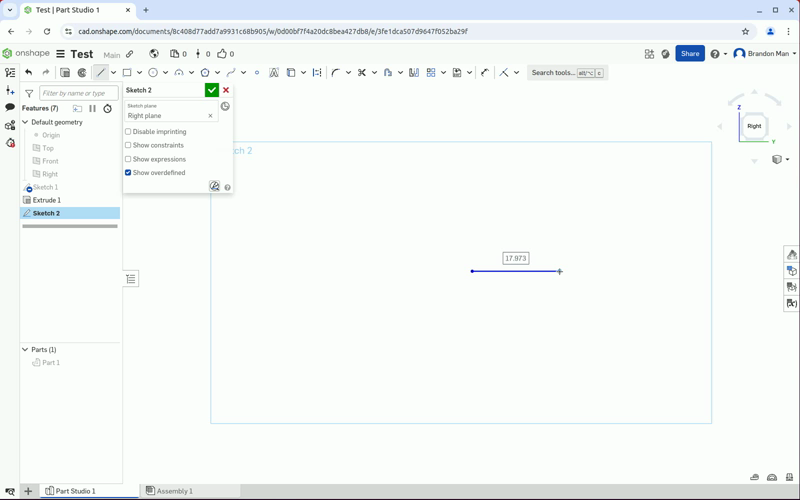
mouse_move(589, 271)
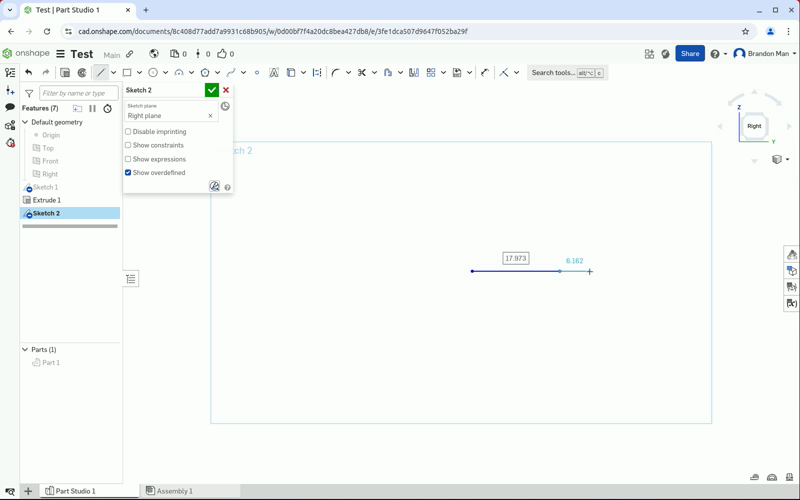
mouse_move(559, 252)
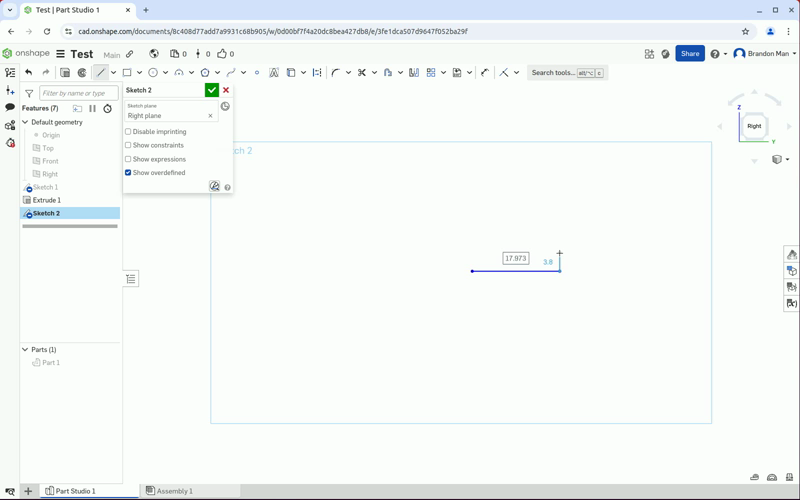
click(559, 252)
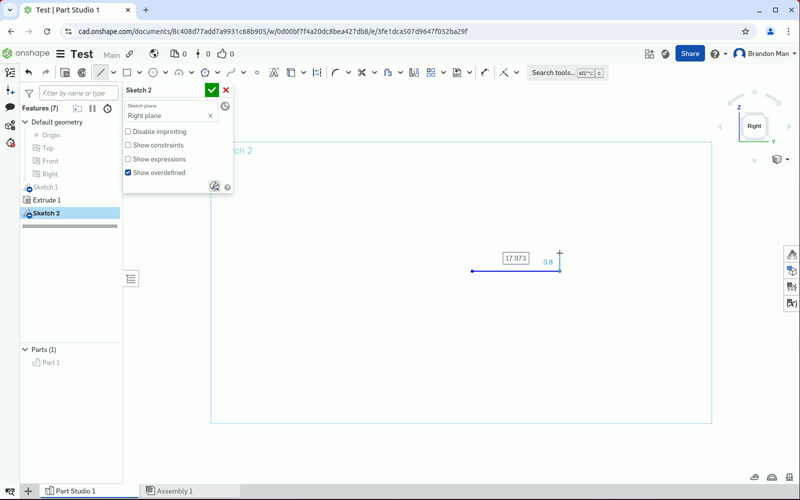
key_up(shift)
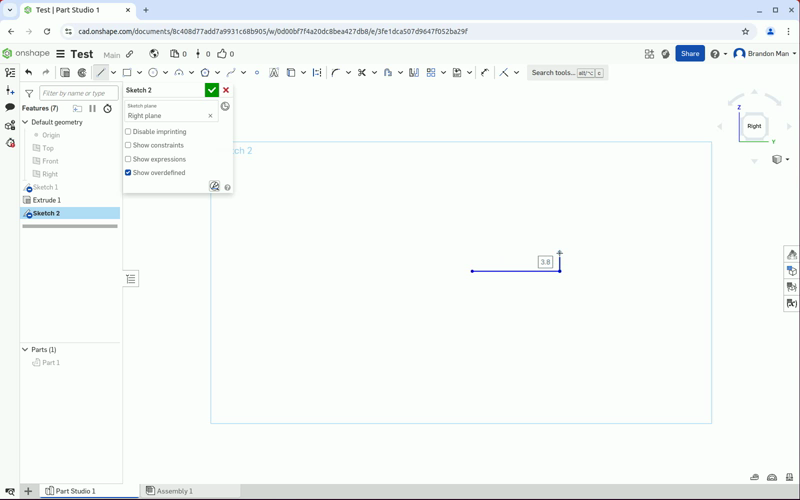
key_down(shift)
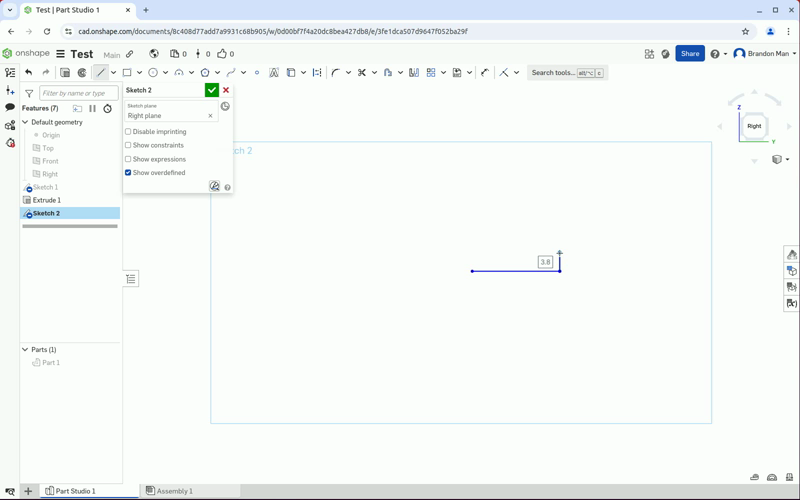
mouse_move(472, 252)
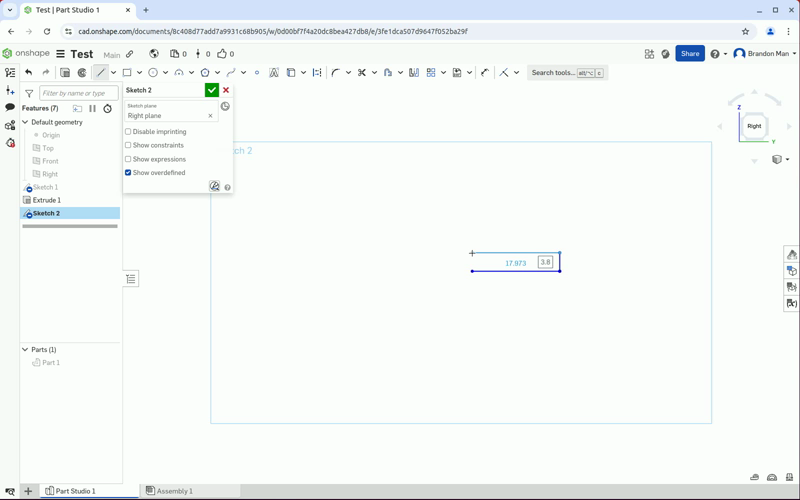
click(472, 252)
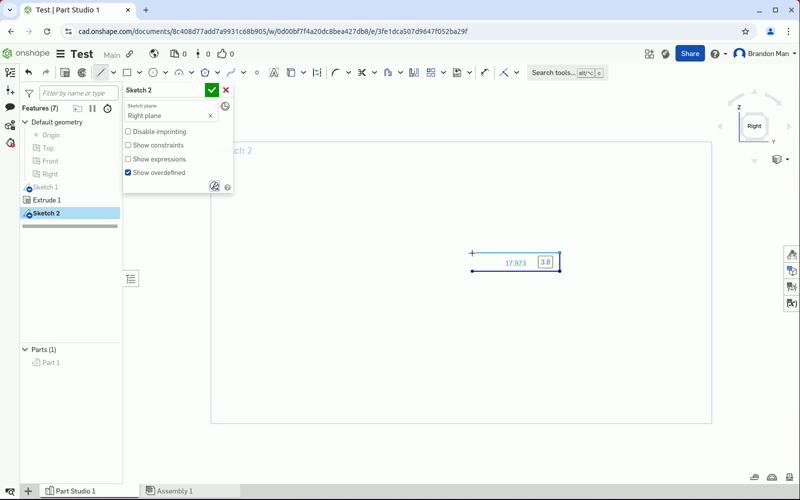
key_up(shift)
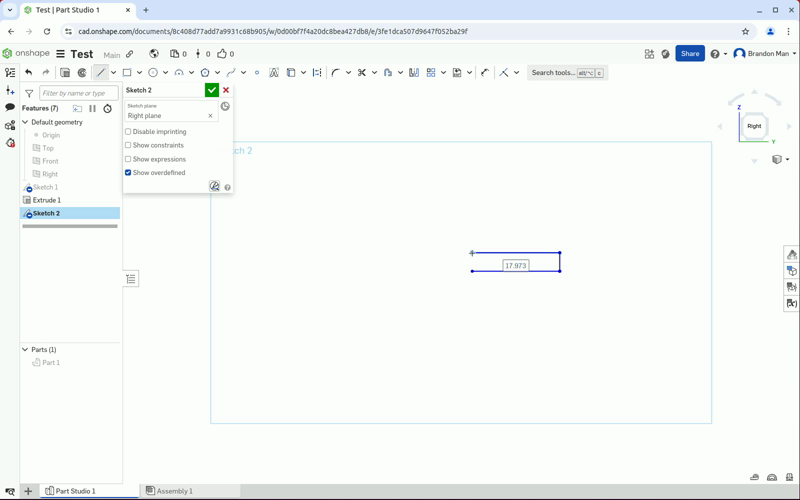
mouse_move(502, 252)
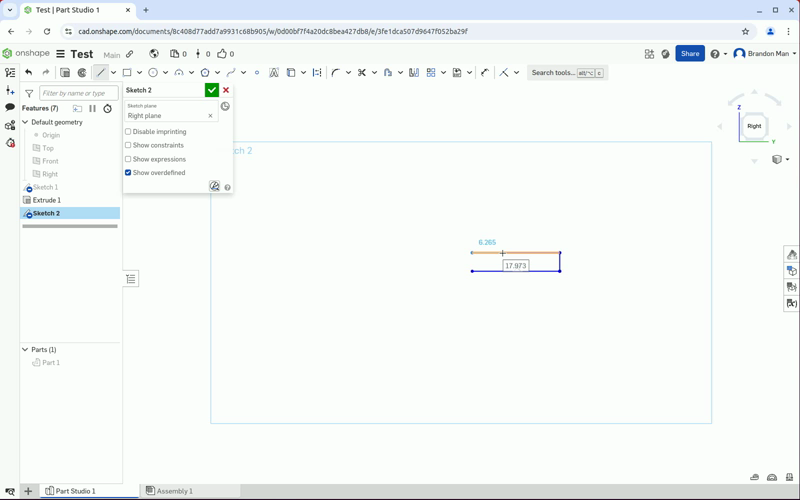
key_down(shift)
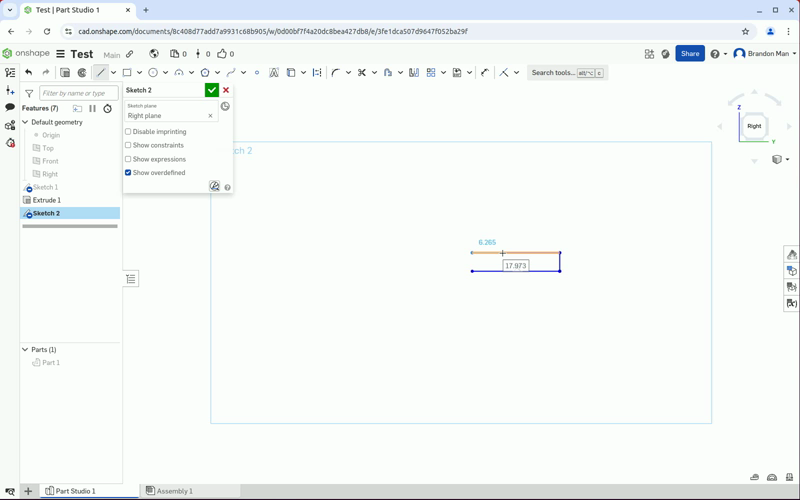
mouse_move(472, 271)
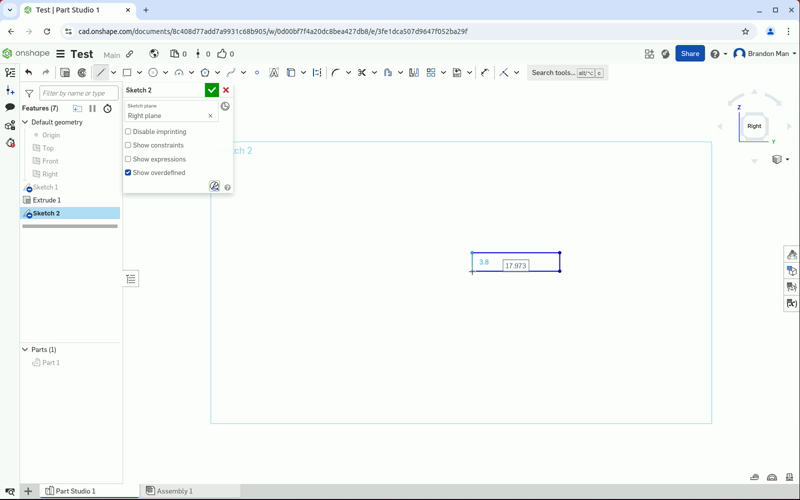
key_up(shift)
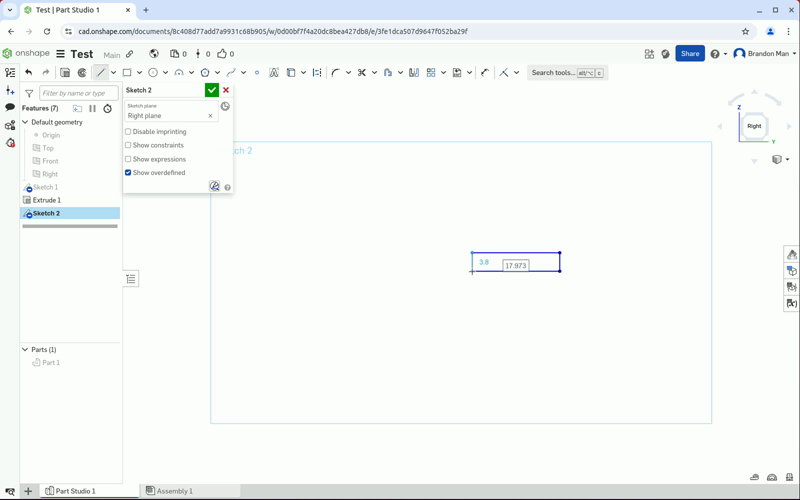
click(472, 271)
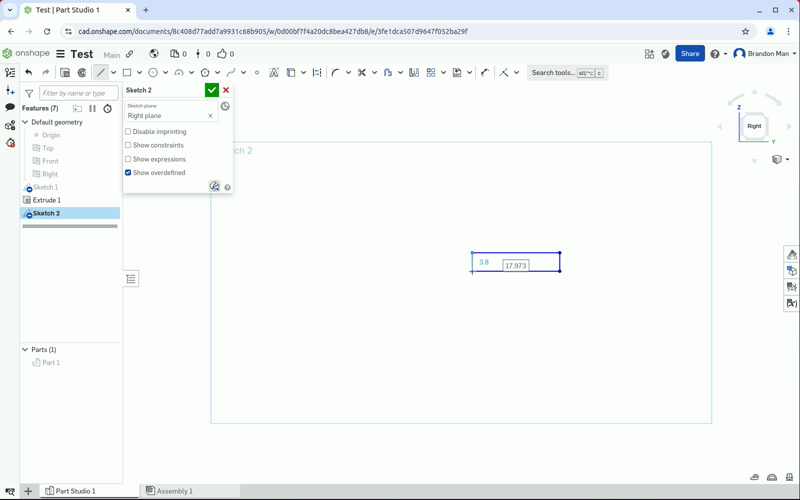
key(esc)
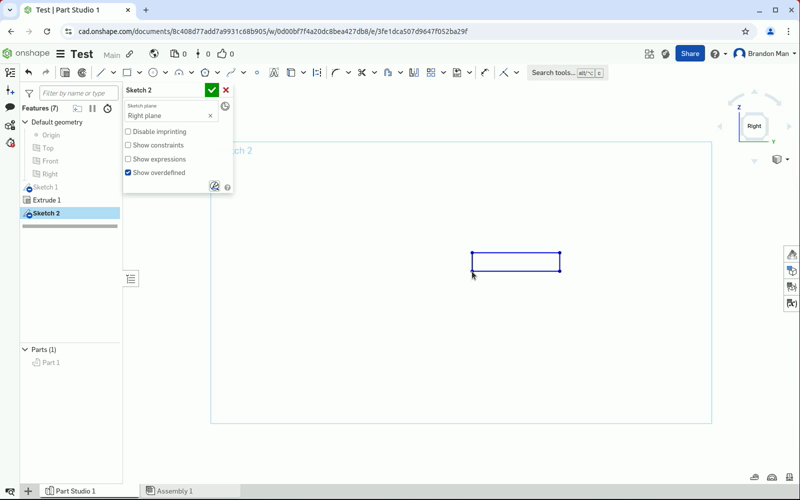
mouse_move(533, 269)
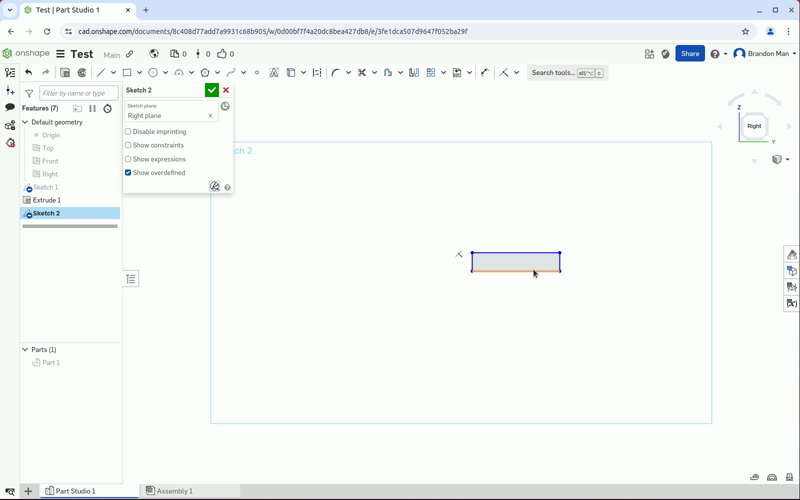
scroll(6)
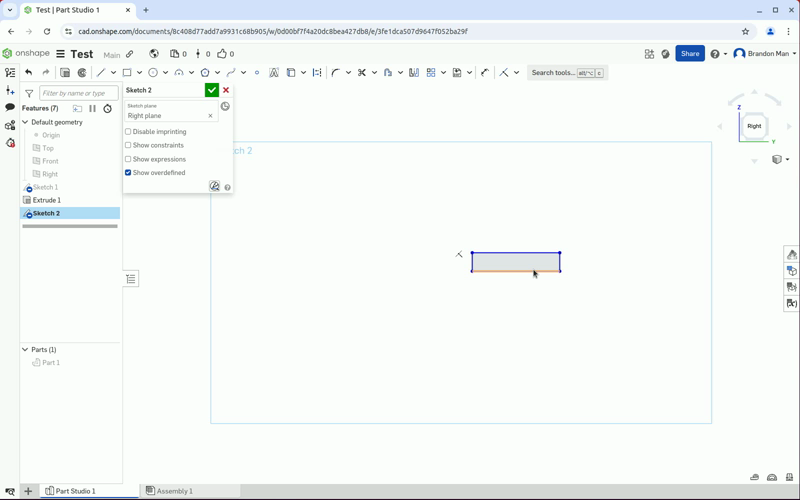
scroll(6)
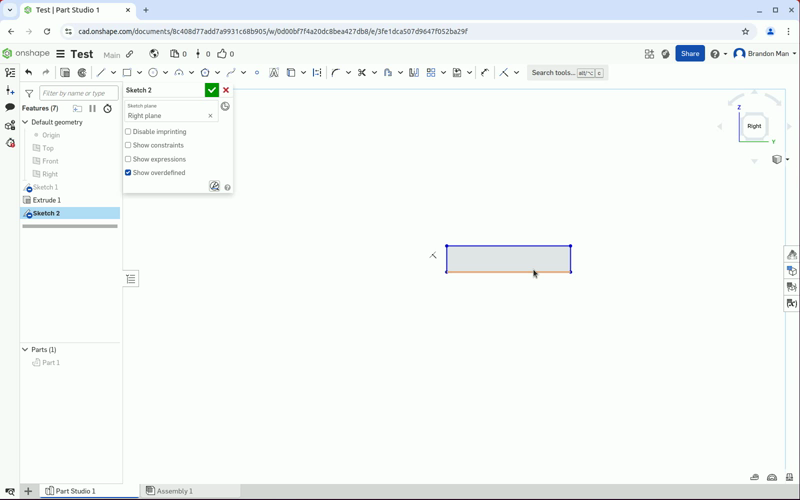
scroll(6)
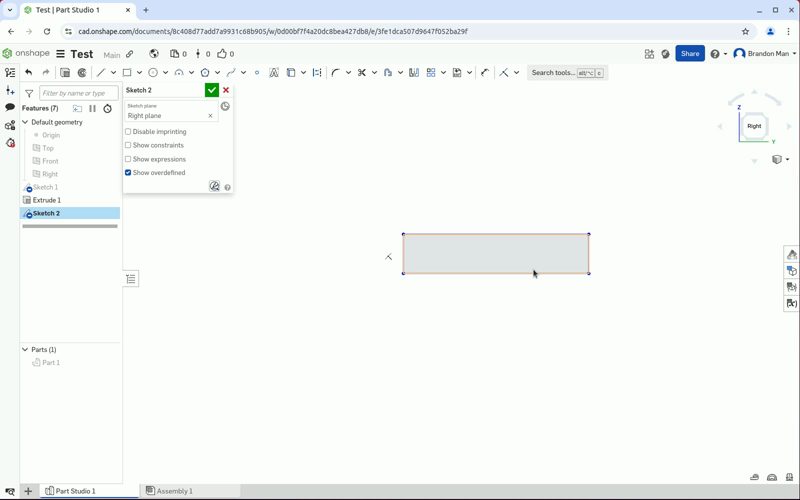
scroll(6)
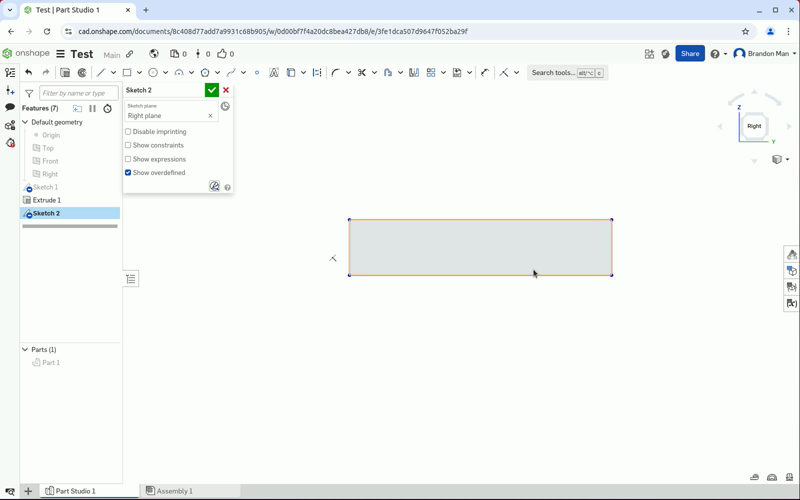
scroll(6)
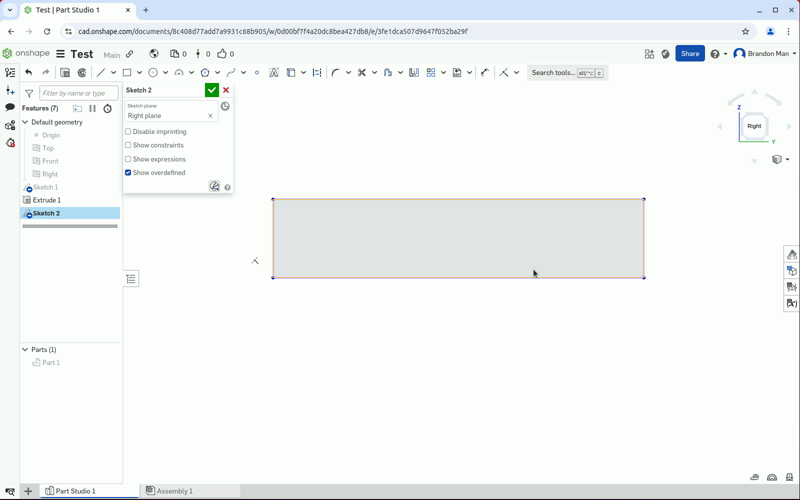
scroll(6)
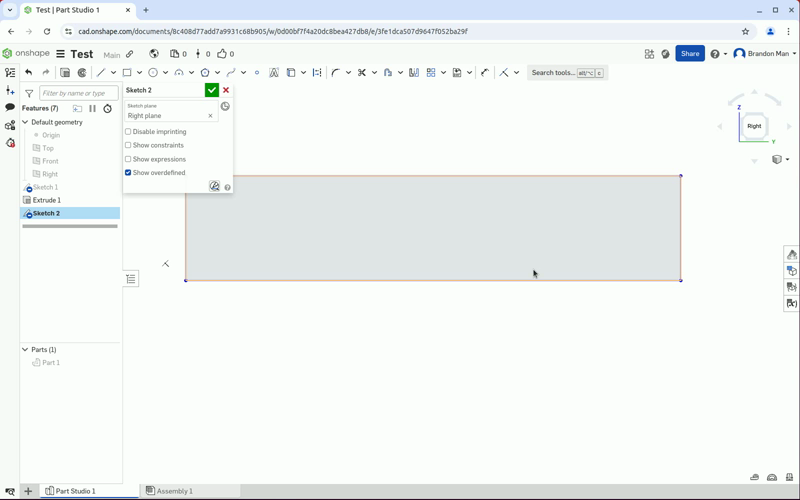
scroll(6)
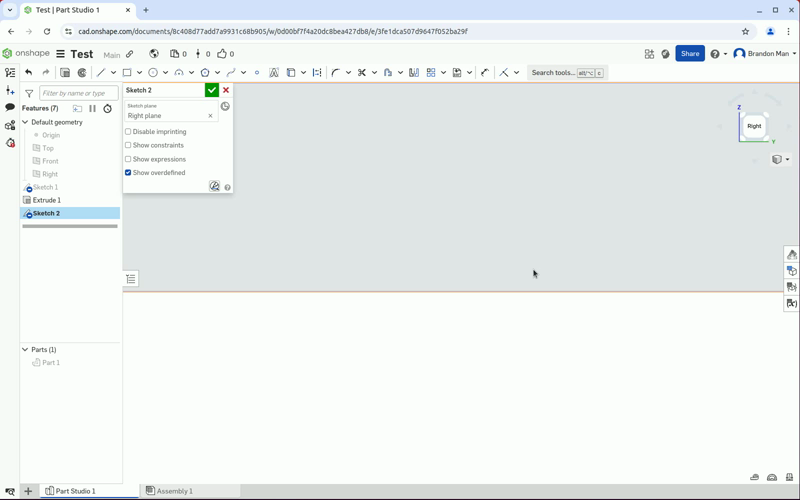
click(533, 269)
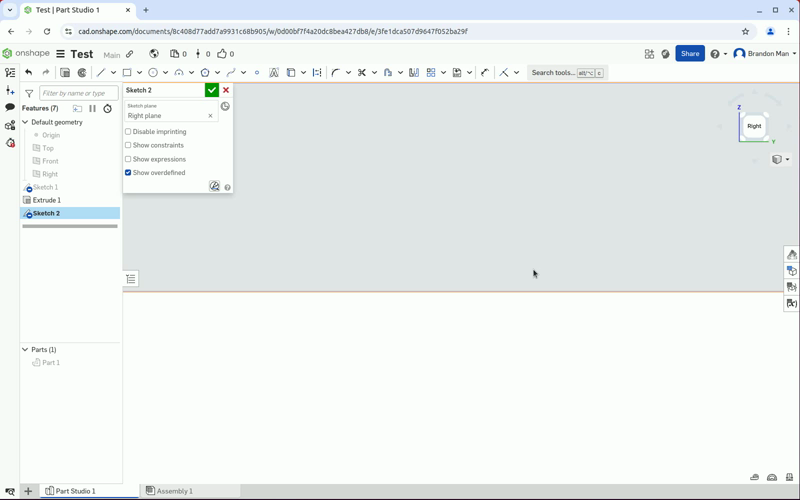
scroll(-6)
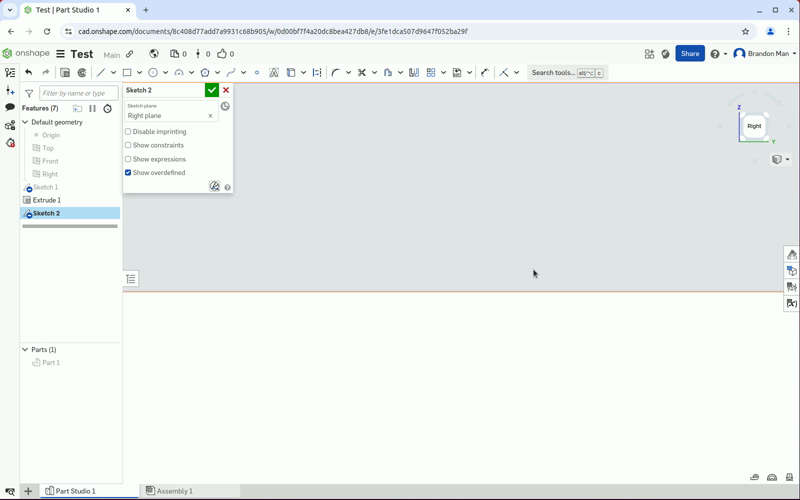
scroll(-6)
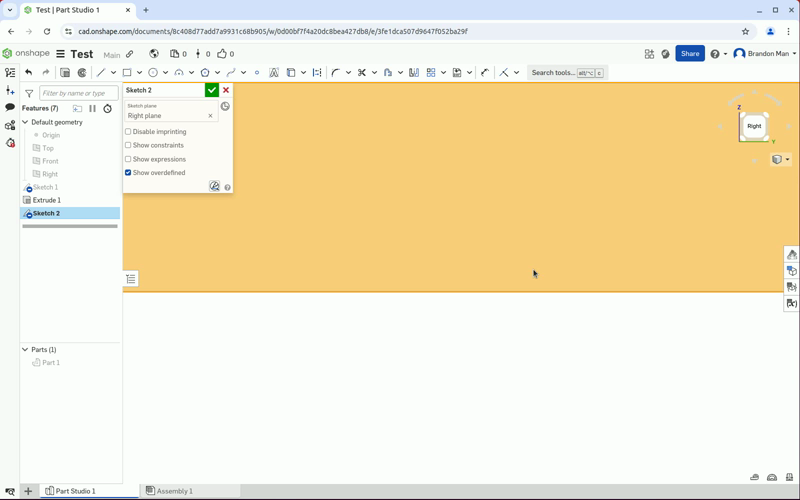
scroll(-6)
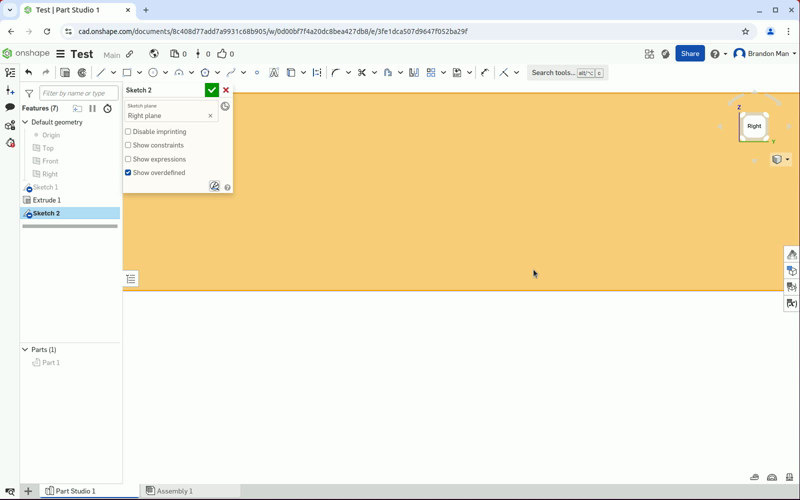
scroll(-6)
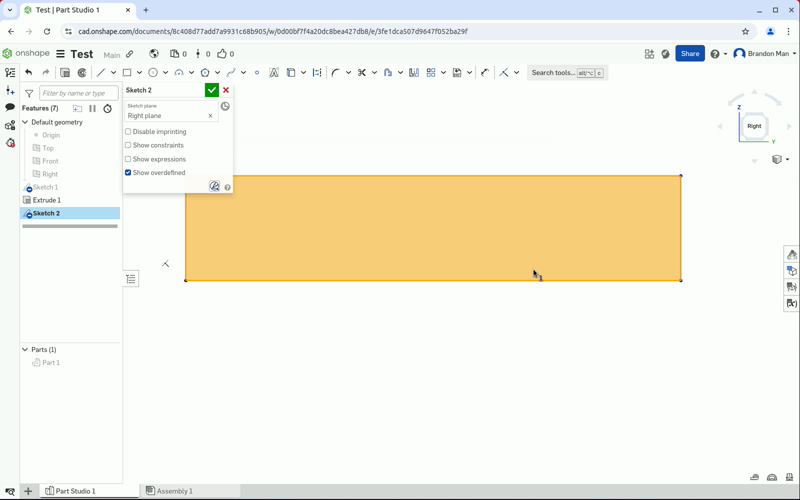
scroll(-6)
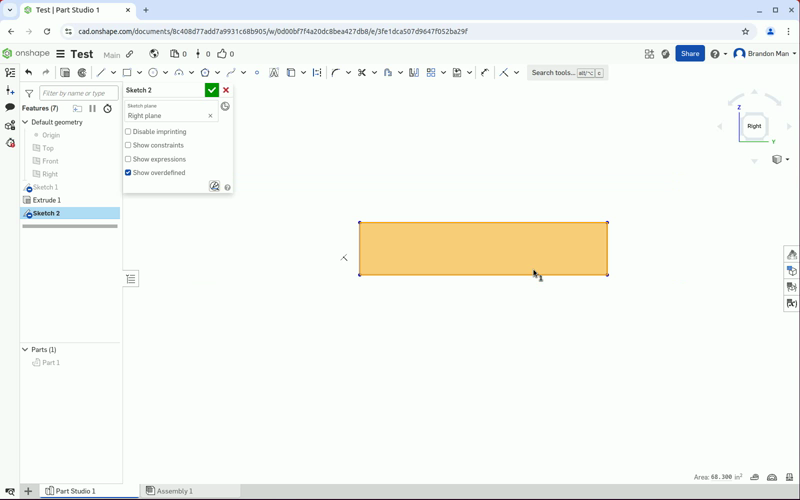
scroll(-6)
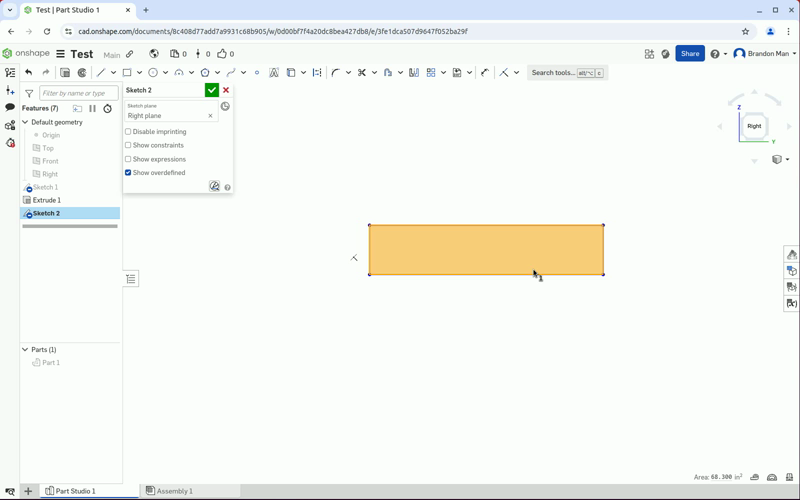
scroll(-6)
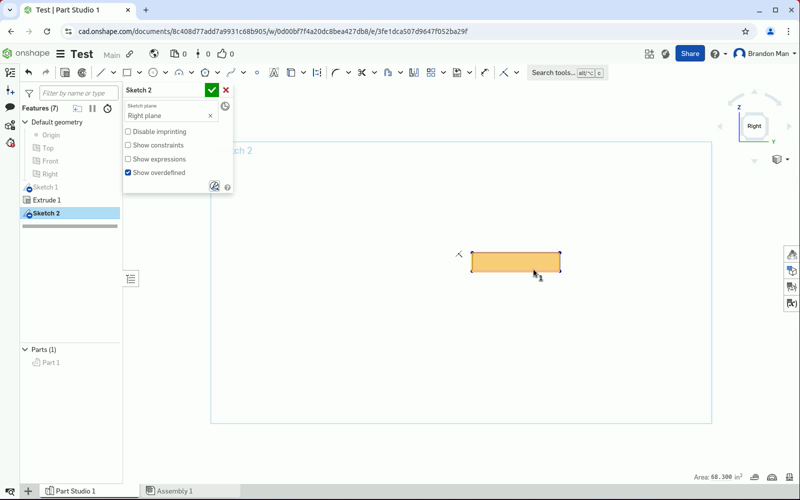
mouse_move(73, 352)
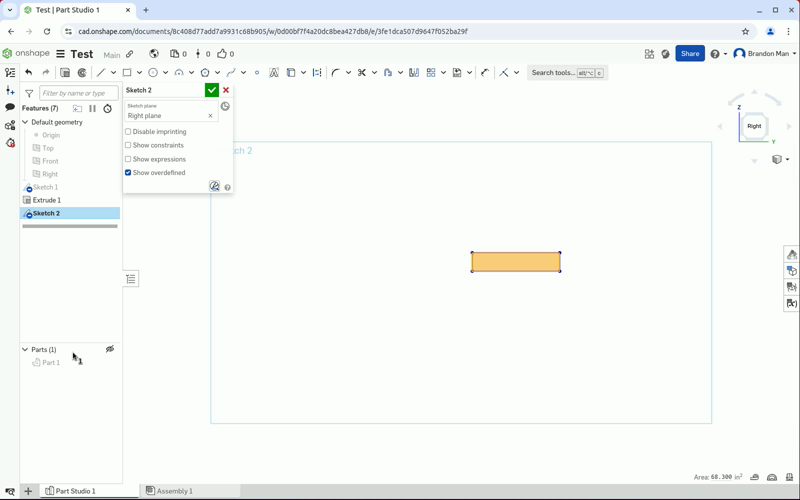
key(shift+y)
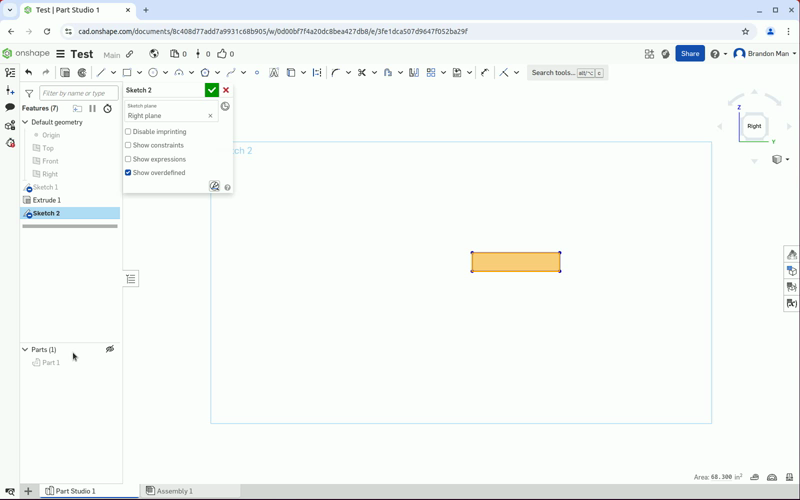
key(shift+e)
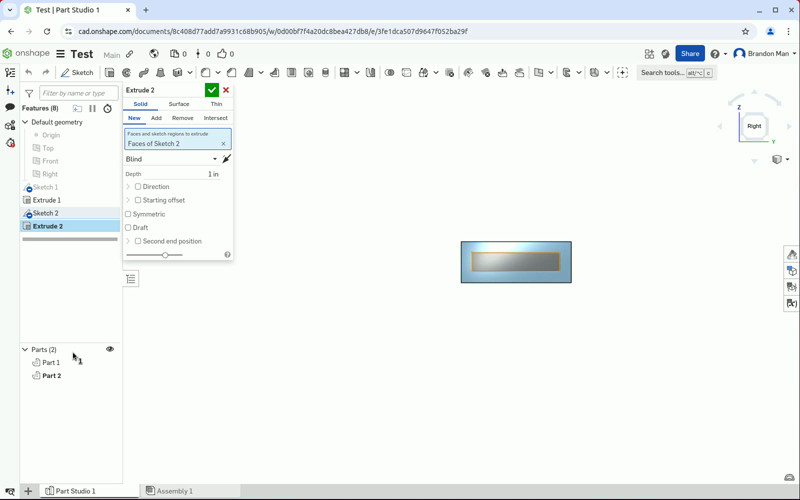
mouse_move(143, 106)
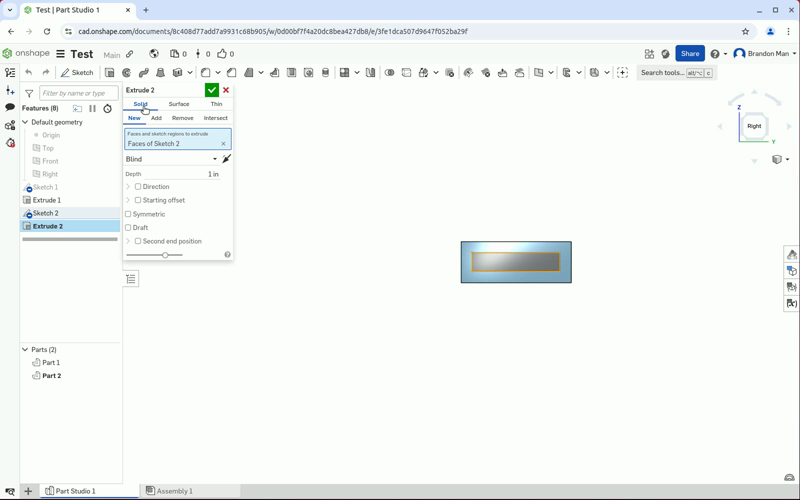
click(143, 106)
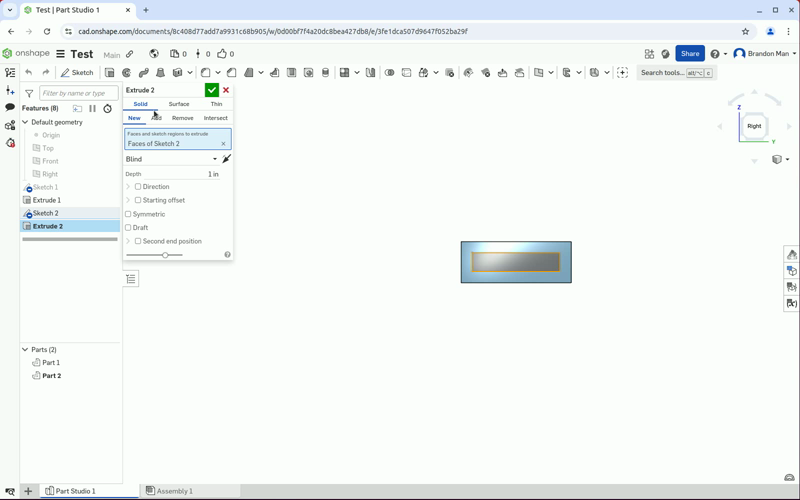
mouse_move(186, 120)
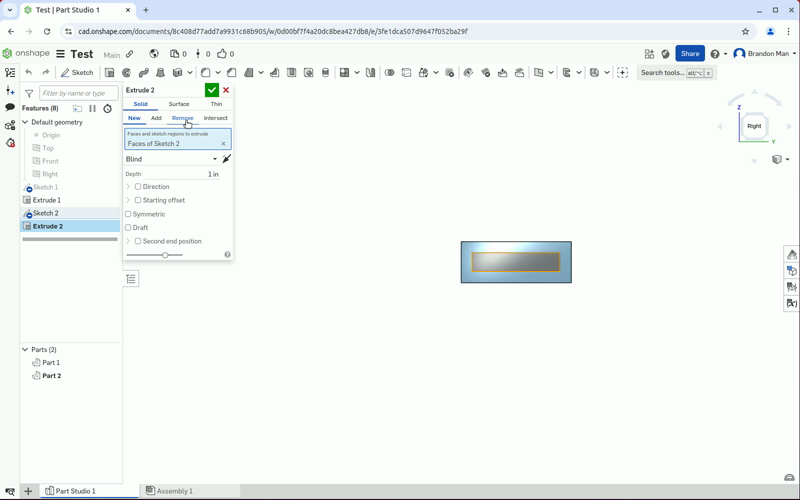
click(186, 120)
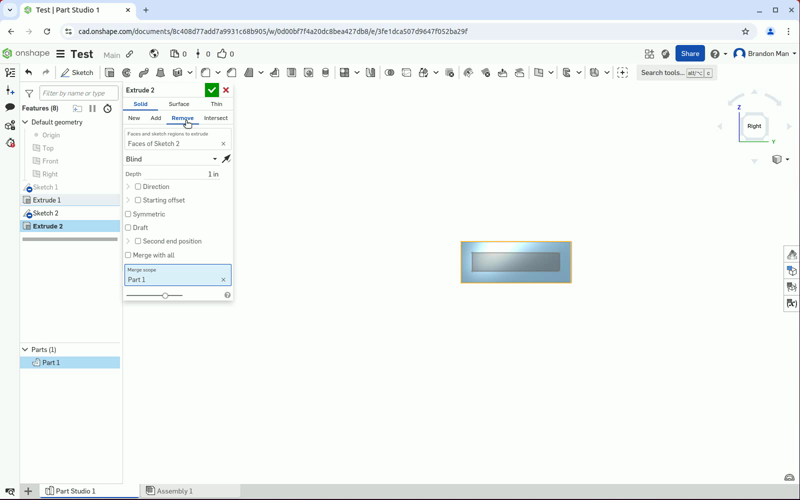
key(tab, 4)
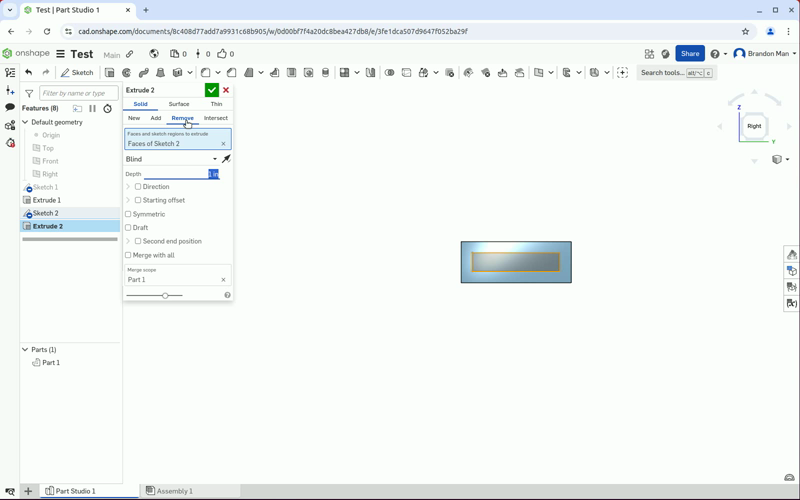
text(13.239)
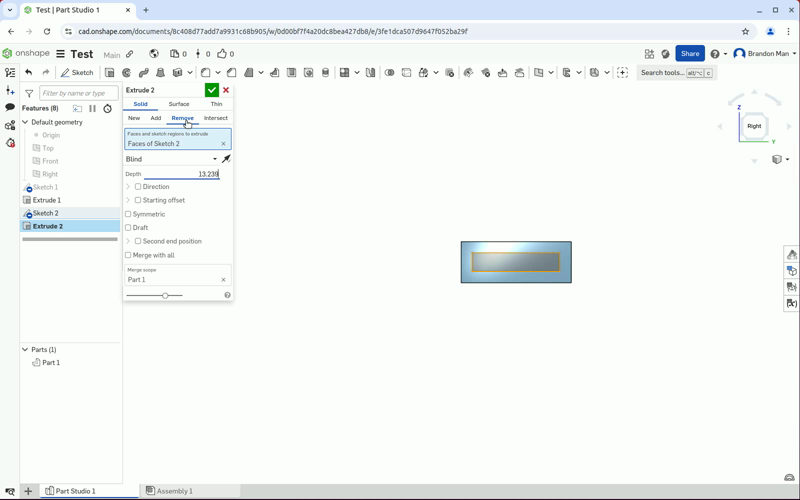
key(tab, 6)
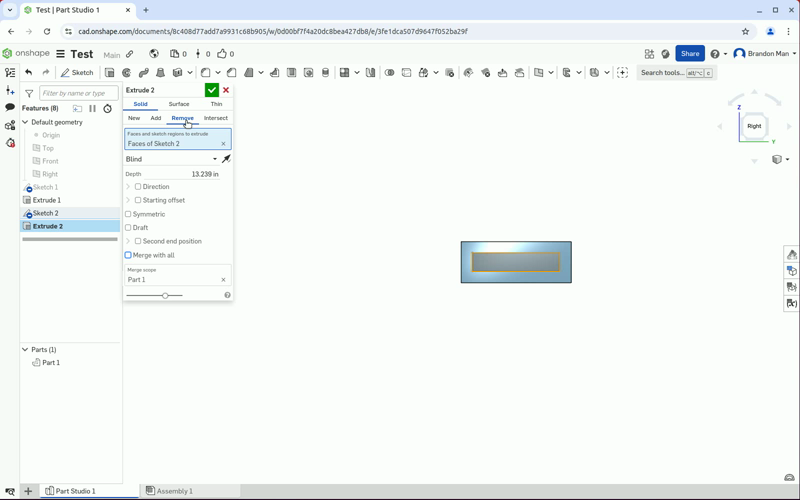
key(space)
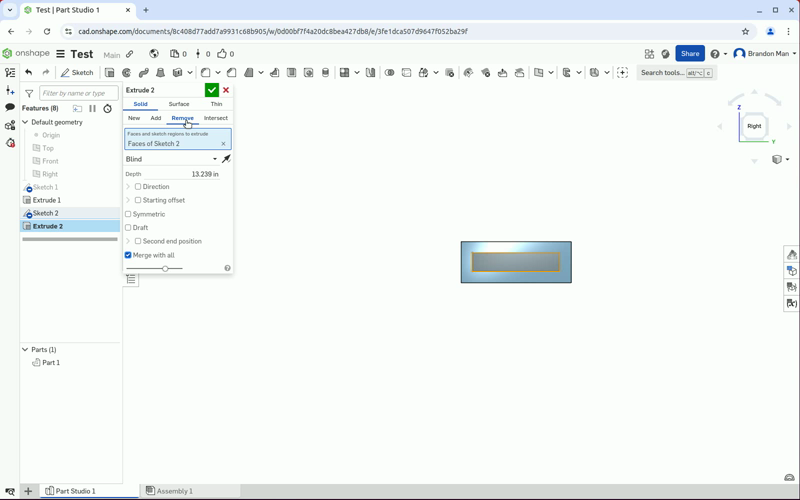
key(enter)
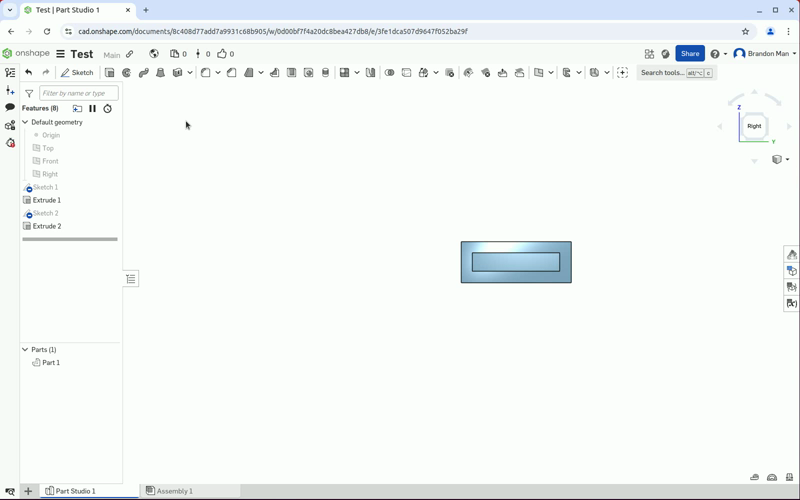
key(shift+h)
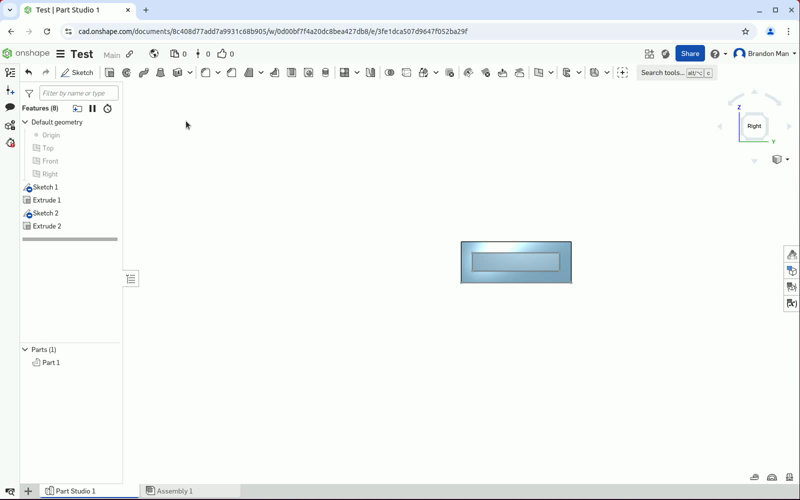
key(shift+h)
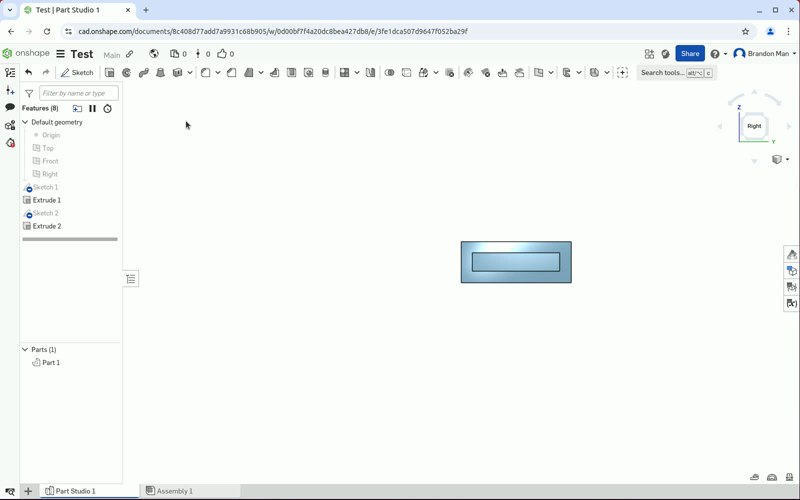
mouse_move(73, 189)
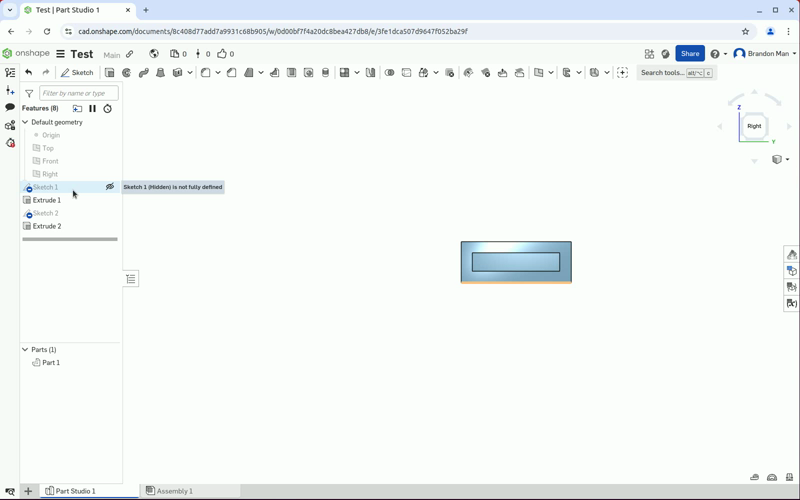
click(73, 189)
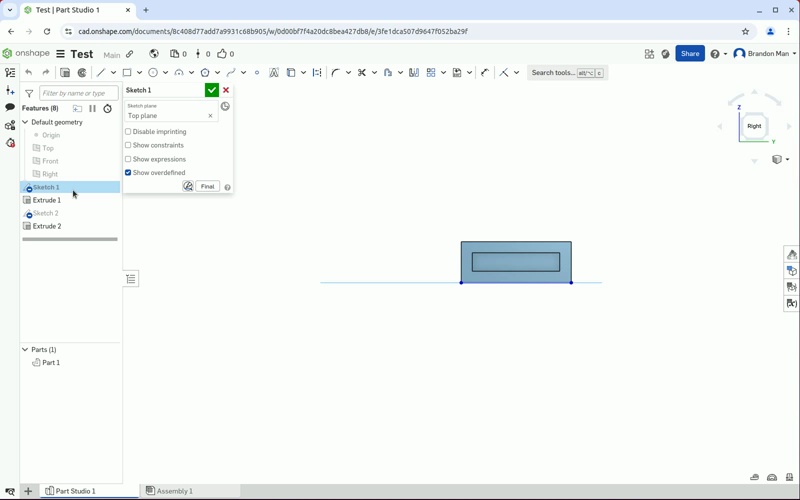
mouse_move(229, 92)
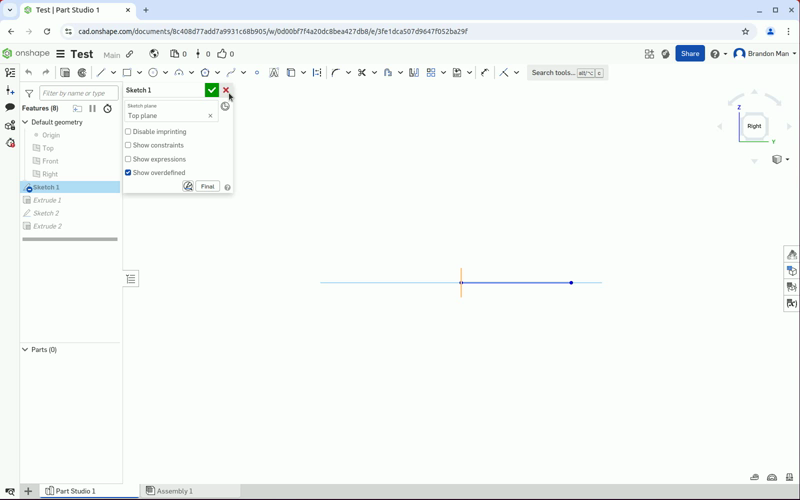
click(229, 92)
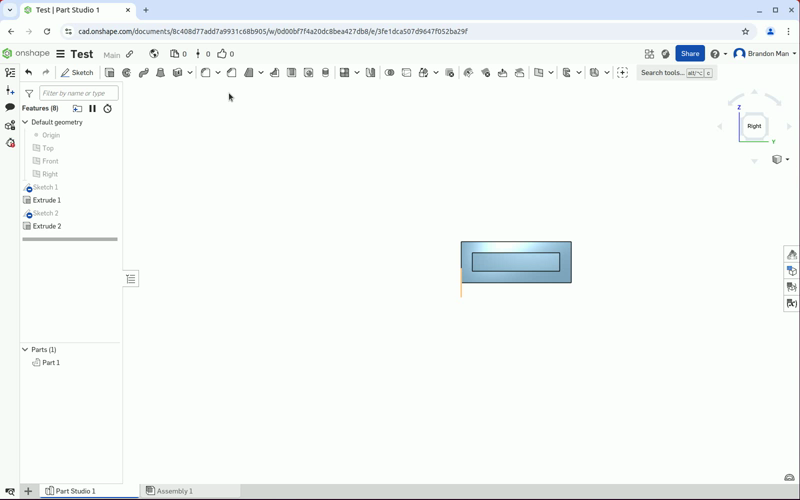
mouse_move(73, 352)
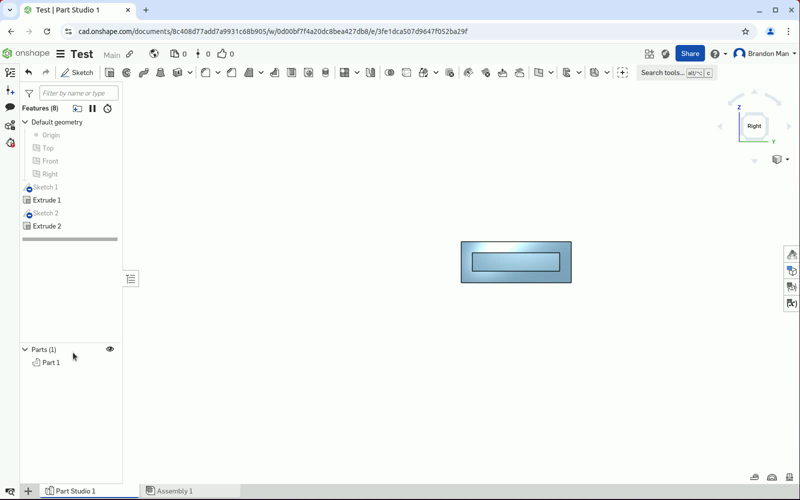
key(y)
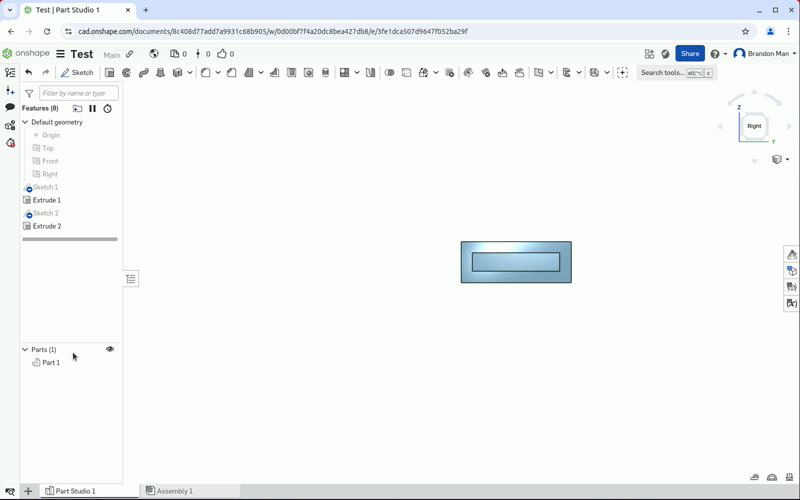
key(shift+p)
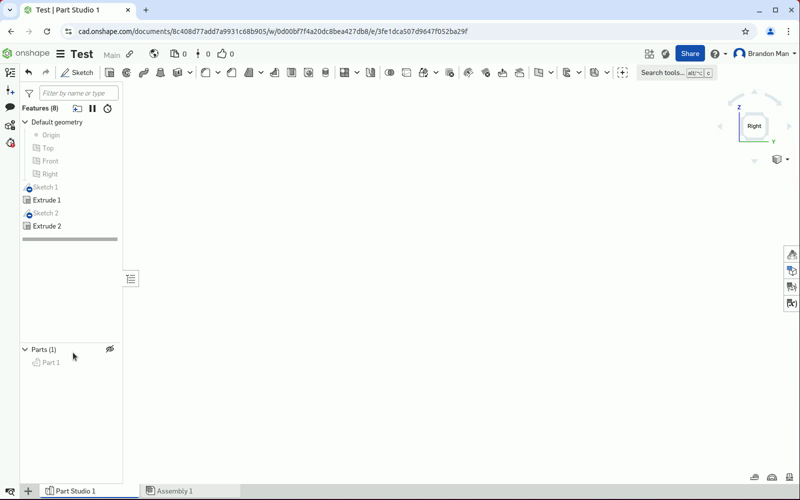
key(space)
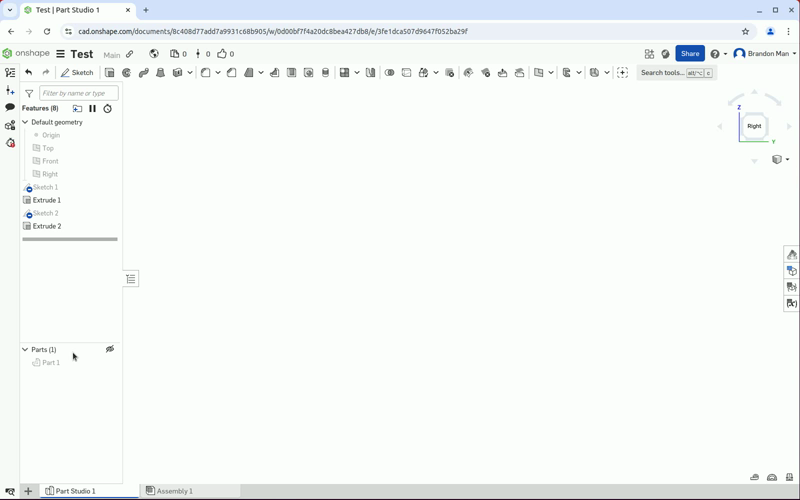
key_down(shift)
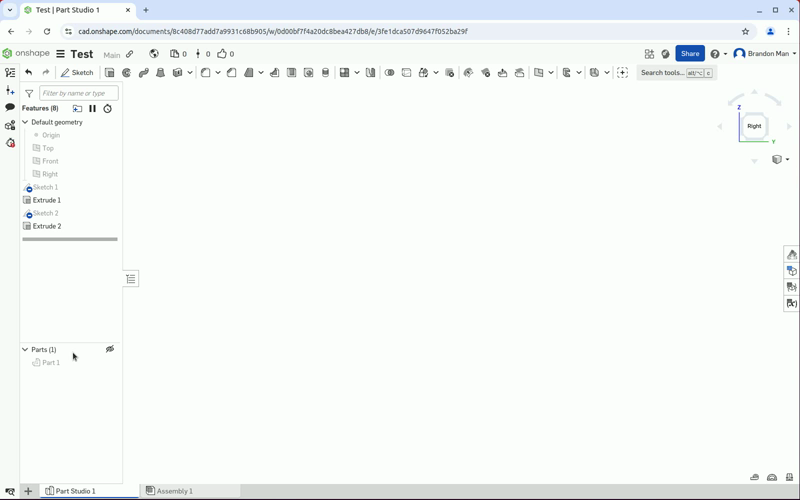
key(right)
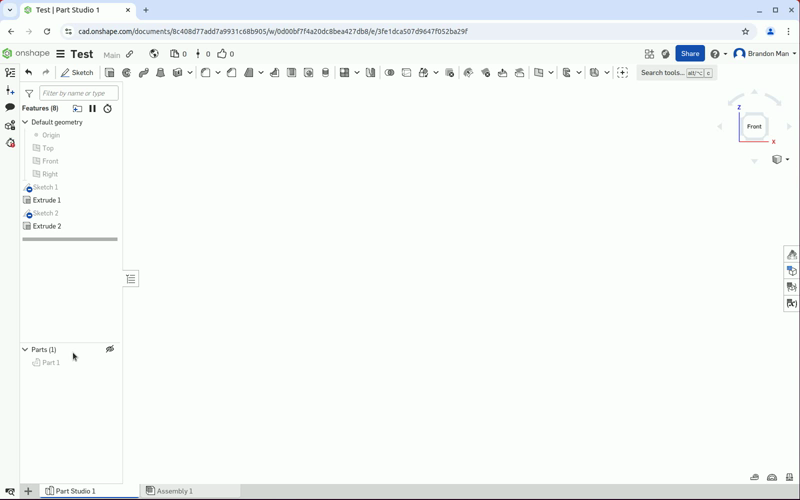
key_up(shift)
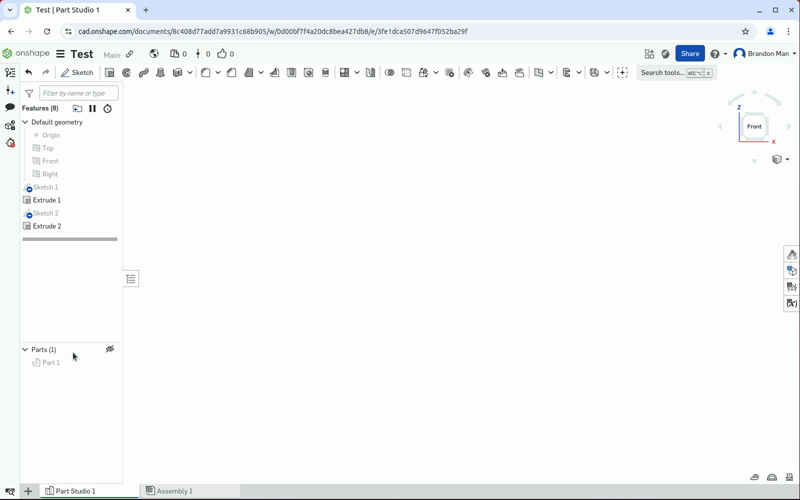
key(space)
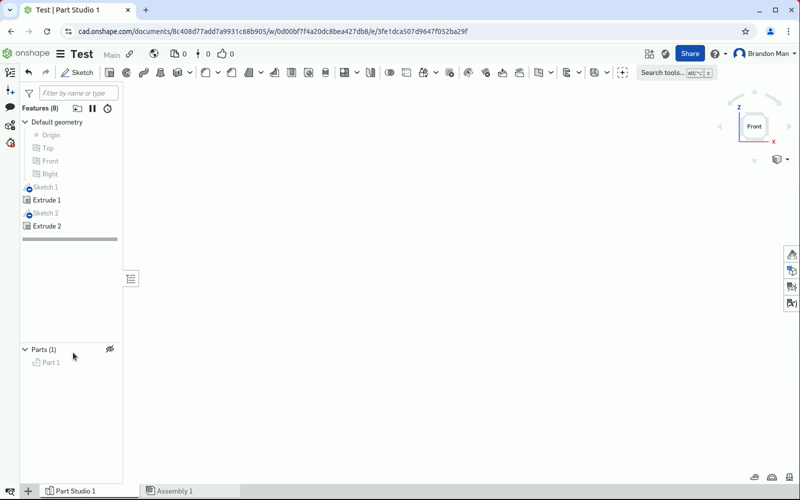
key_down(shift)
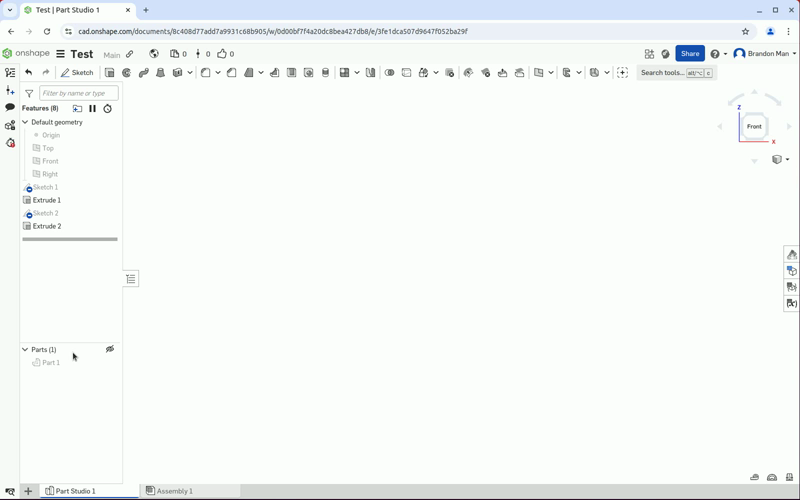
key(down)
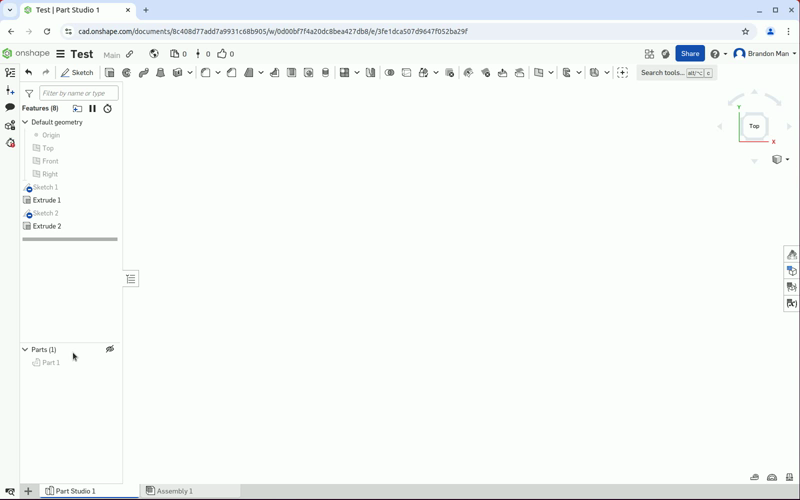
key_up(shift)
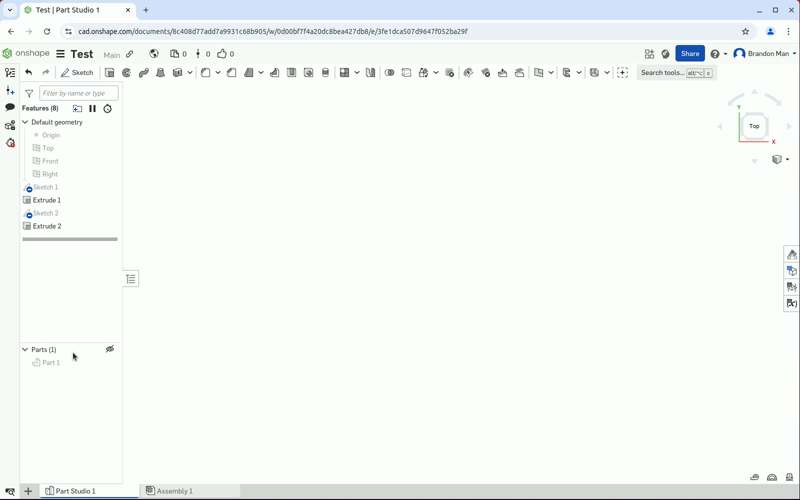
mouse_move(73, 352)
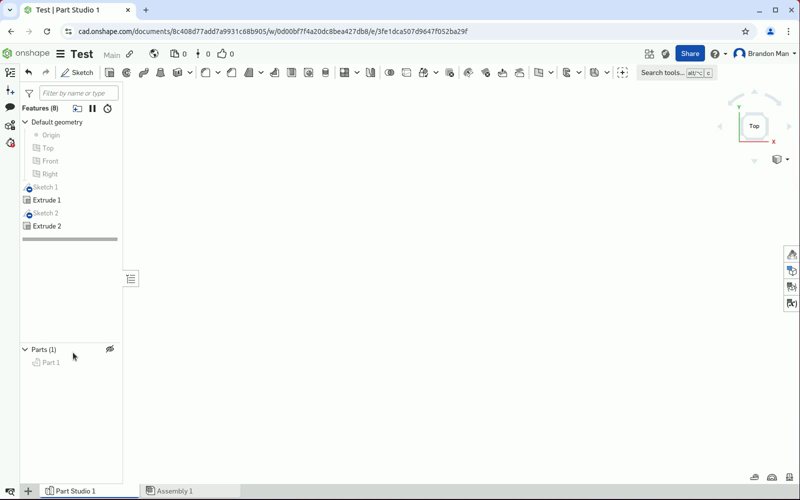
key(shift+y)
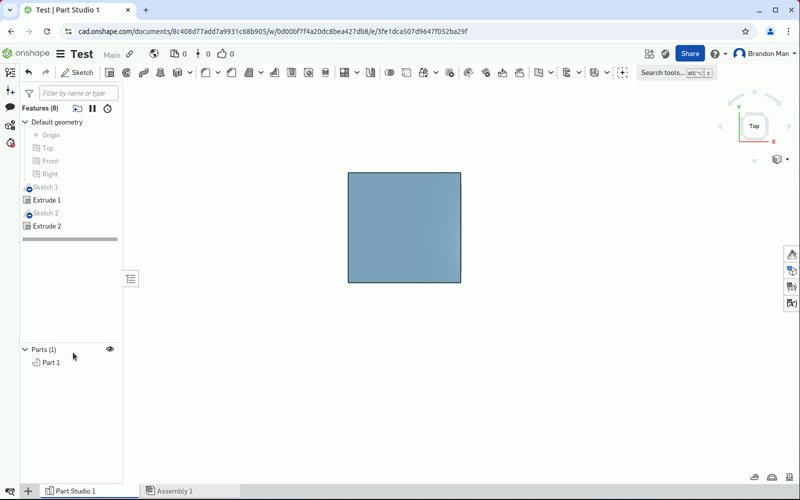
mouse_move(541, 75)
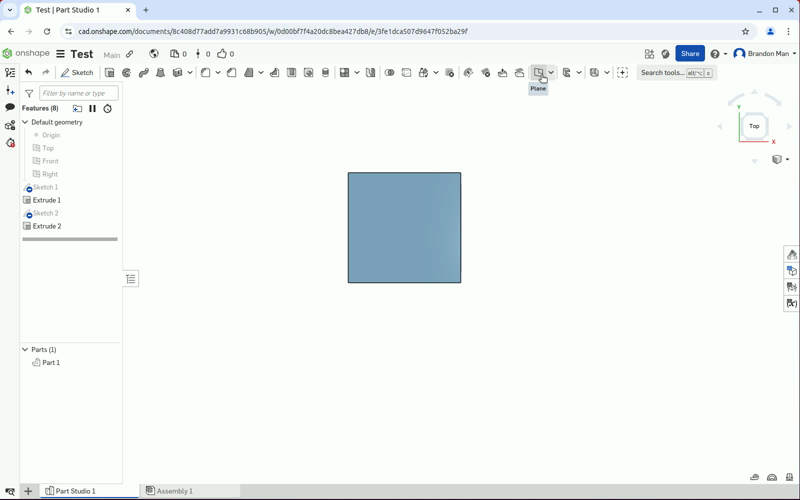
click(541, 75)
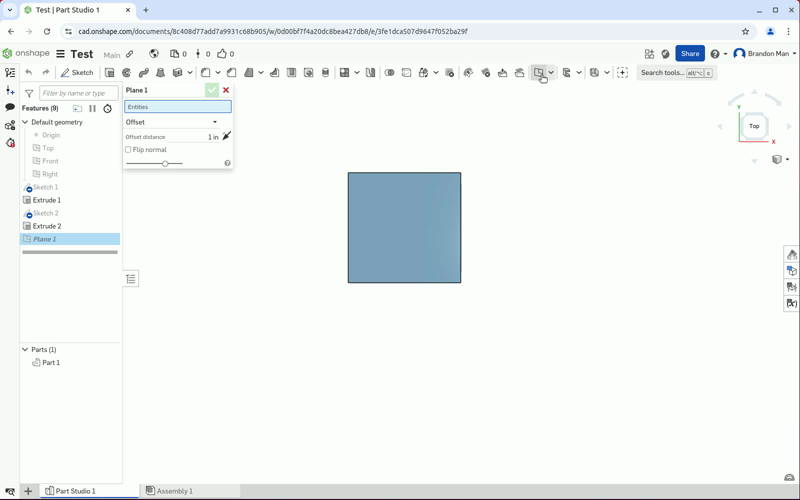
mouse_move(73, 150)
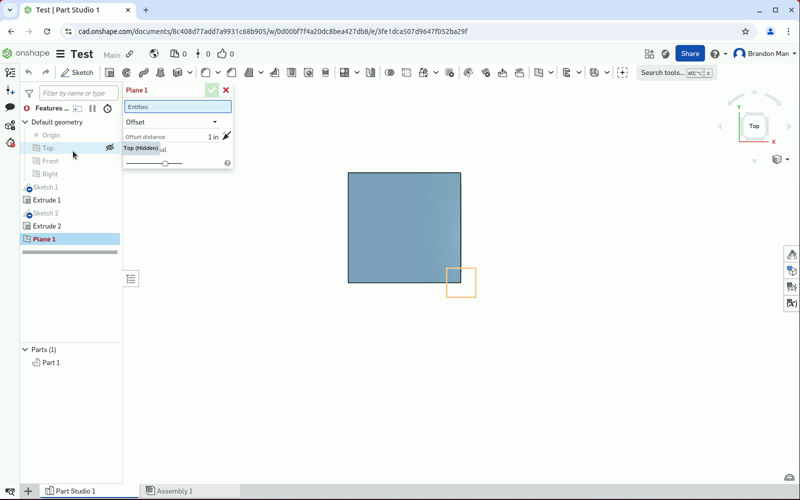
click(73, 150)
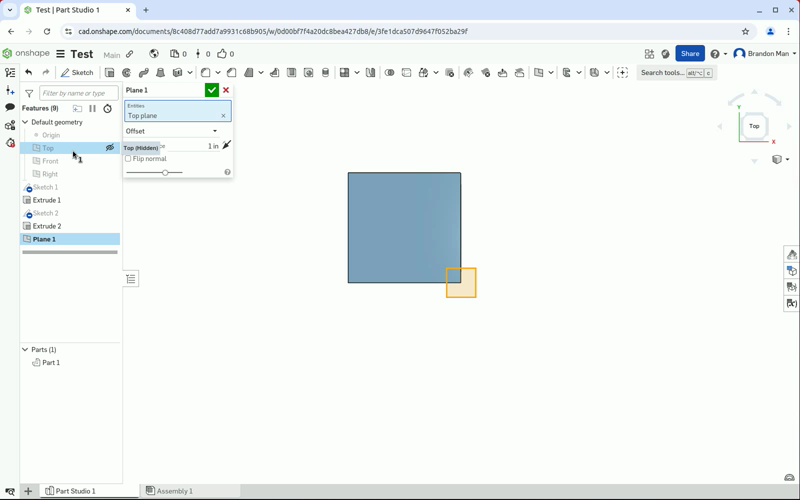
key(tab, 2)
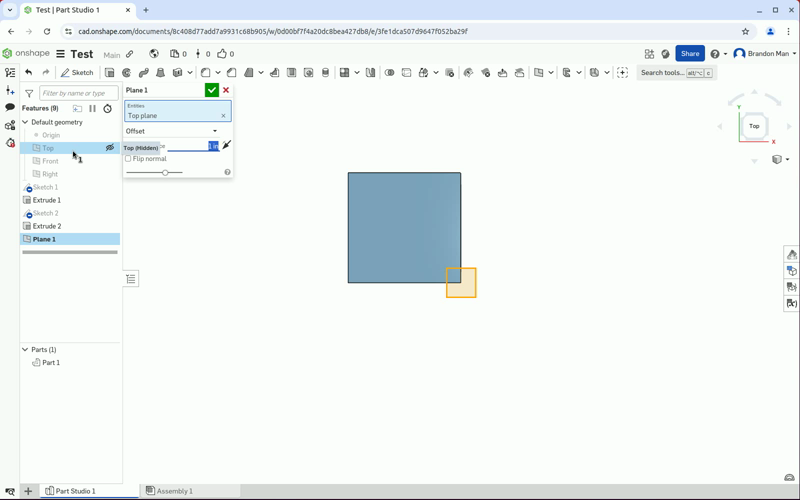
text(8.411)
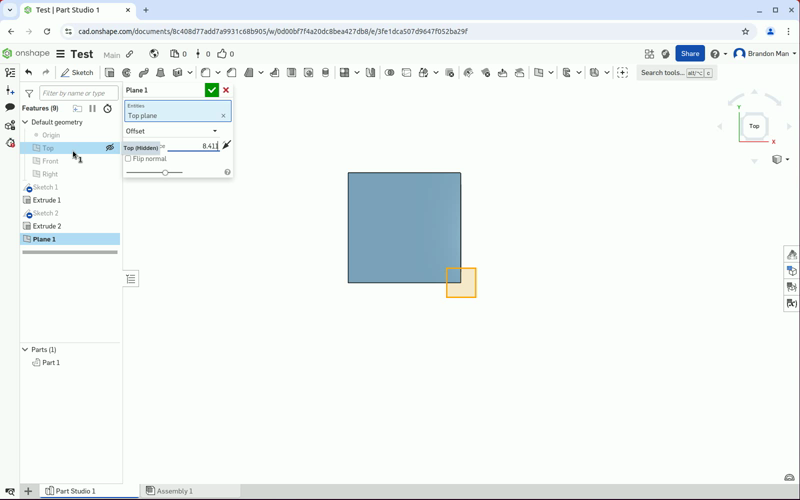
key(enter, 2)
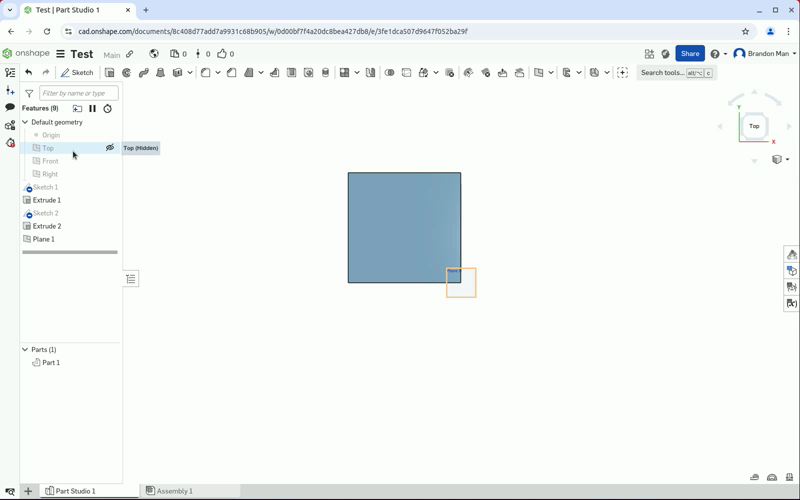
key(shift+s)
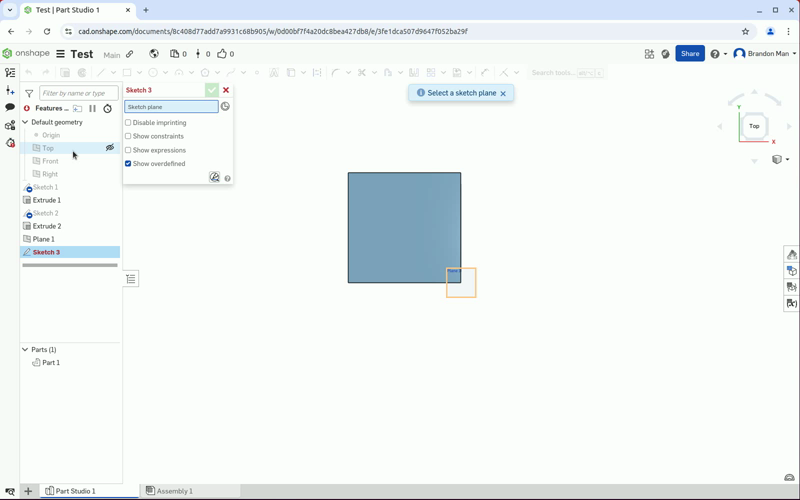
mouse_move(73, 241)
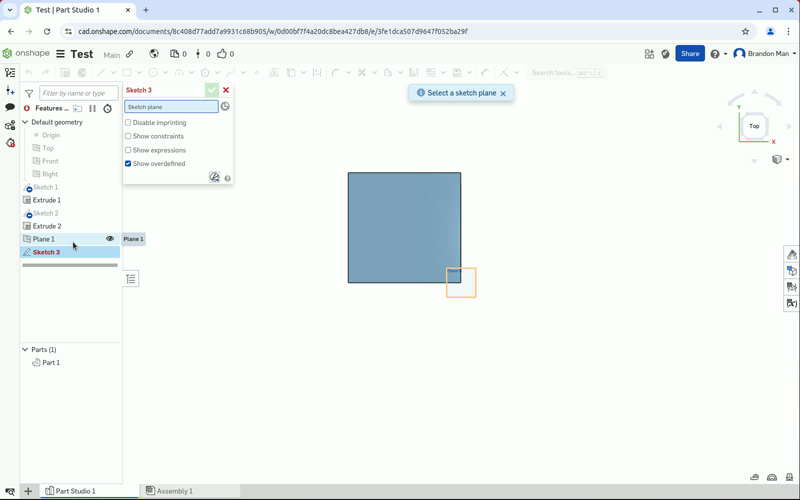
click(73, 241)
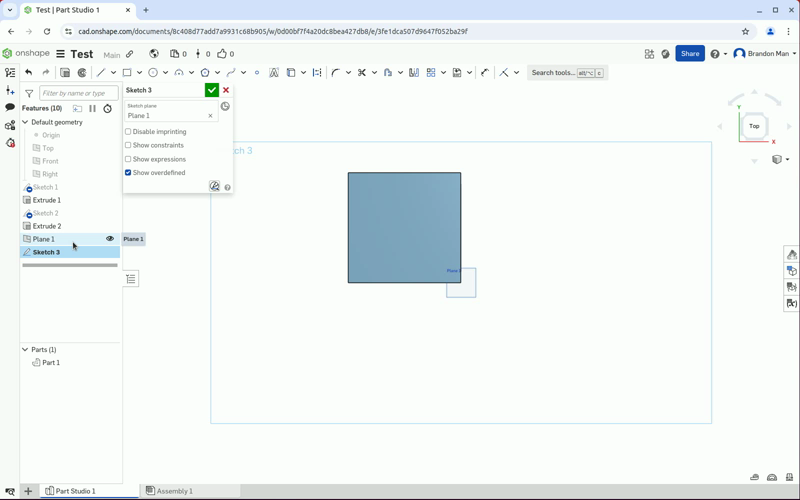
mouse_move(73, 352)
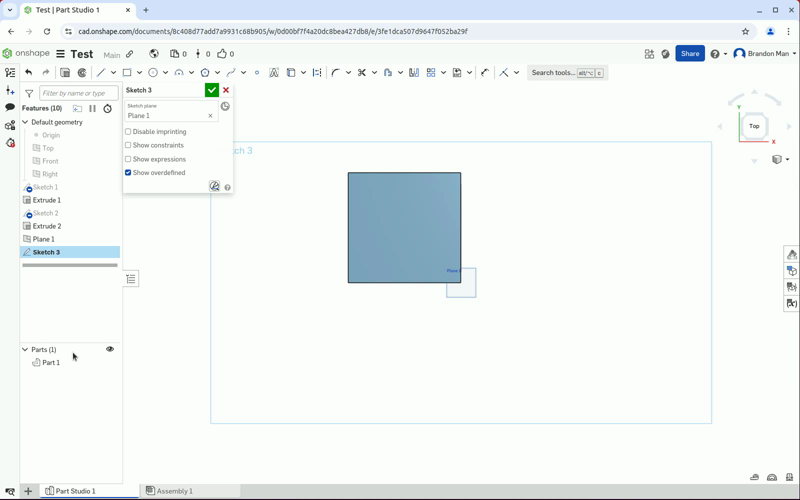
key(y)
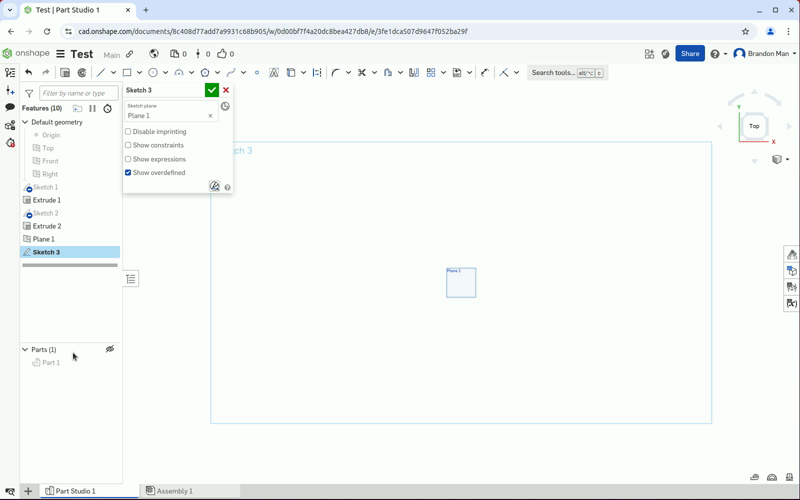
key(l)
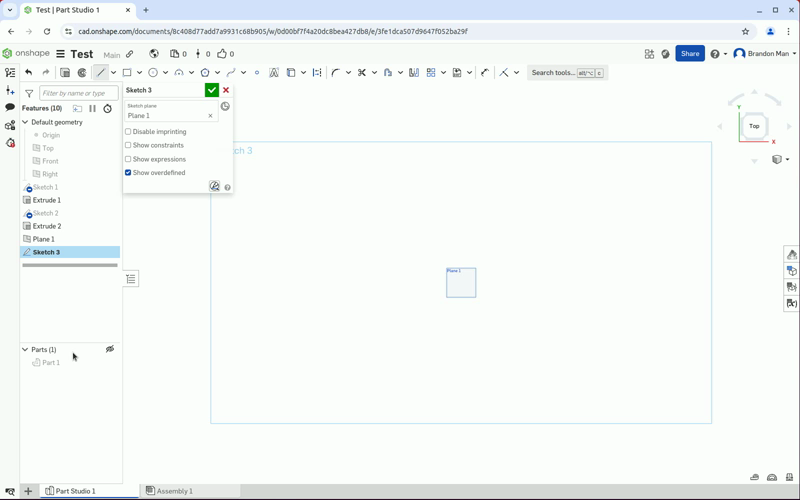
key_down(shift)
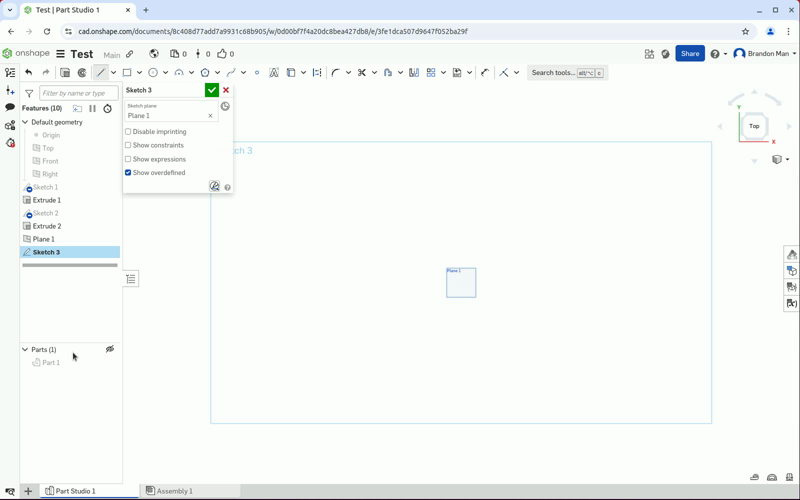
mouse_move(348, 282)
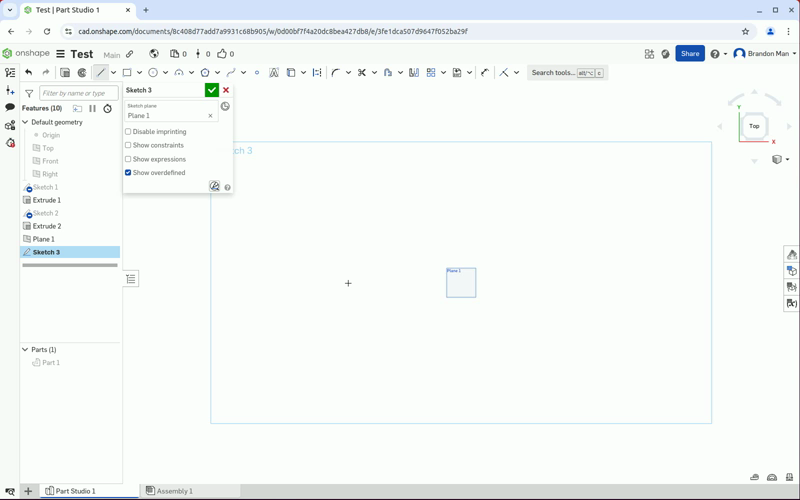
click(348, 282)
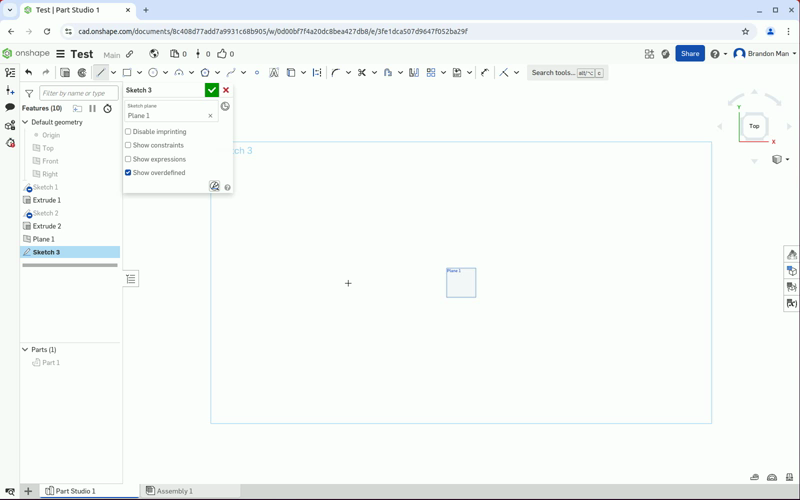
key_up(shift)
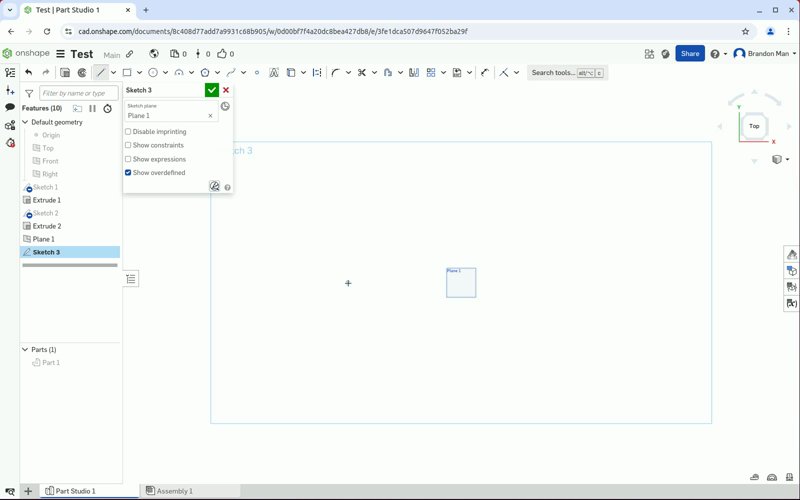
key_down(shift)
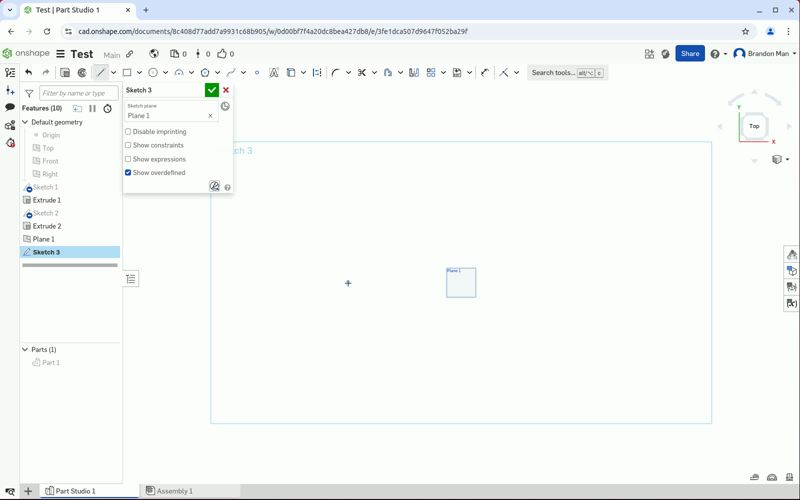
mouse_move(378, 282)
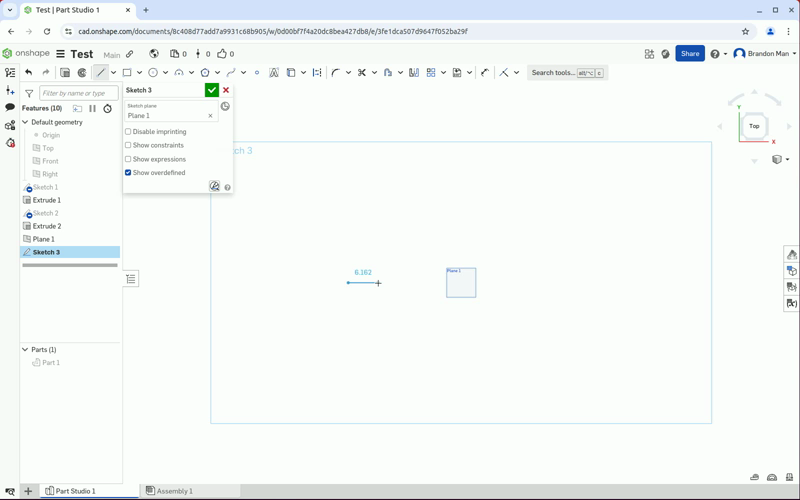
mouse_move(389, 282)
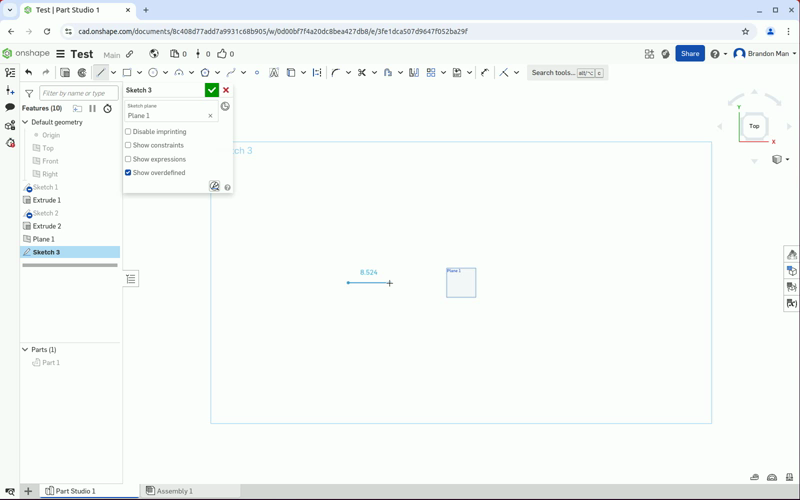
click(389, 282)
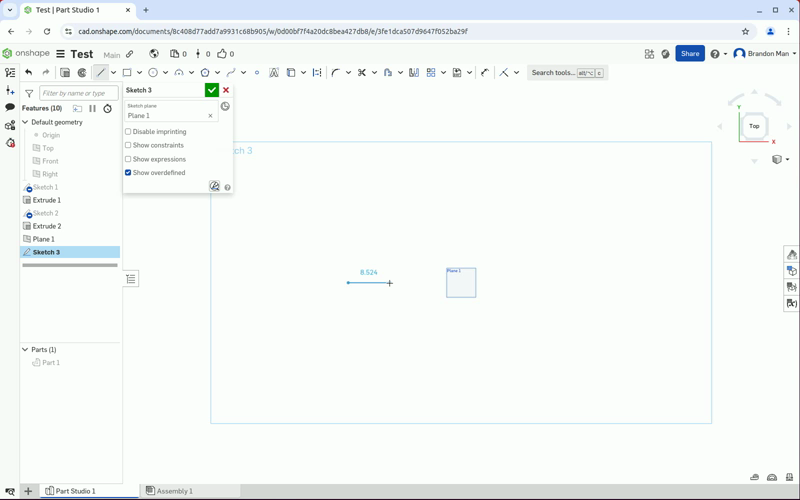
key_up(shift)
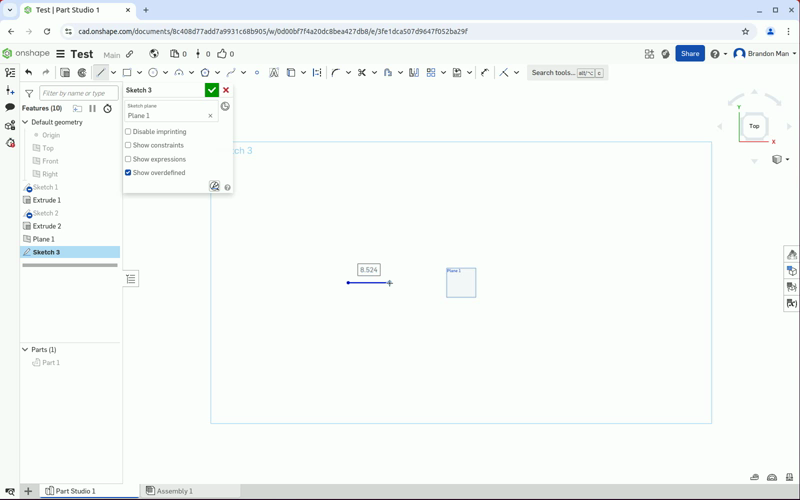
key_down(shift)
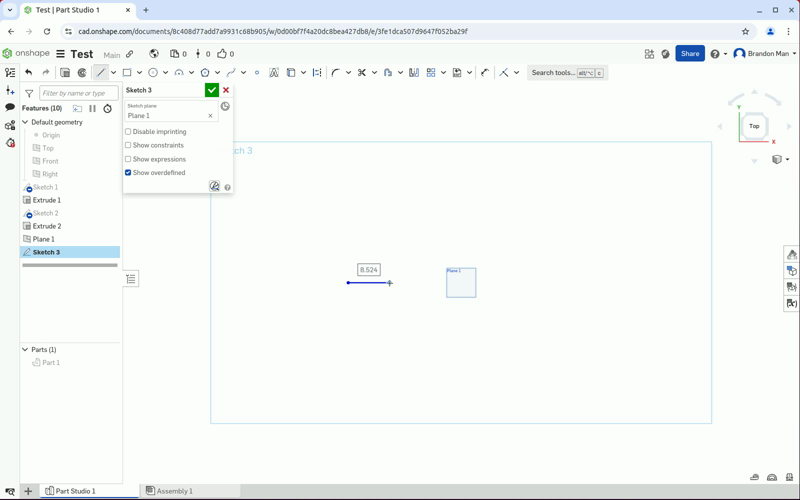
mouse_move(389, 172)
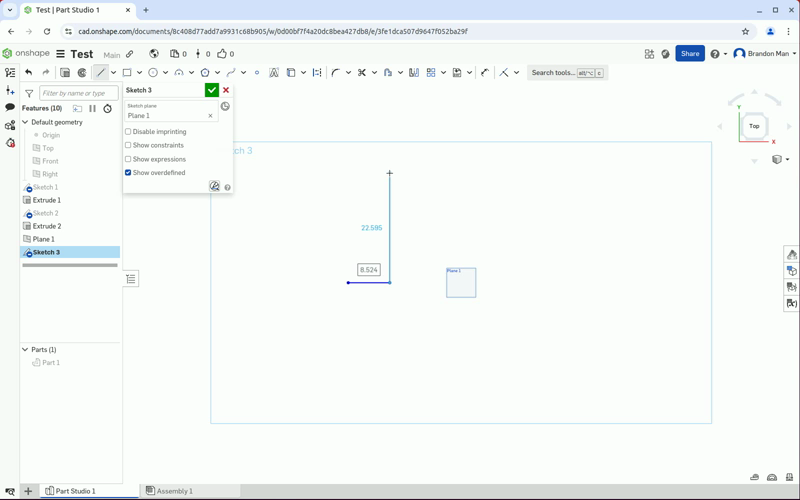
click(389, 172)
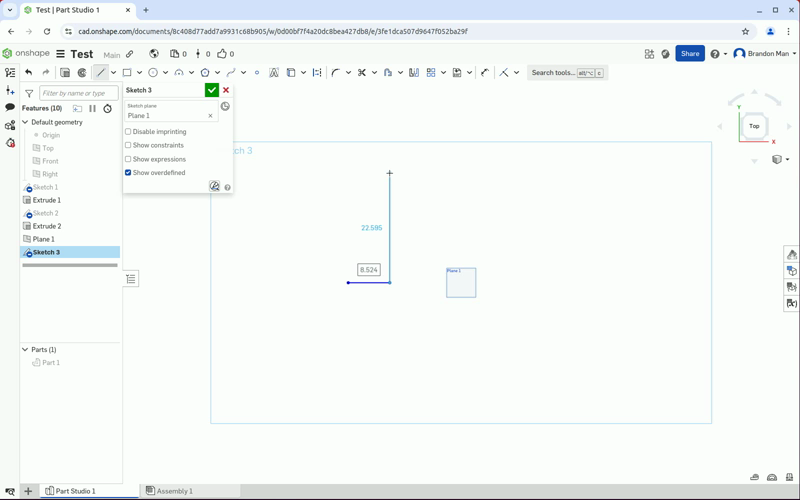
key_up(shift)
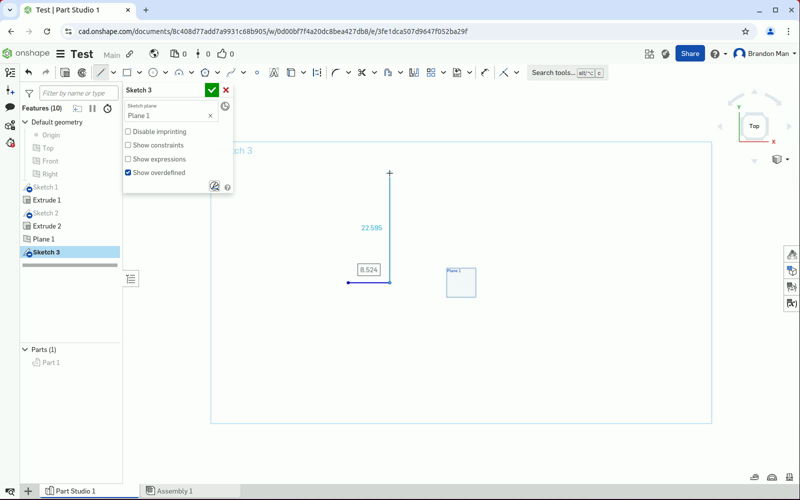
key_down(shift)
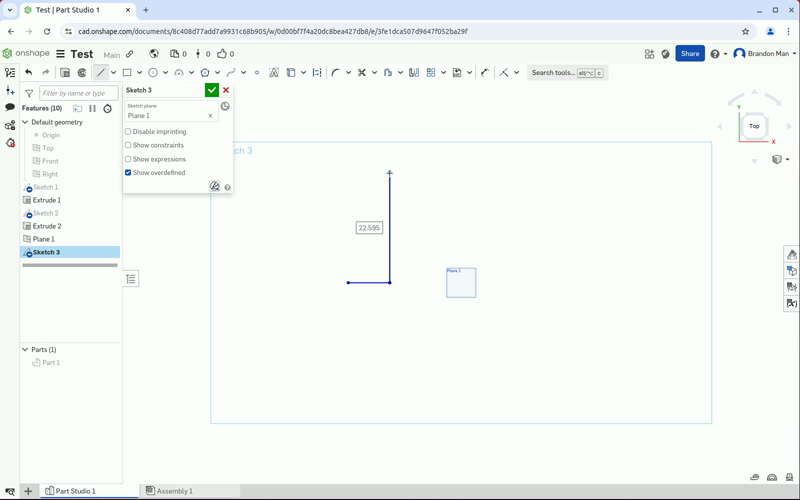
mouse_move(420, 172)
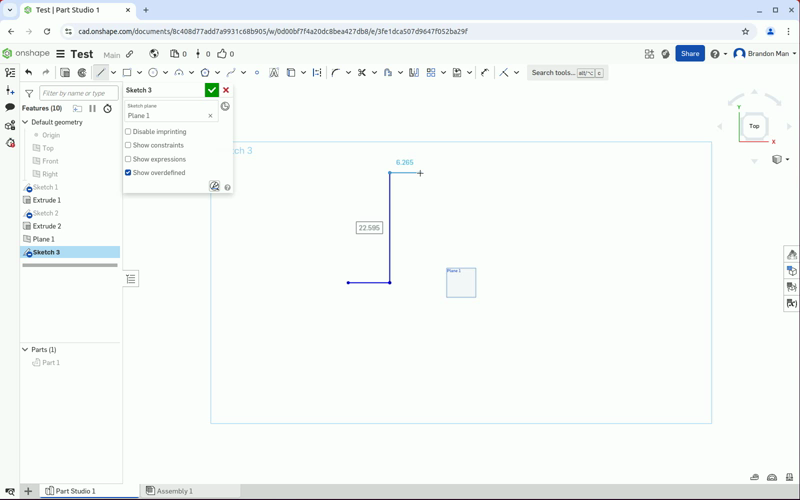
mouse_move(348, 172)
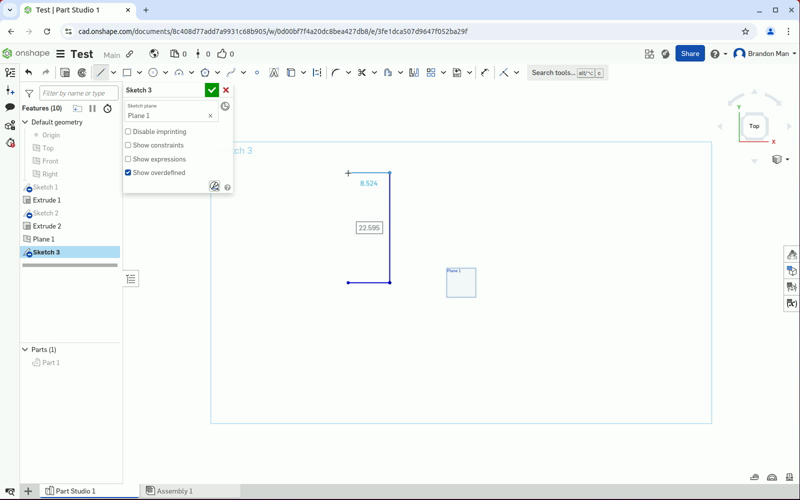
click(348, 172)
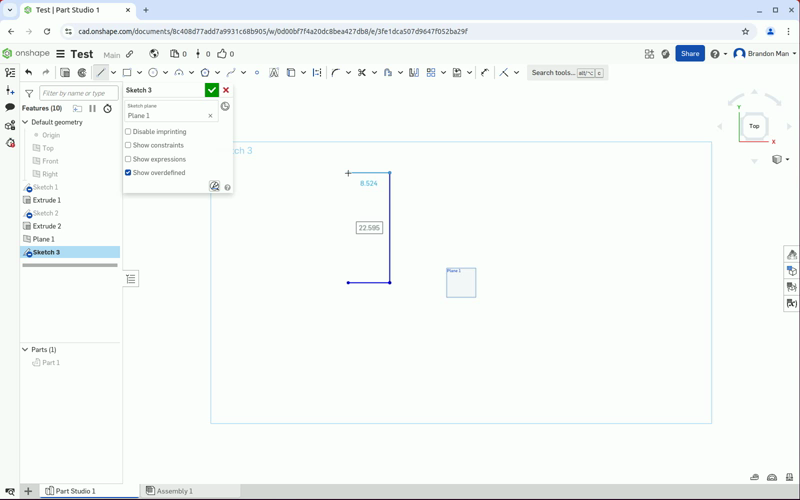
key_up(shift)
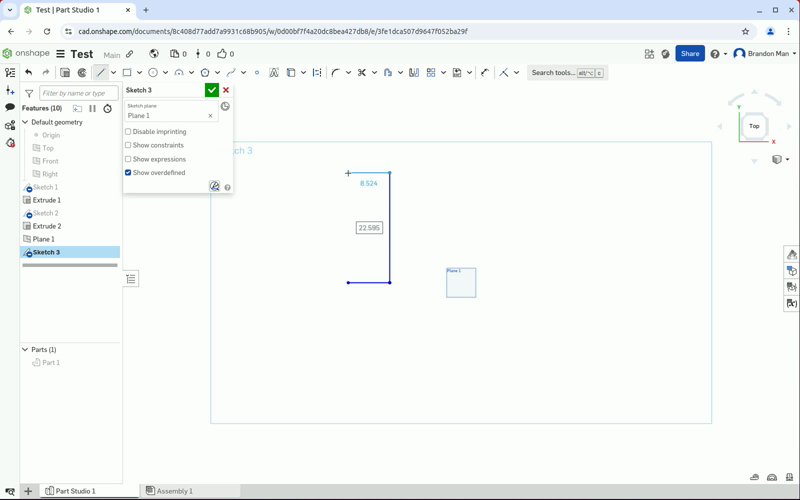
key_down(shift)
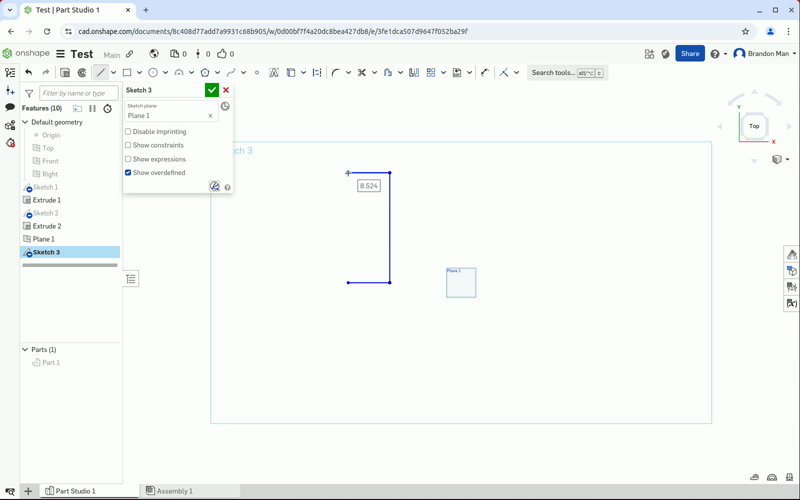
mouse_move(348, 282)
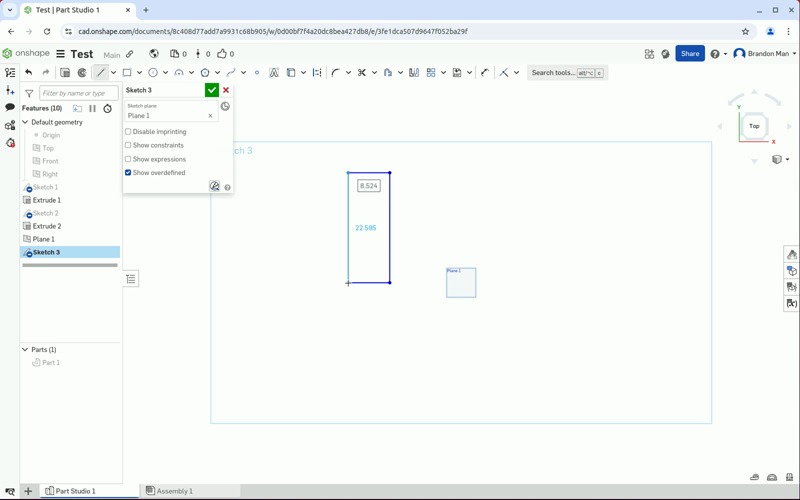
key_up(shift)
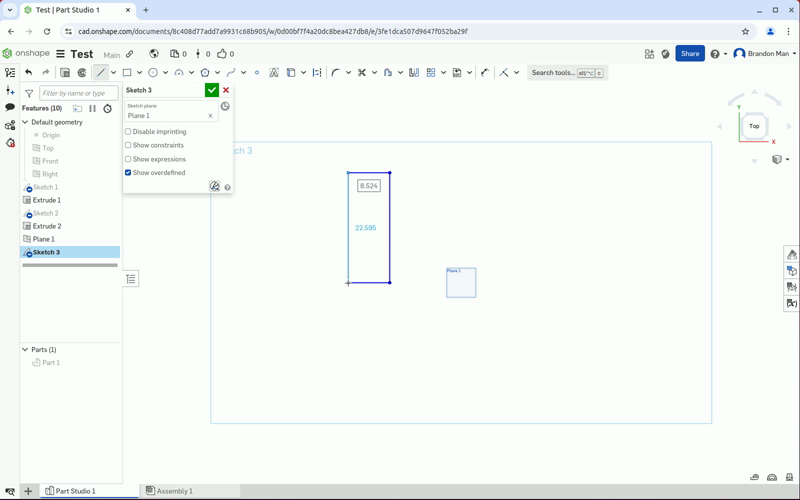
click(348, 282)
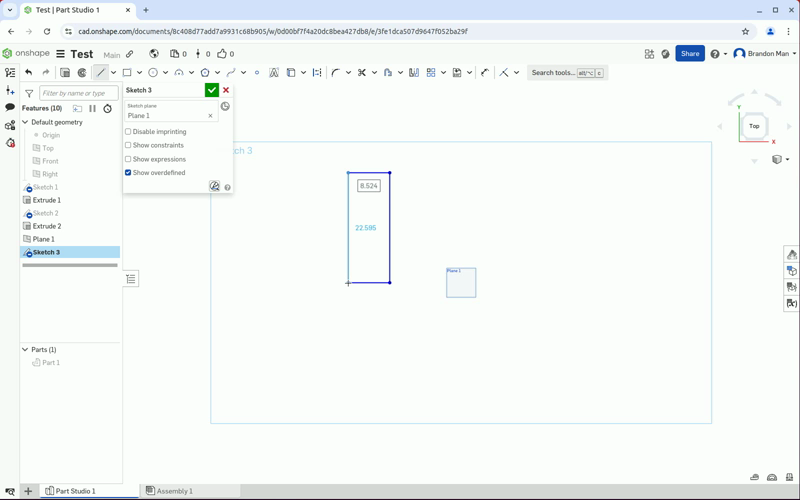
key(esc)
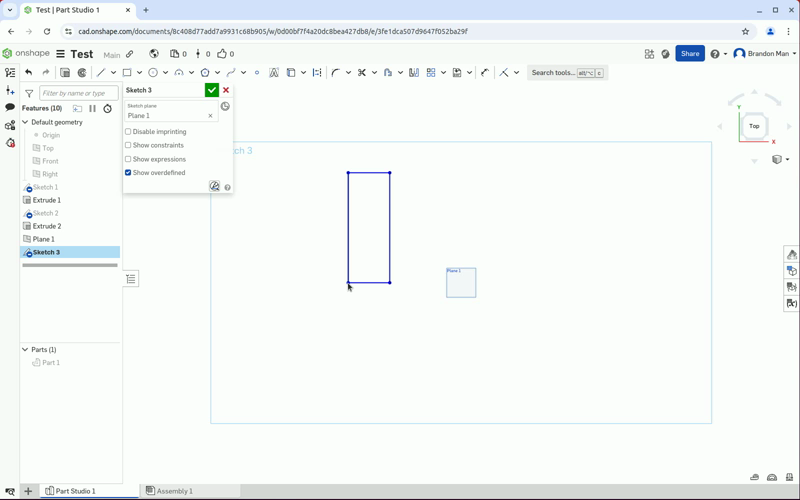
mouse_move(364, 250)
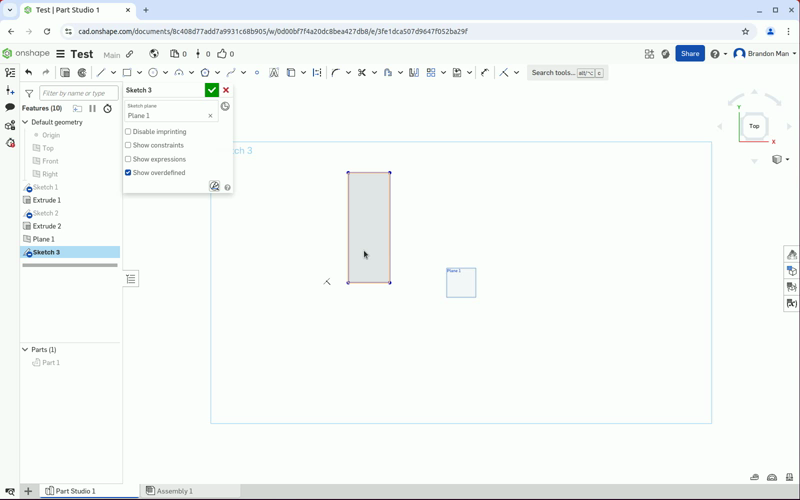
click(364, 250)
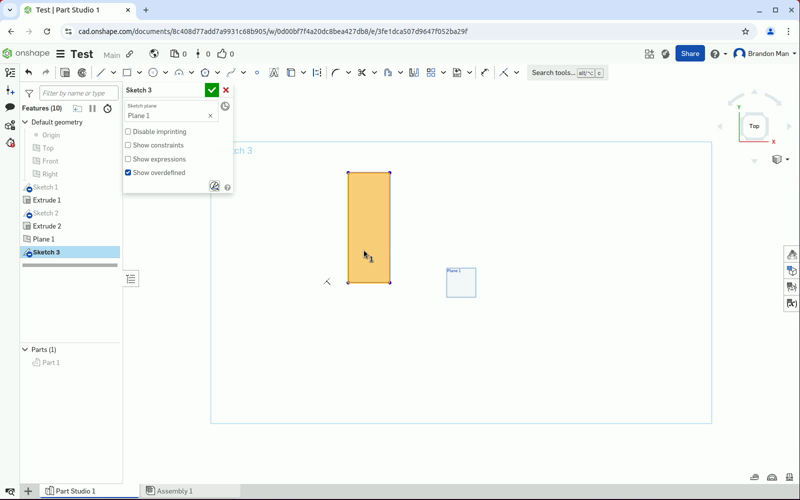
mouse_move(73, 352)
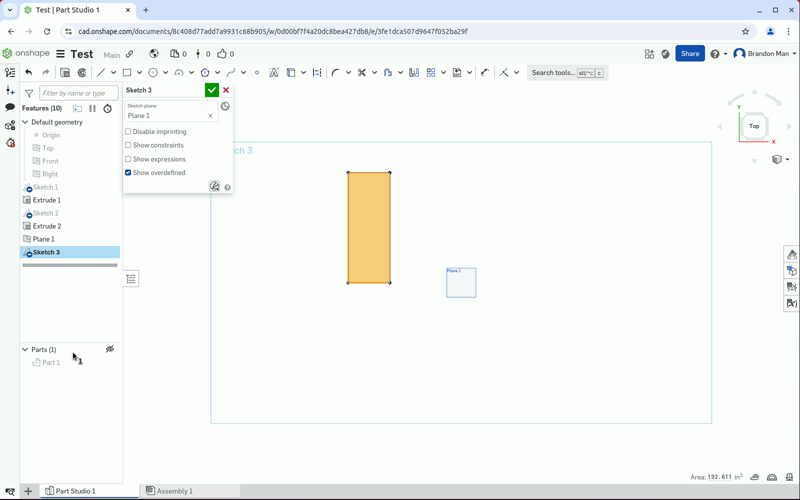
key(shift+y)
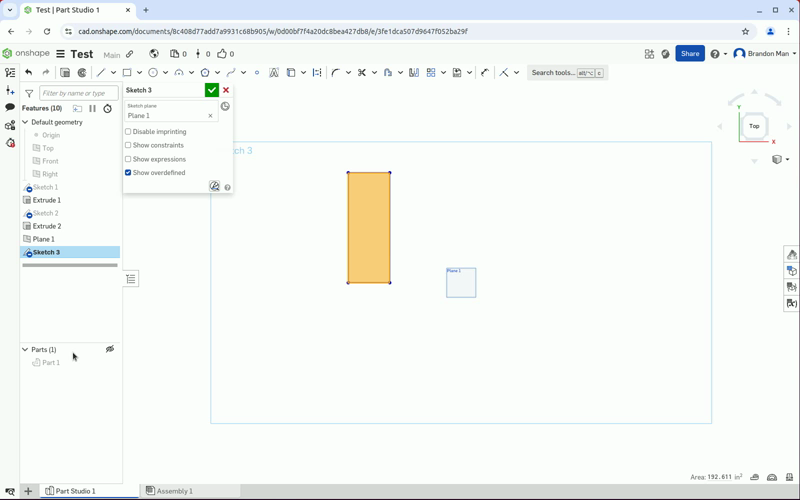
key(shift+e)
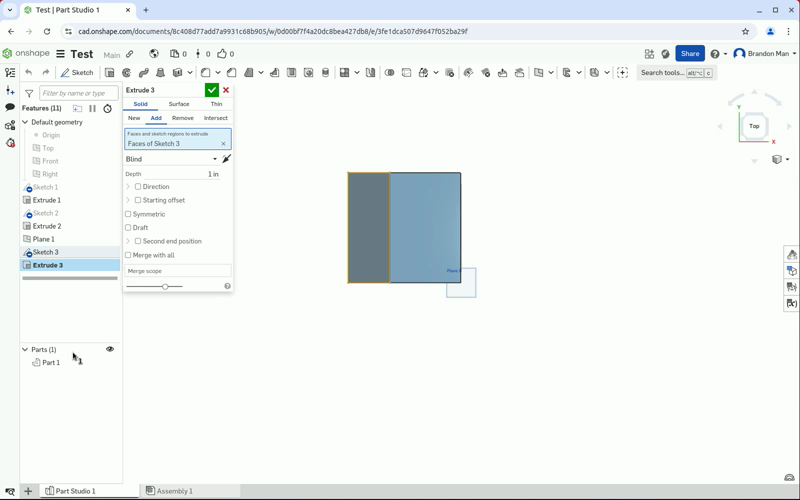
mouse_move(143, 106)
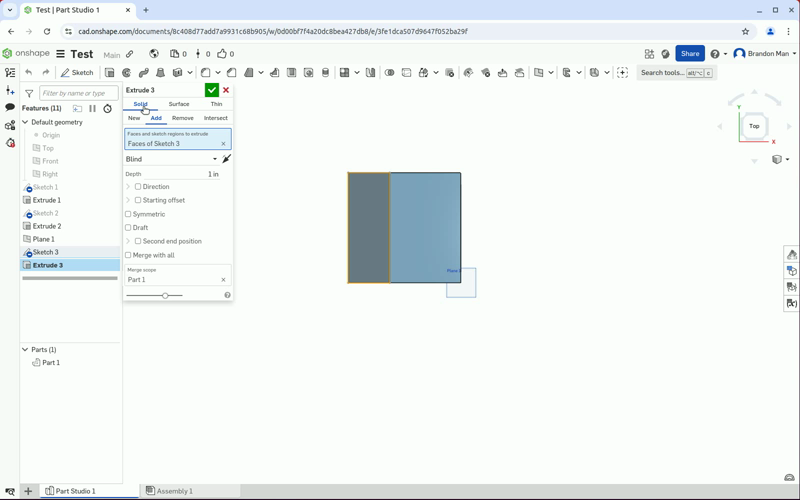
click(143, 106)
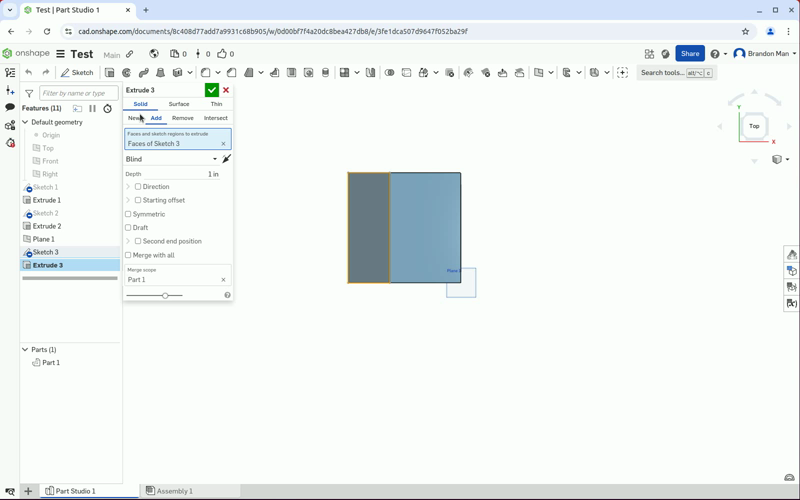
mouse_move(137, 120)
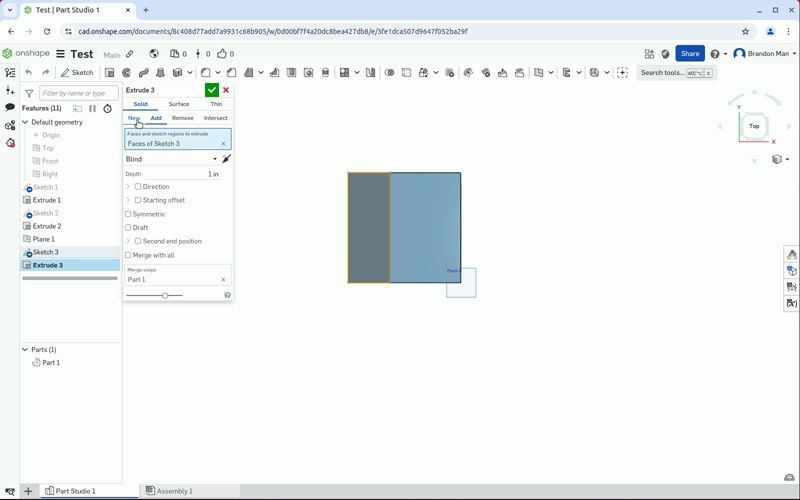
click(137, 120)
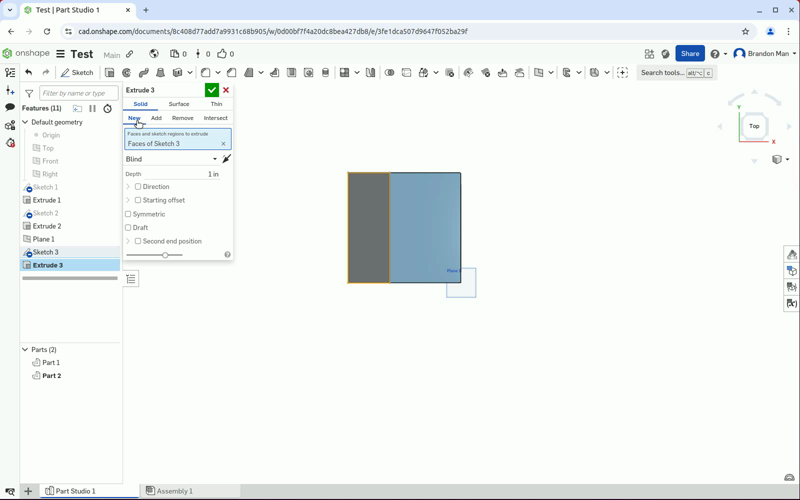
key(tab, 4)
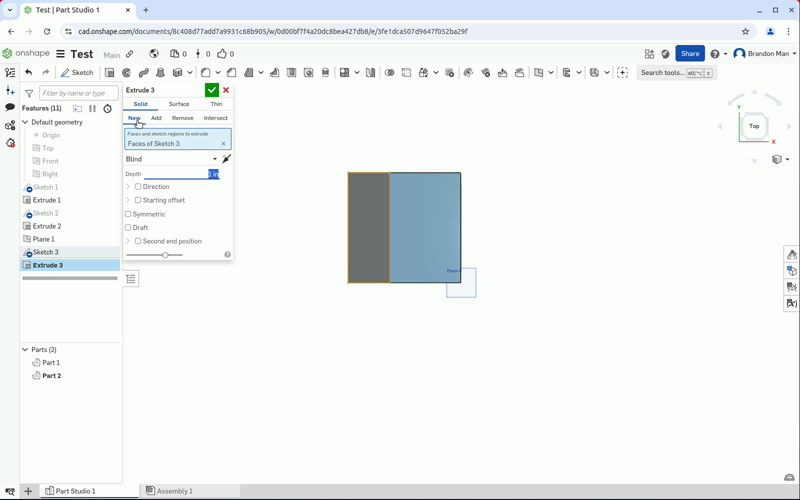
text(14.202)
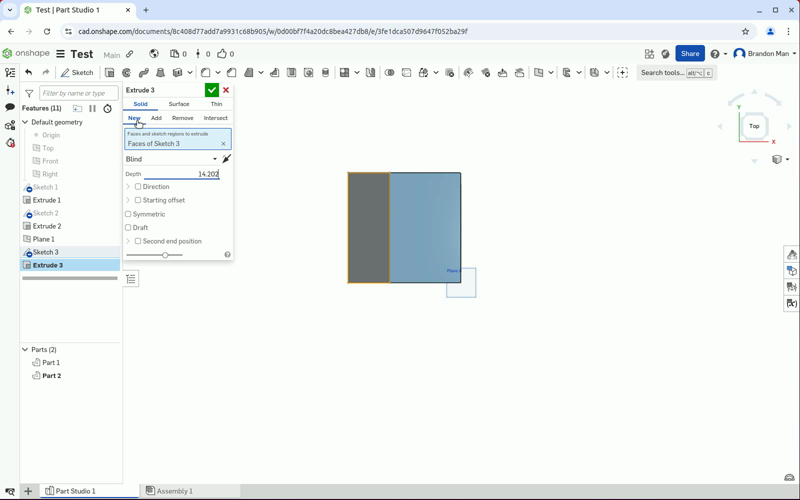
key(enter)
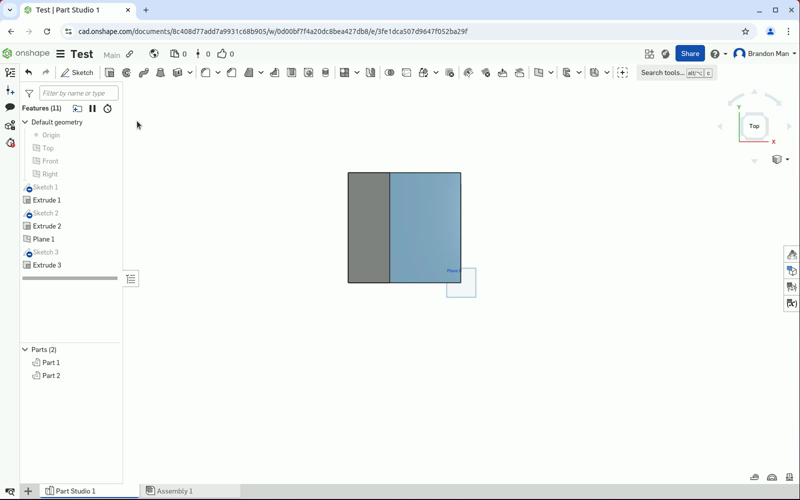
key(shift+h)
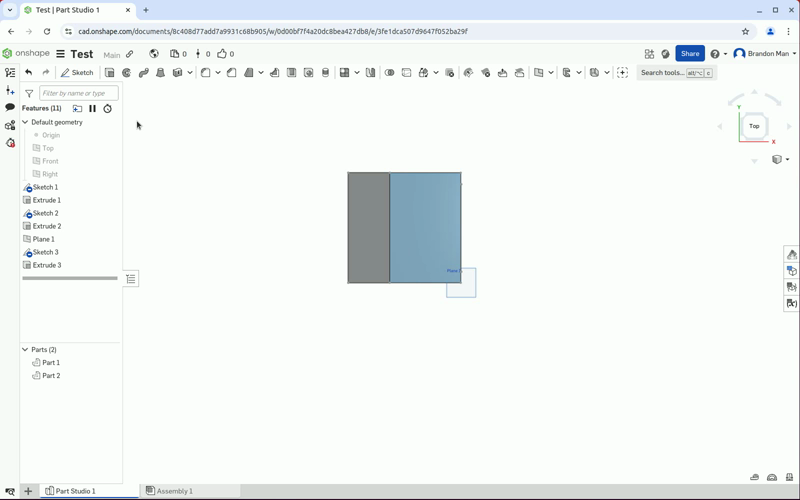
key(shift+h)
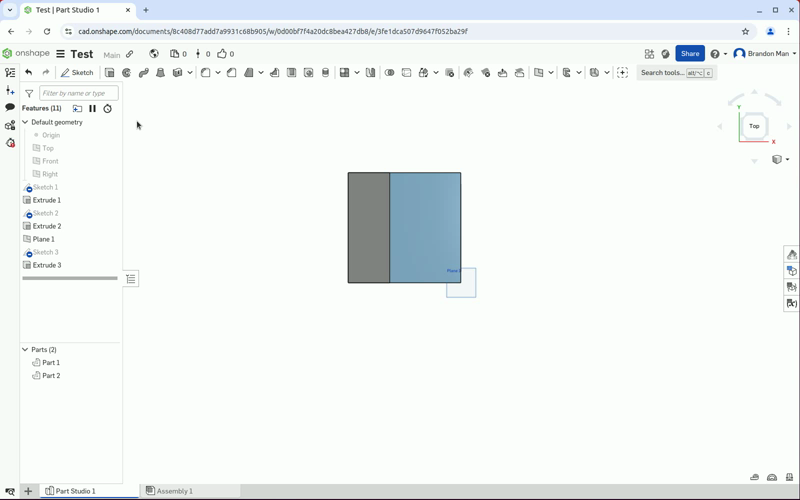
mouse_move(73, 189)
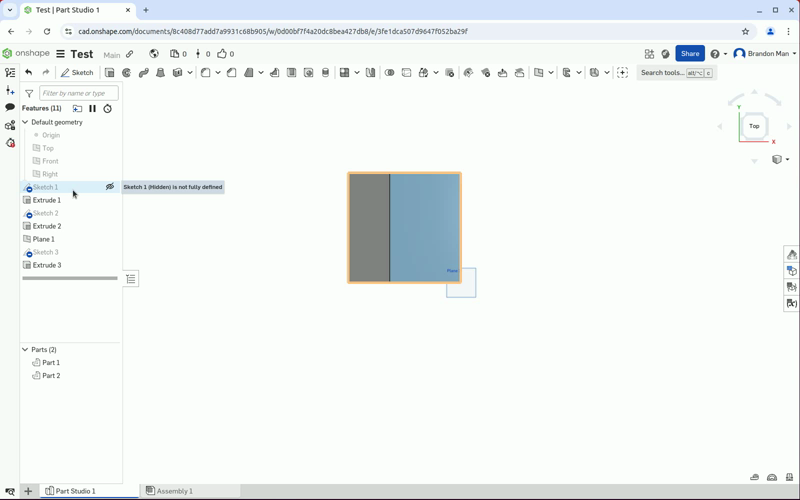
click(73, 189)
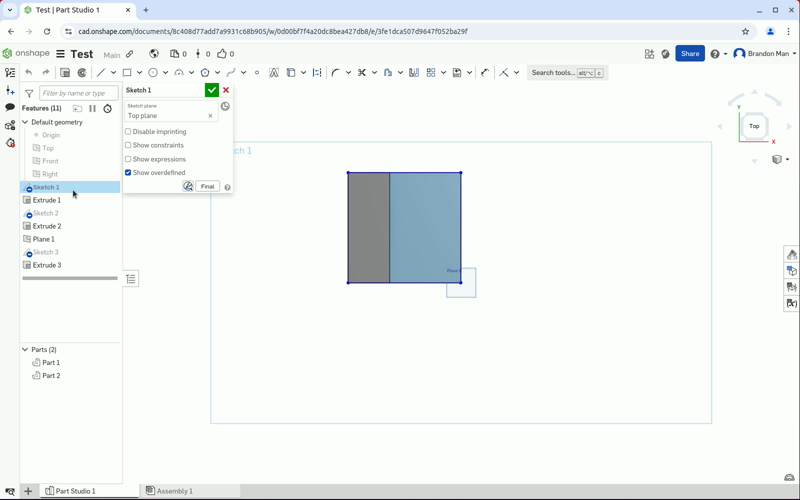
mouse_move(229, 92)
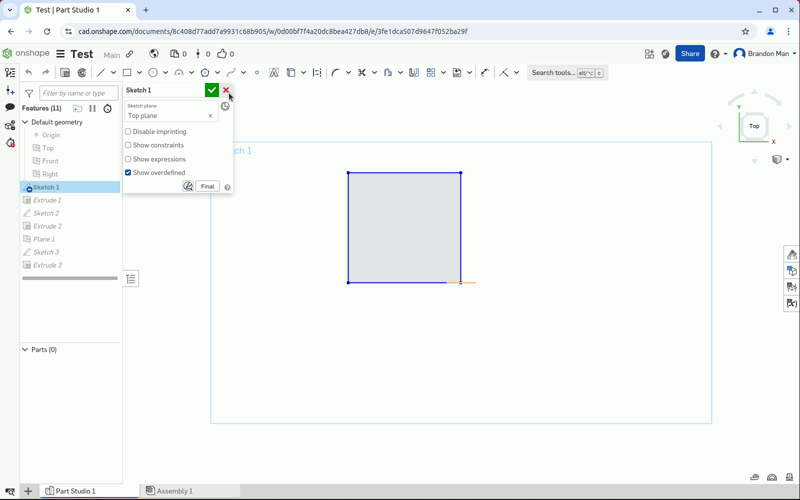
click(229, 92)
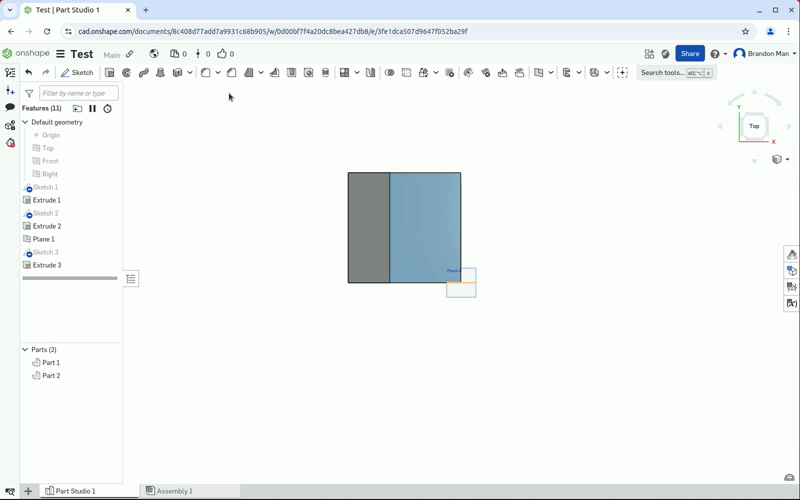
mouse_move(541, 75)
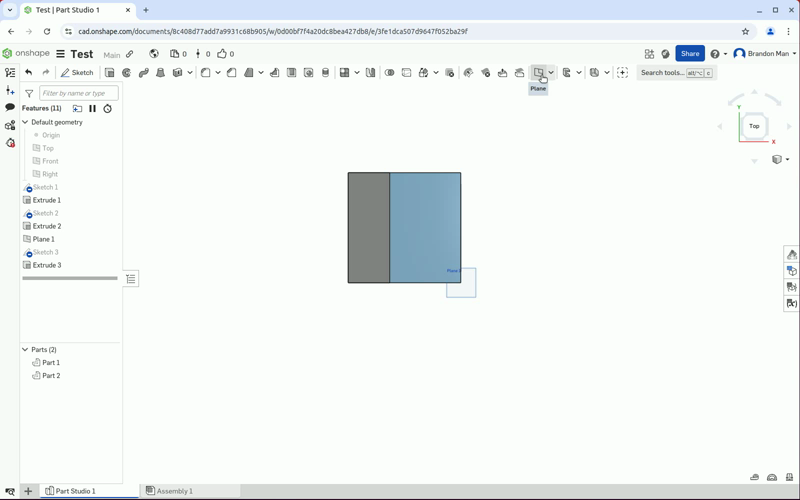
click(541, 75)
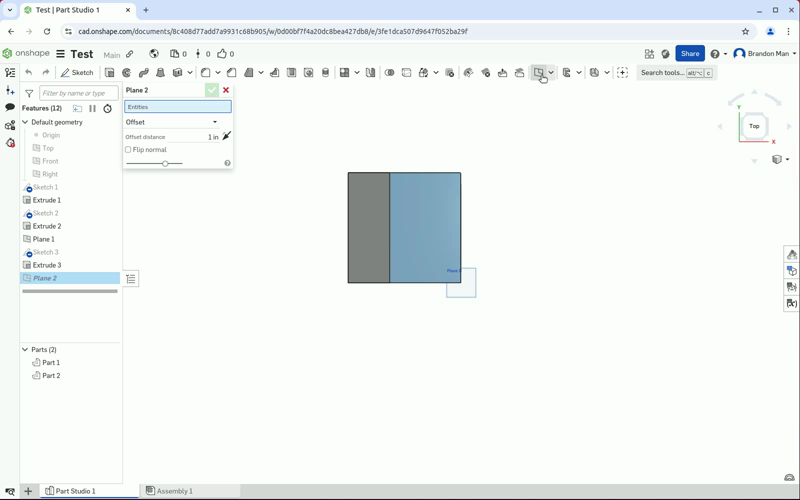
mouse_move(73, 150)
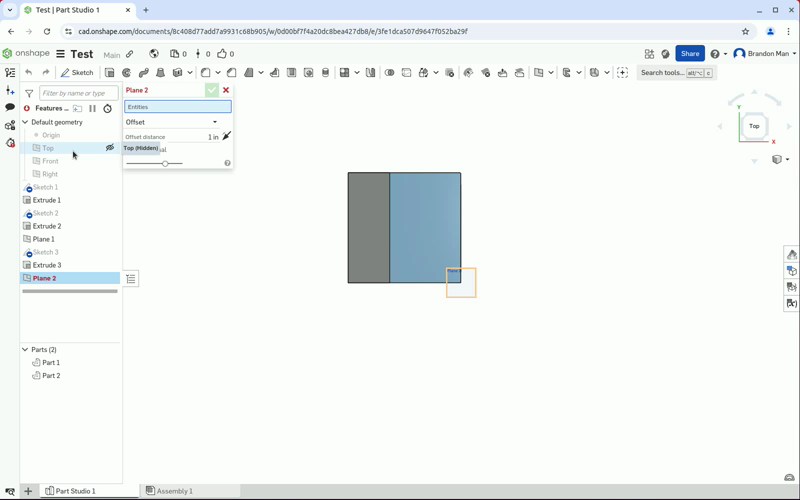
click(73, 150)
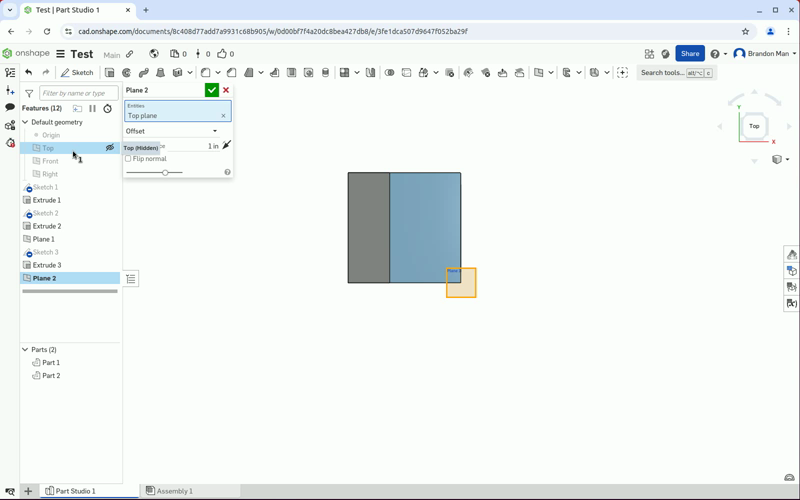
key(tab, 2)
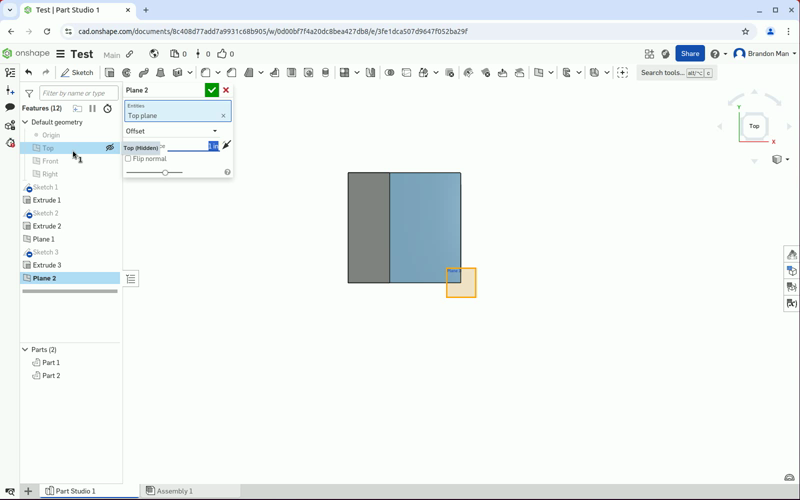
text(22.615)
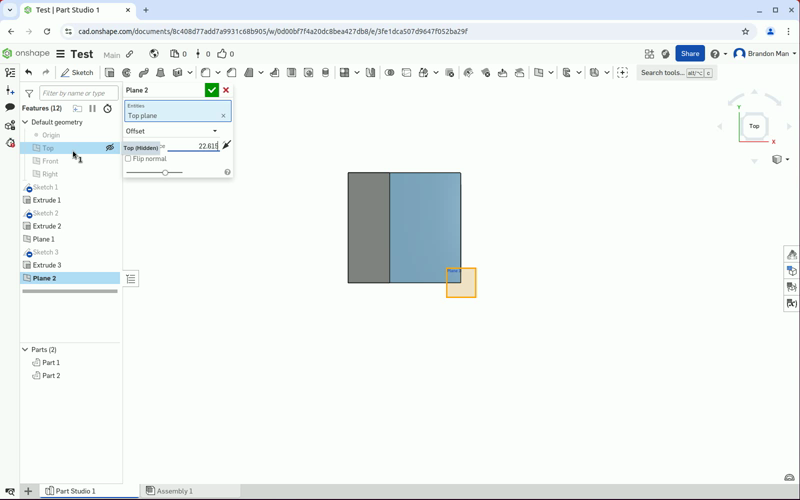
key(enter, 2)
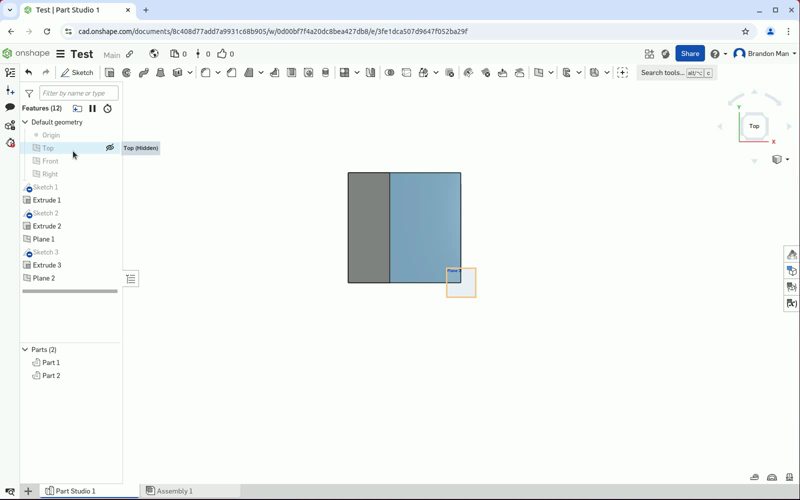
key(shift+s)
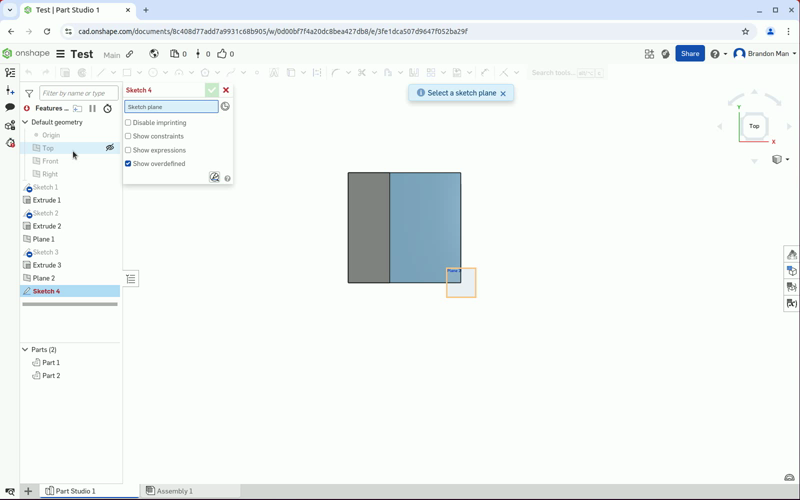
mouse_move(73, 280)
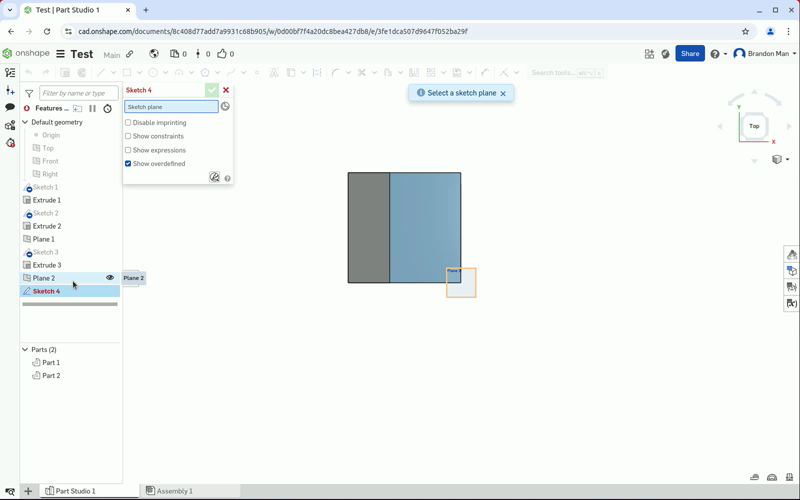
click(73, 280)
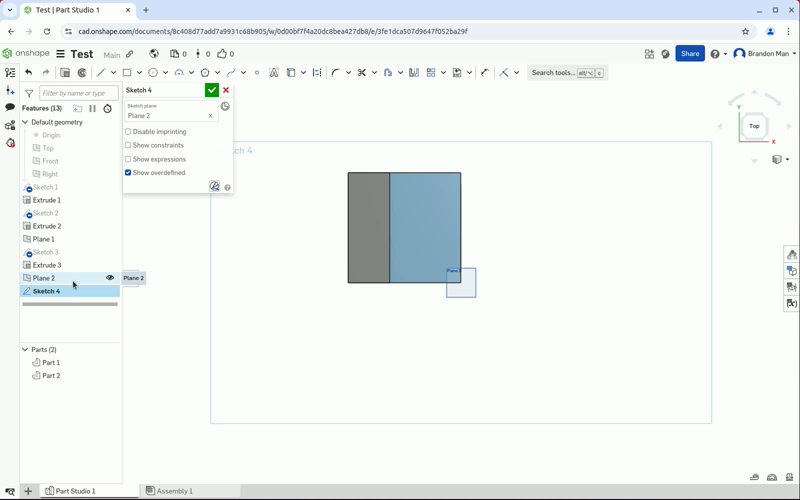
mouse_move(73, 352)
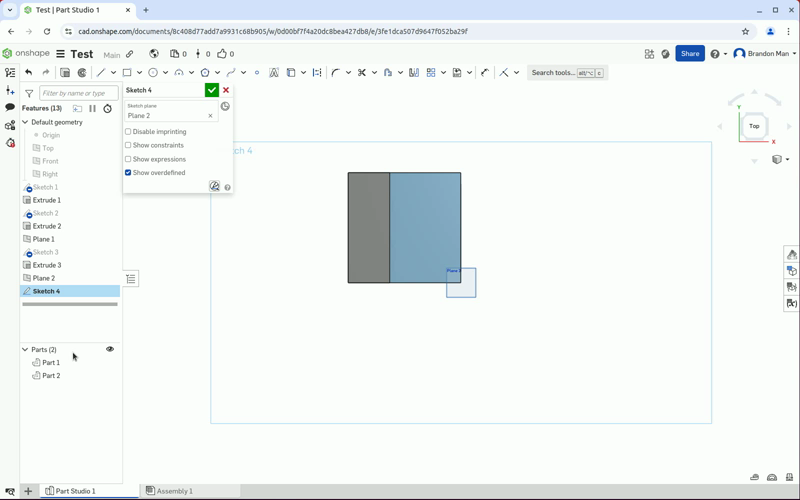
key(y)
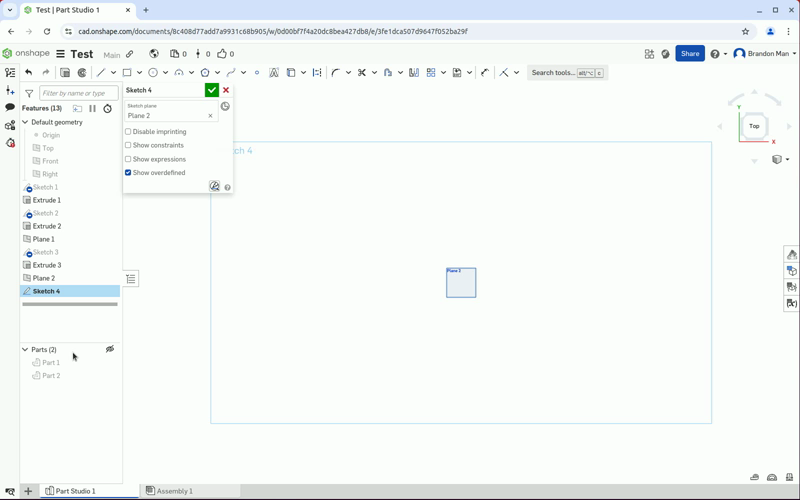
key(l)
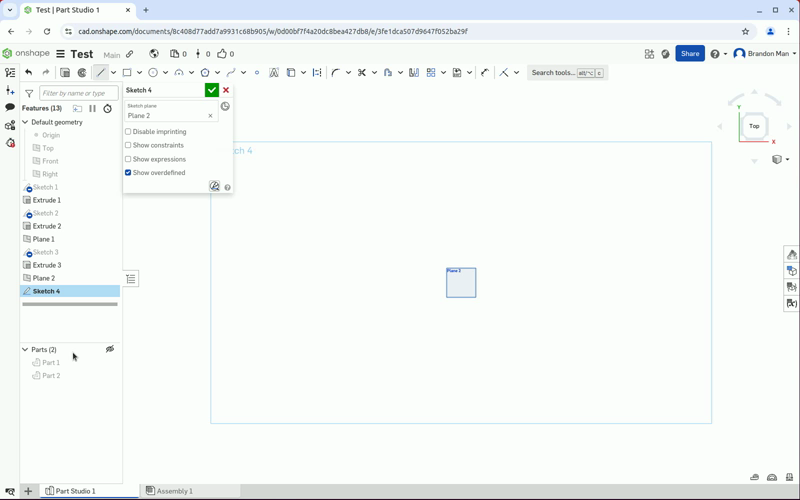
key_down(shift)
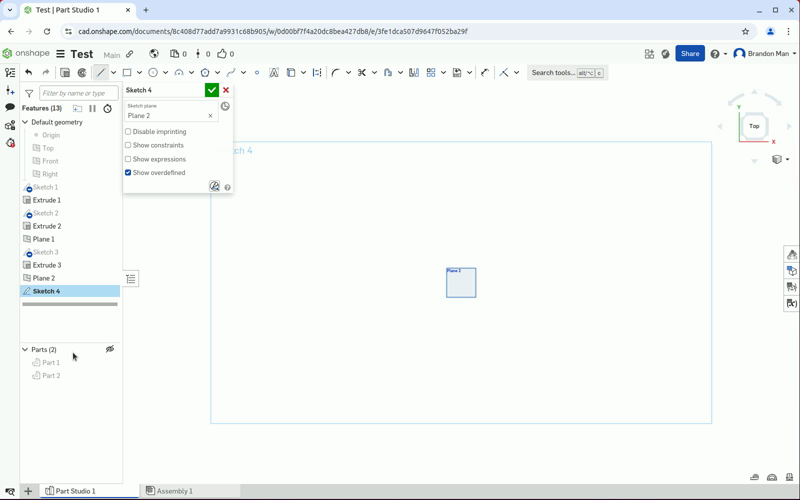
mouse_move(359, 271)
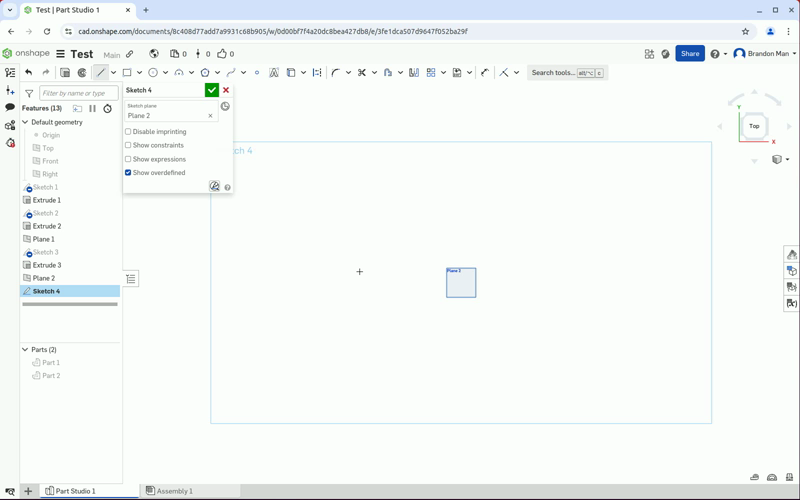
click(359, 271)
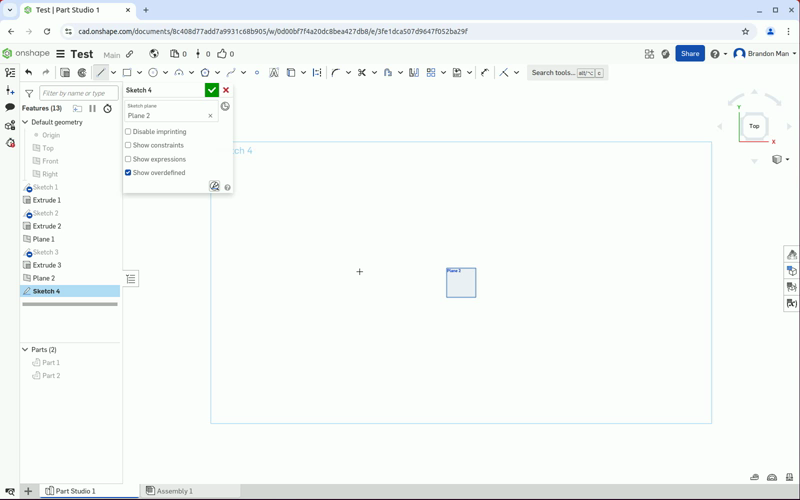
key_up(shift)
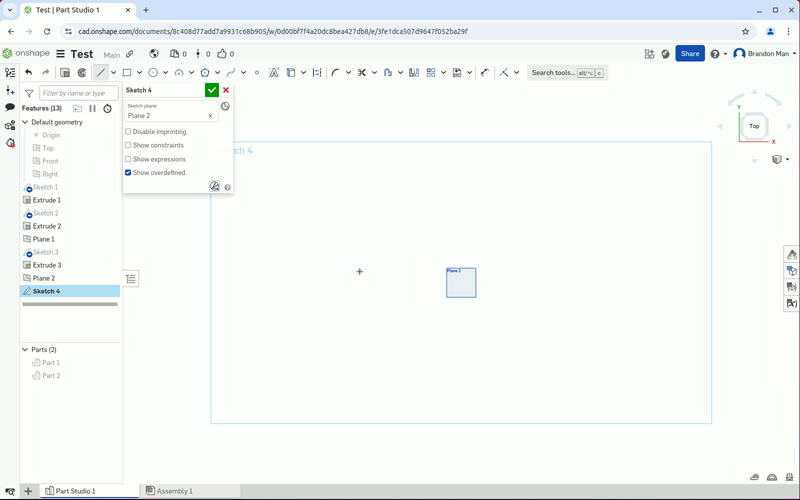
key_down(shift)
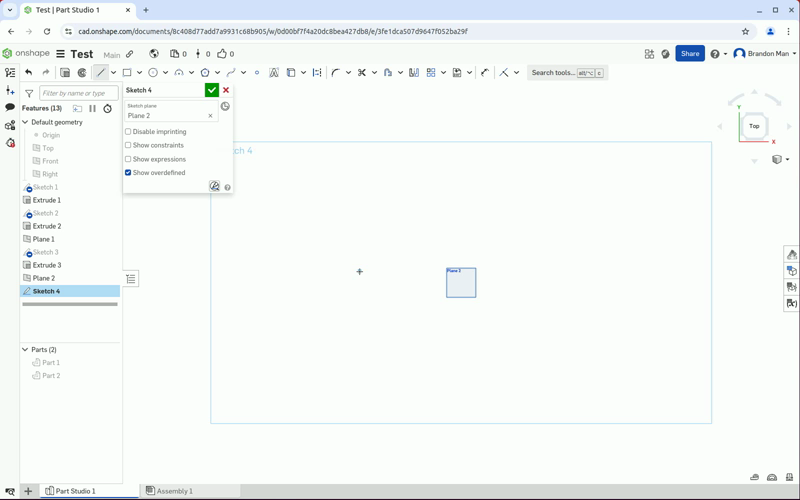
mouse_move(389, 271)
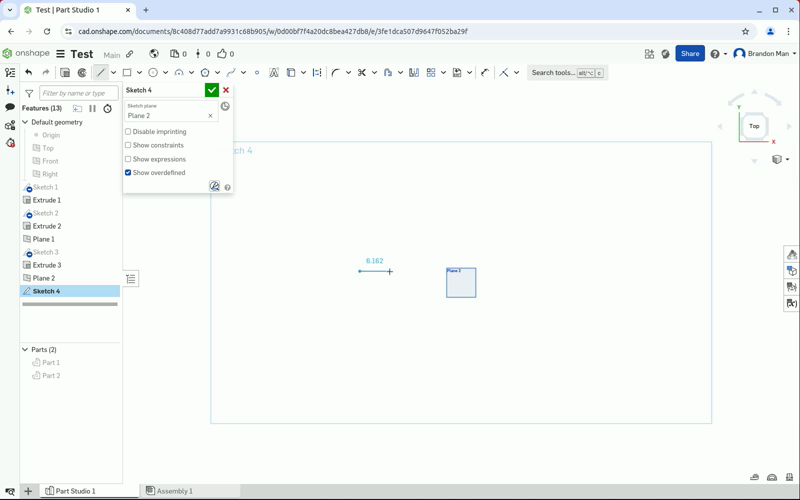
mouse_move(378, 271)
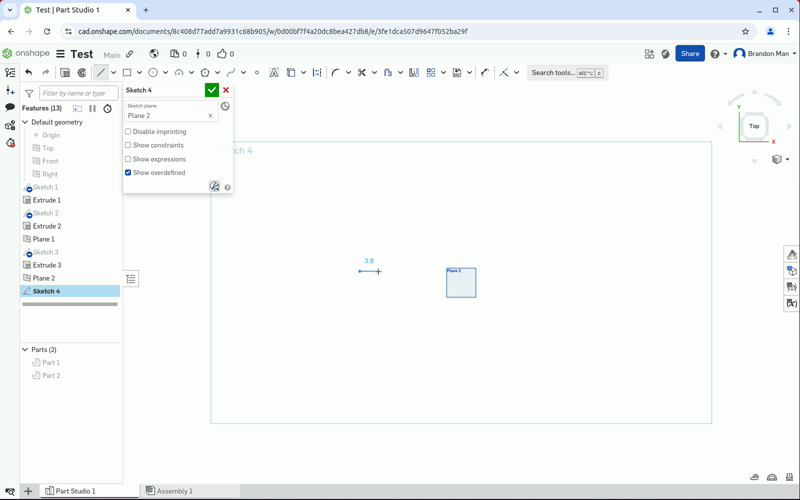
click(378, 271)
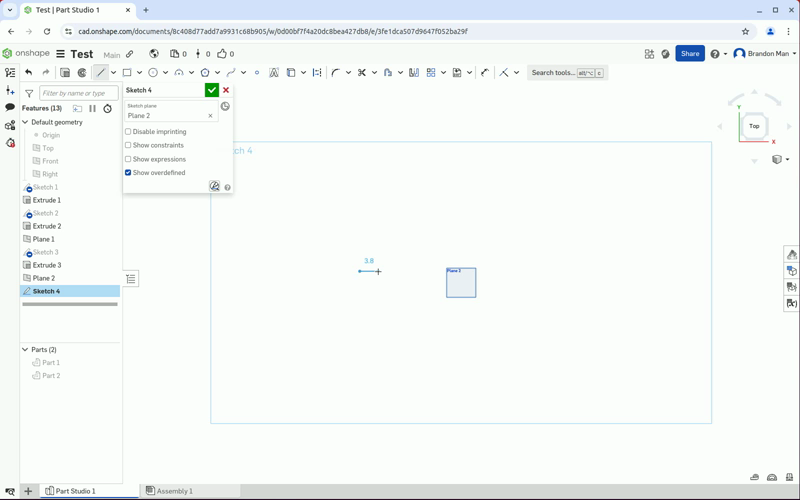
key_up(shift)
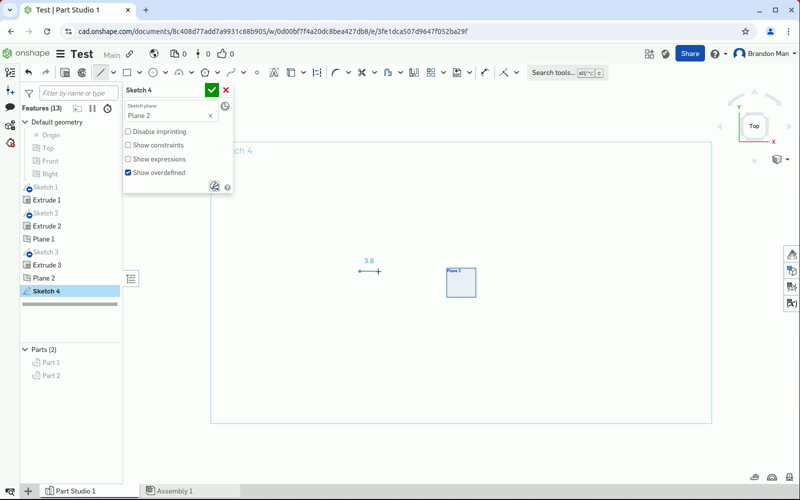
key_down(shift)
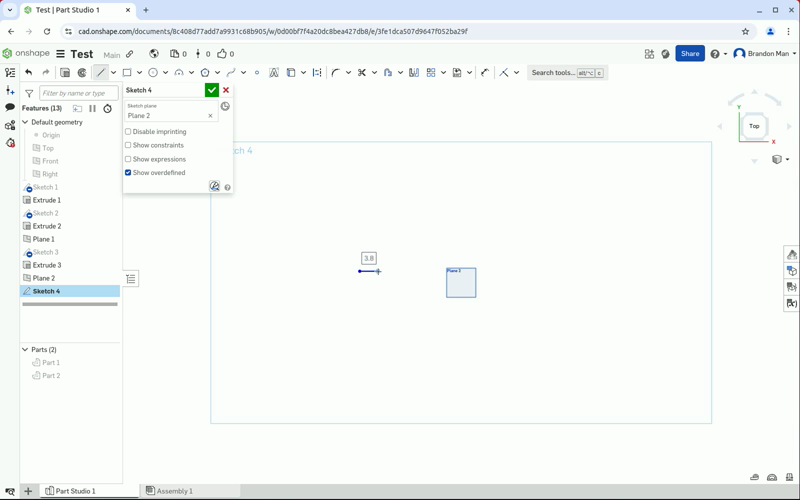
mouse_move(378, 184)
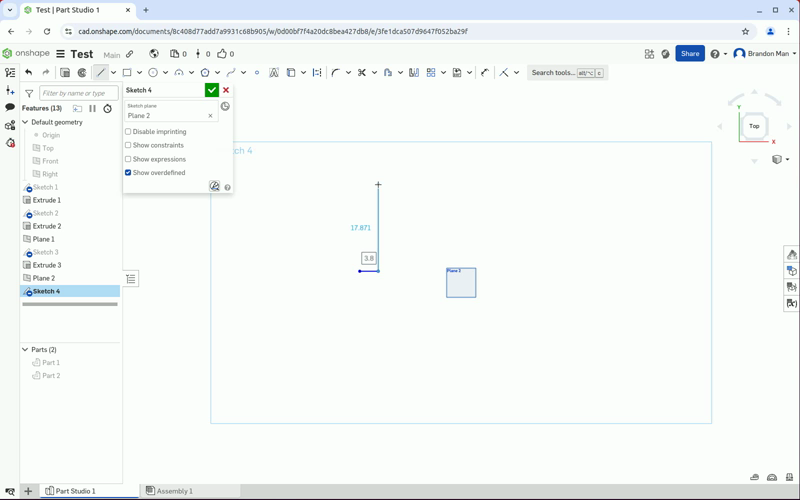
click(378, 184)
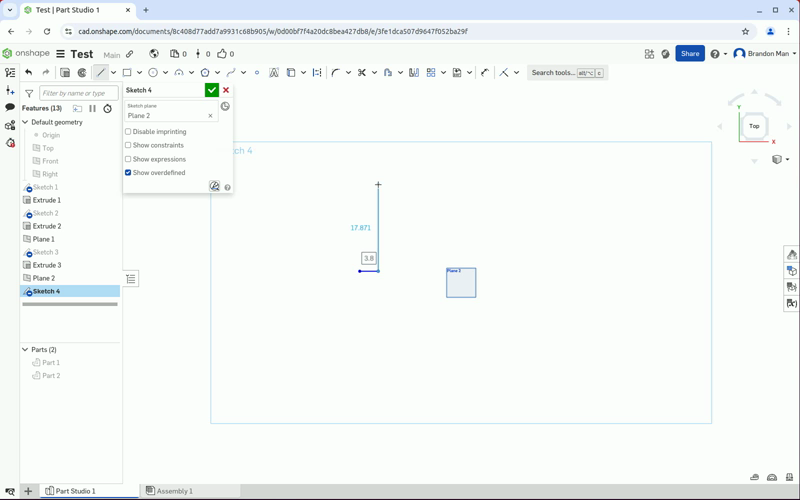
key_up(shift)
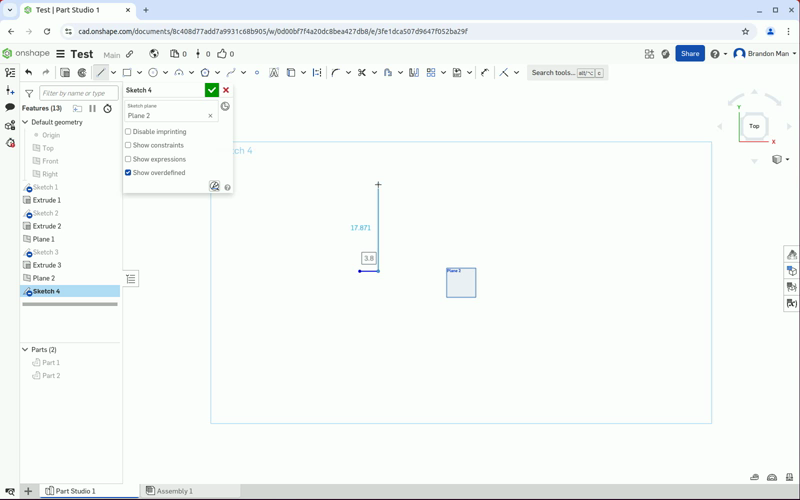
key_down(shift)
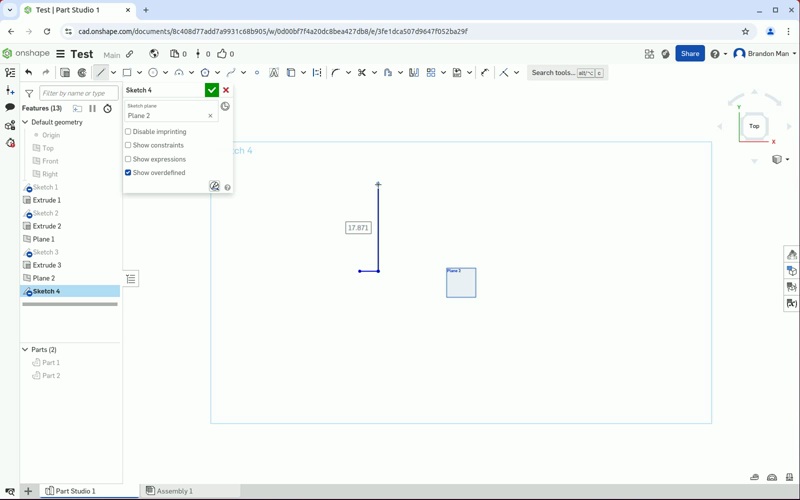
mouse_move(408, 184)
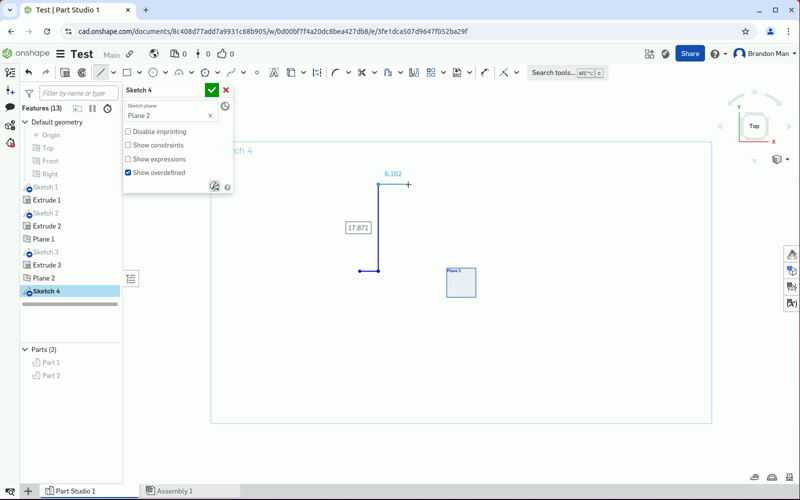
mouse_move(359, 184)
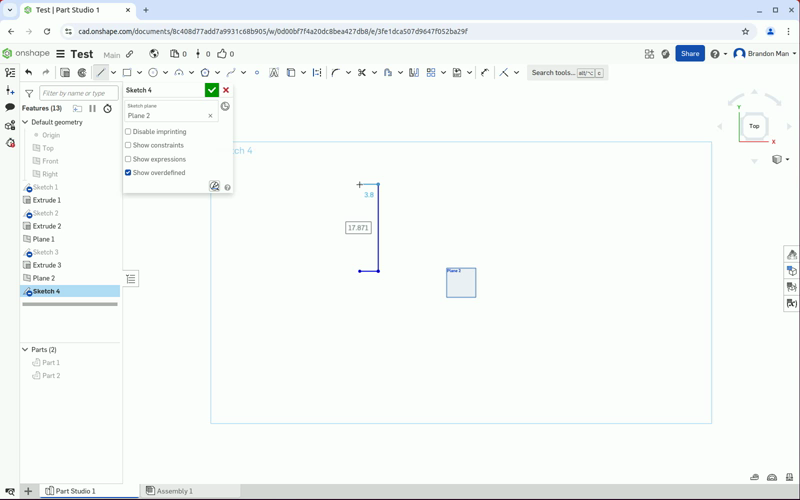
click(359, 184)
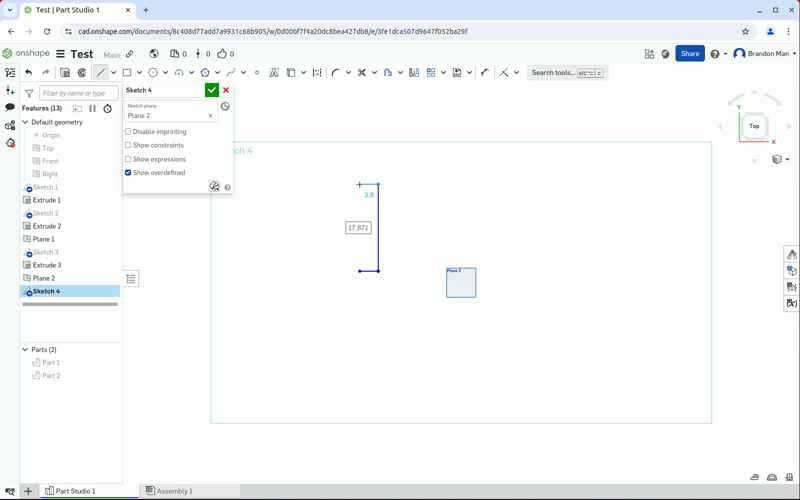
key_up(shift)
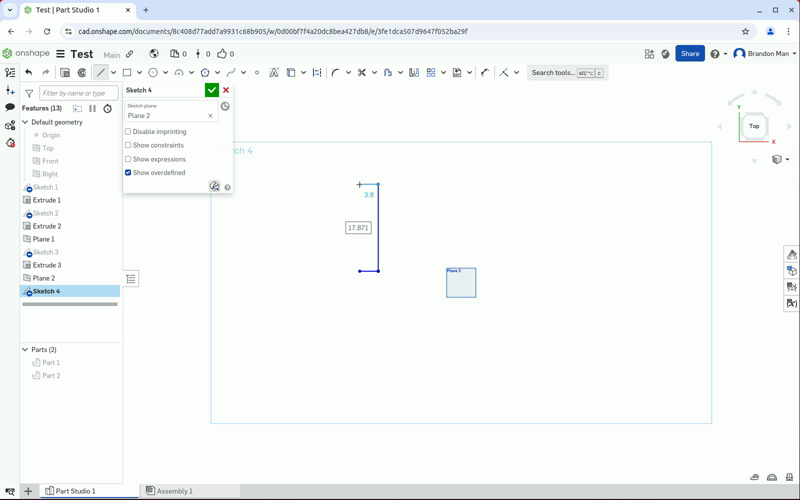
key_down(shift)
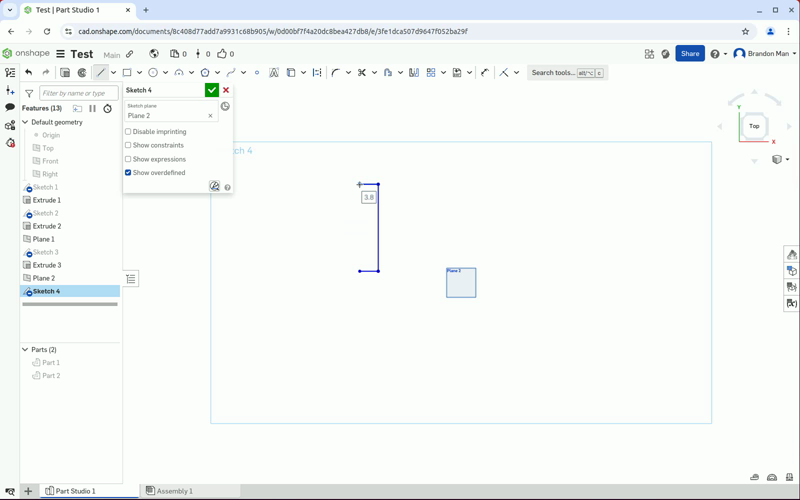
mouse_move(359, 271)
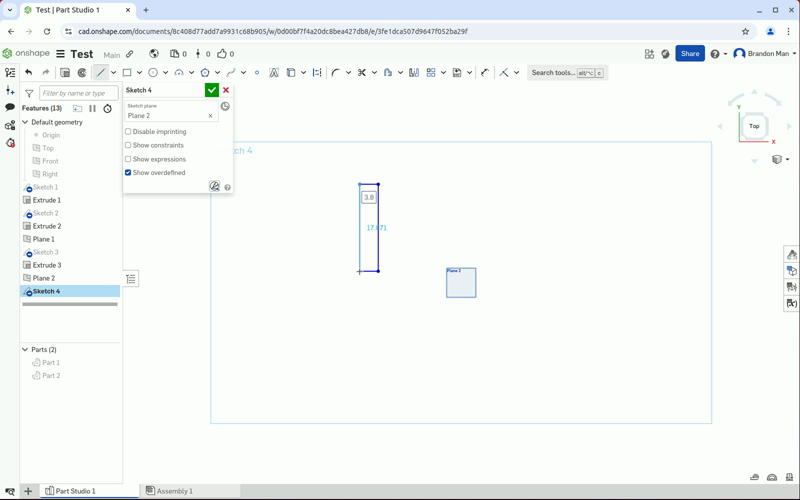
key_up(shift)
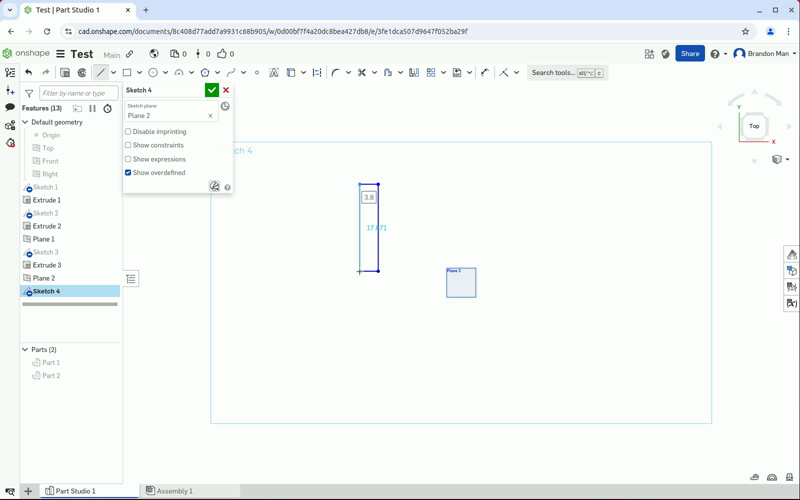
click(359, 271)
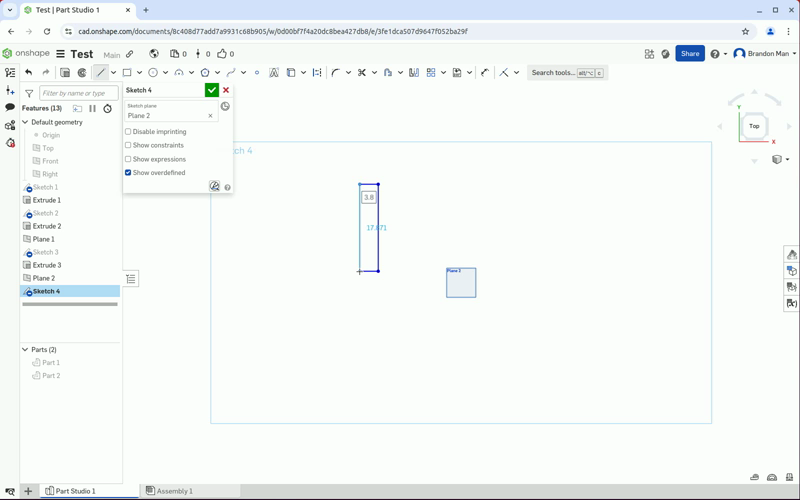
key(esc)
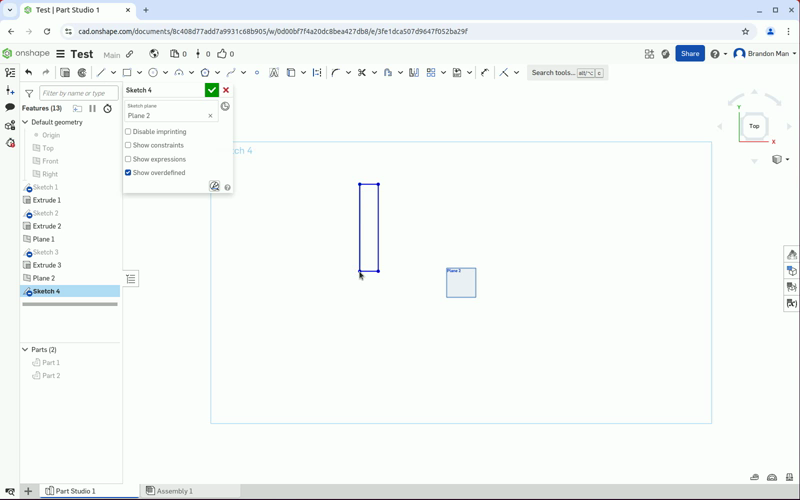
mouse_move(366, 266)
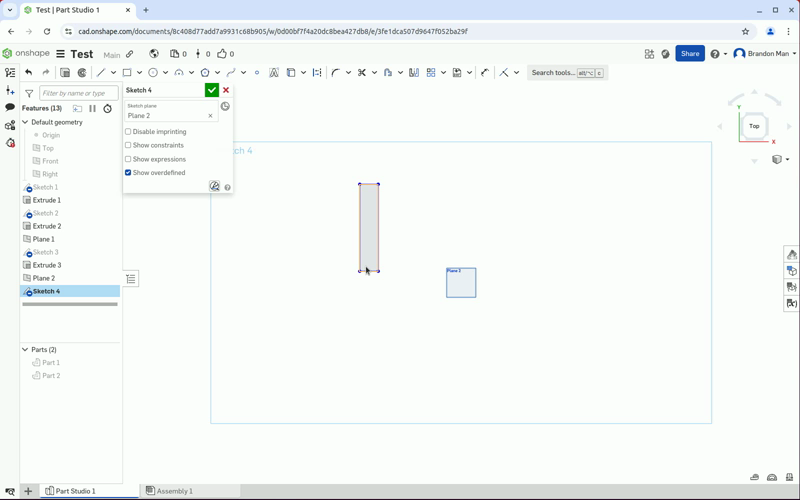
scroll(6)
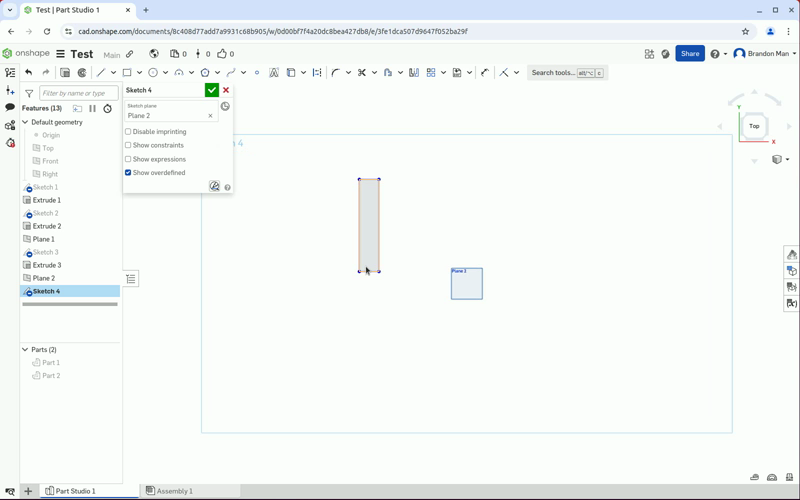
scroll(6)
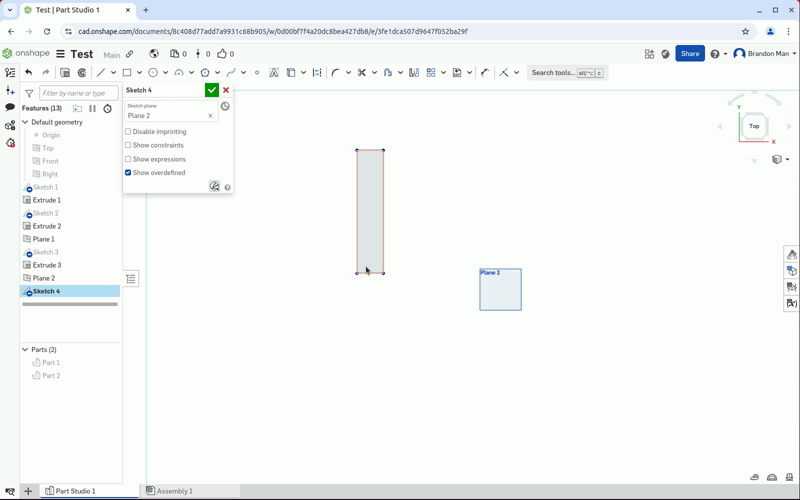
scroll(6)
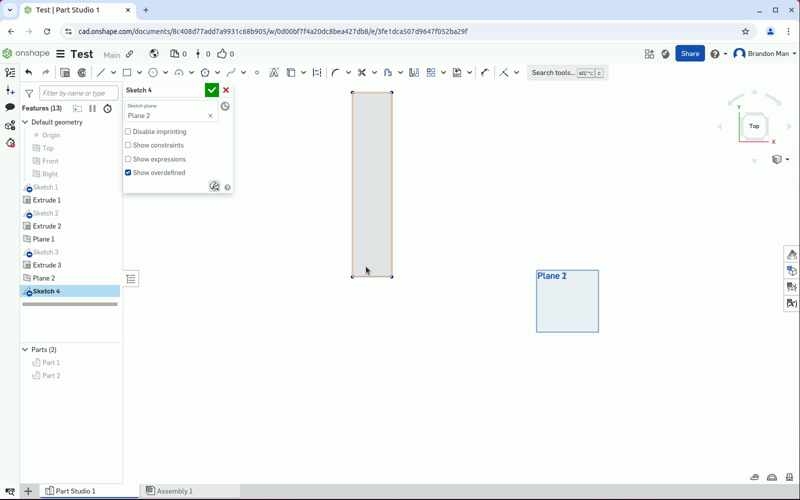
scroll(6)
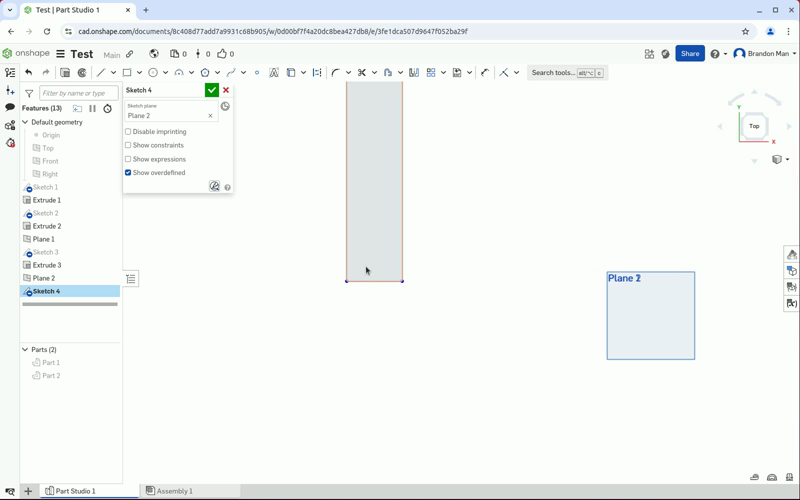
scroll(6)
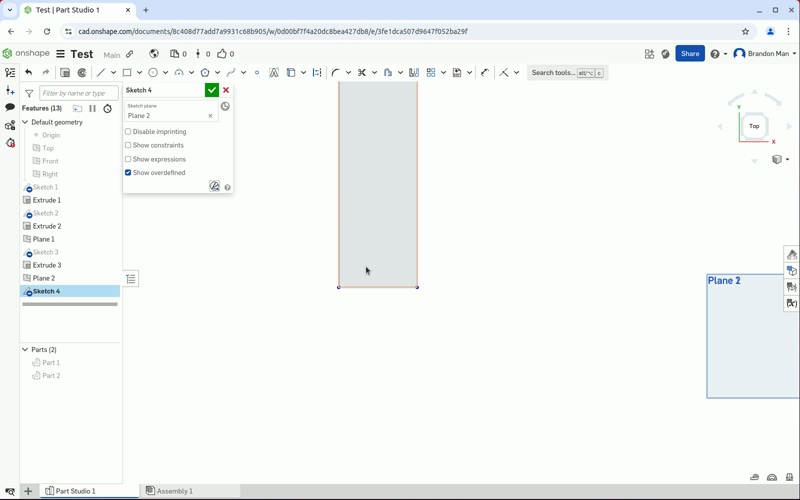
scroll(6)
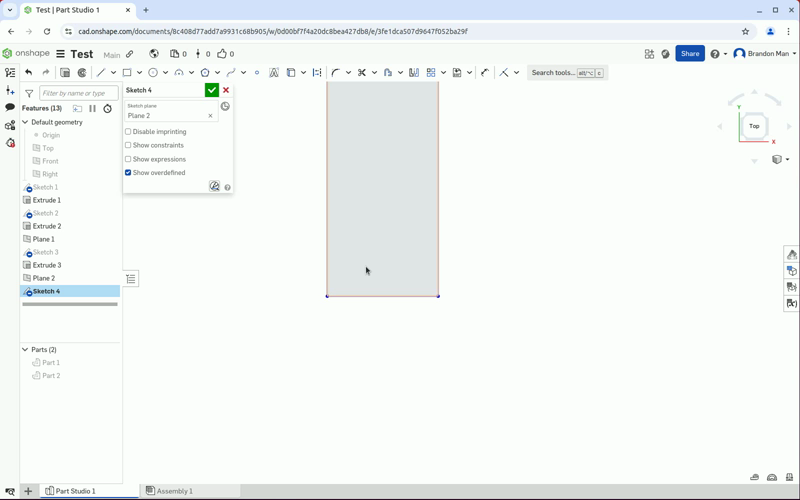
scroll(6)
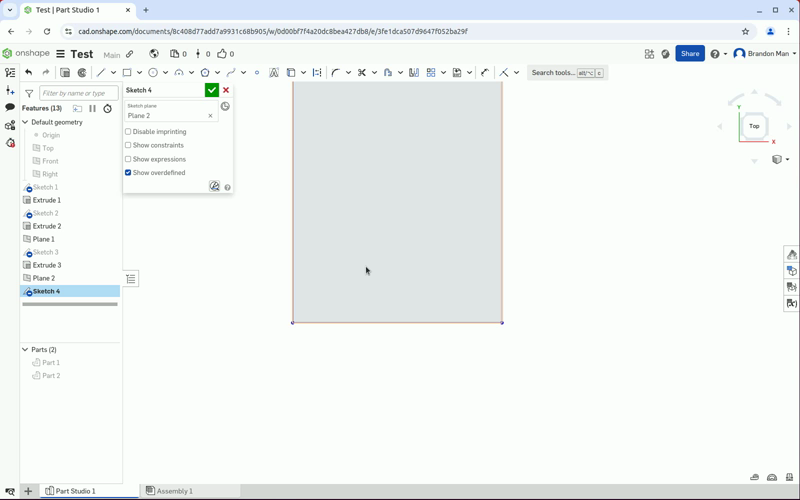
click(366, 266)
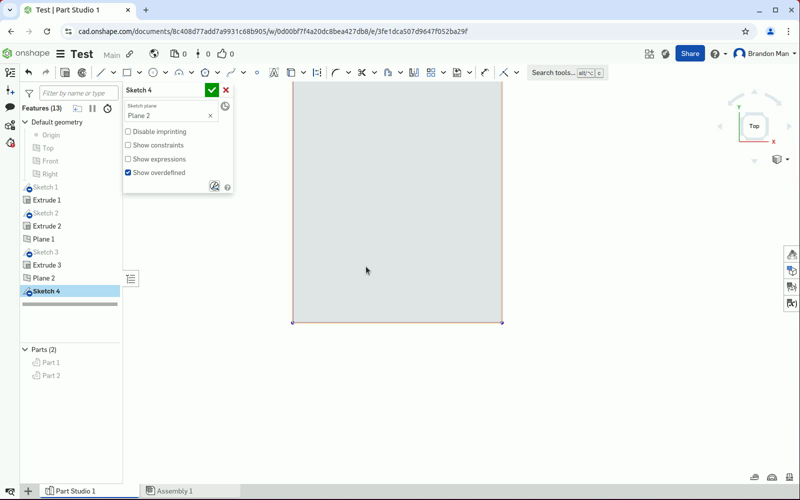
scroll(-6)
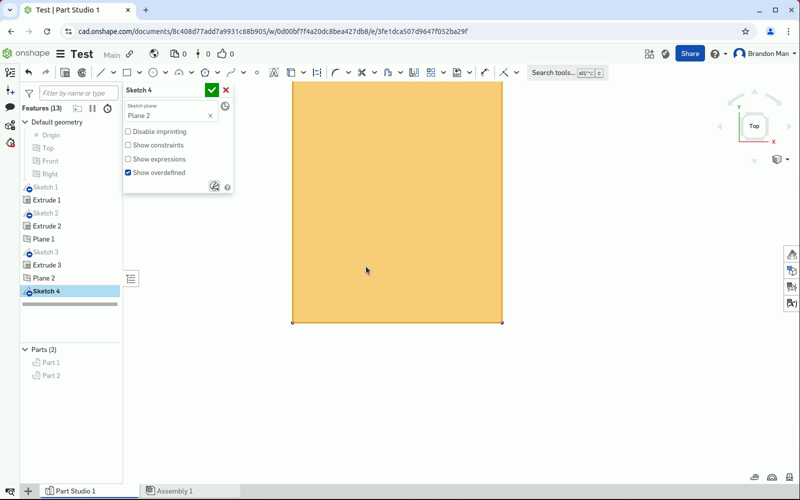
scroll(-6)
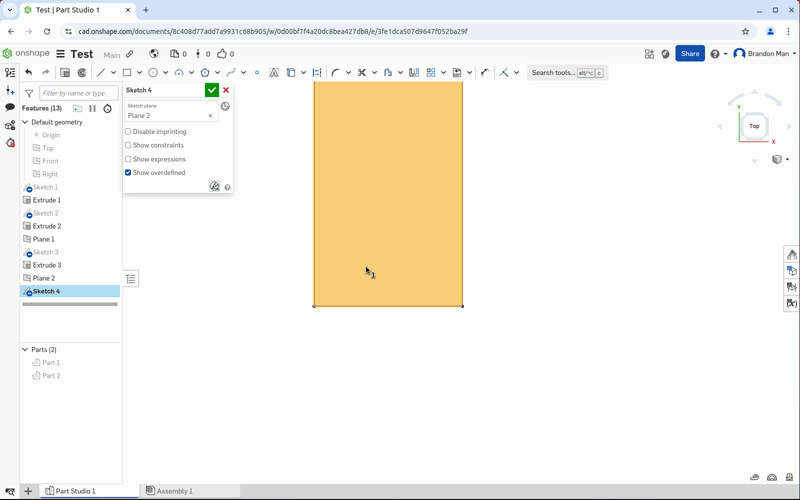
scroll(-6)
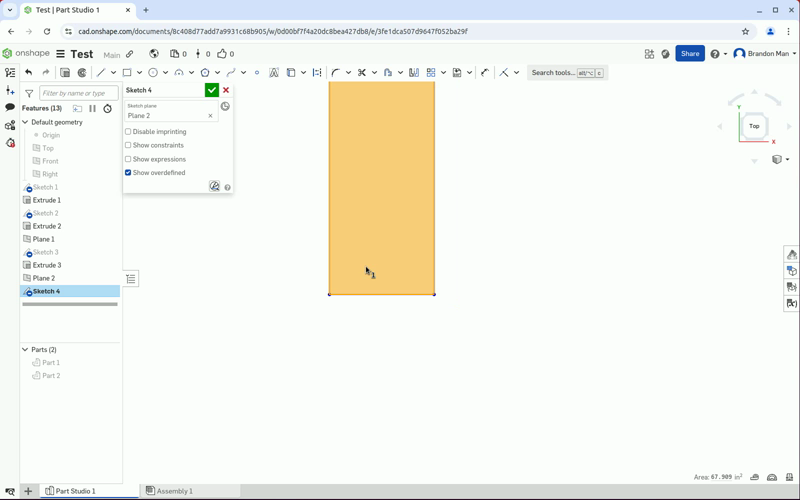
scroll(-6)
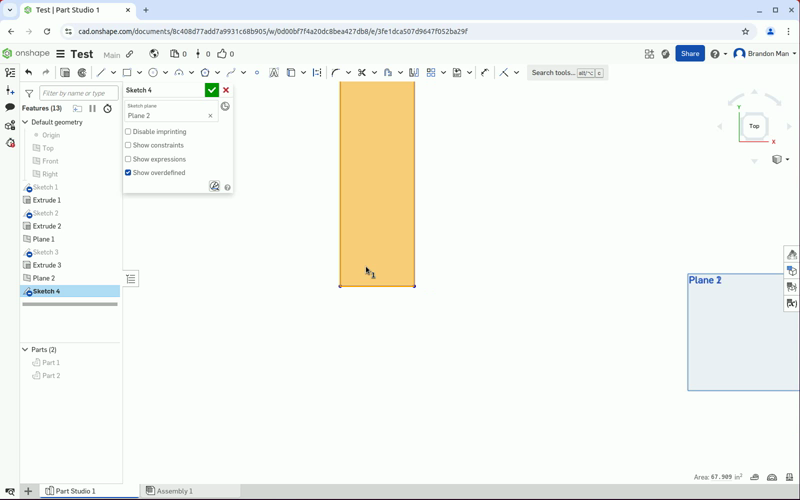
scroll(-6)
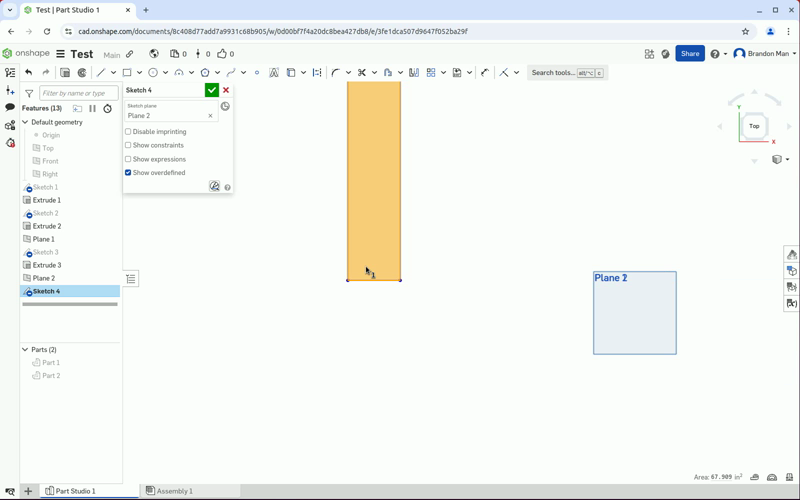
scroll(-6)
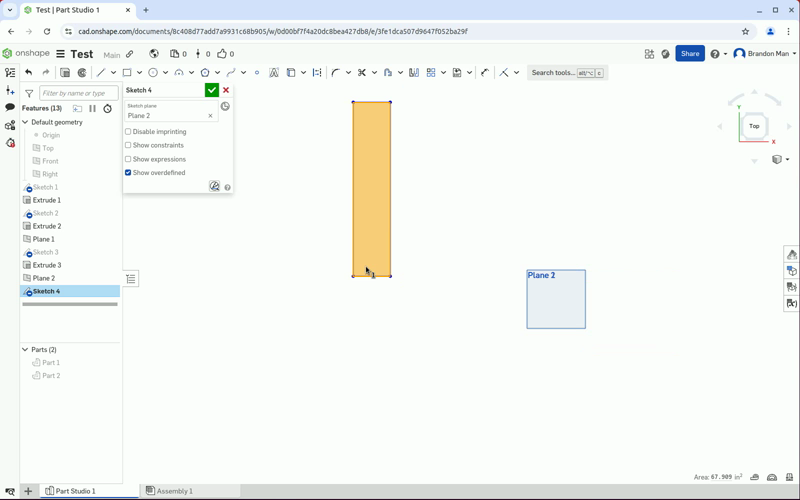
scroll(-6)
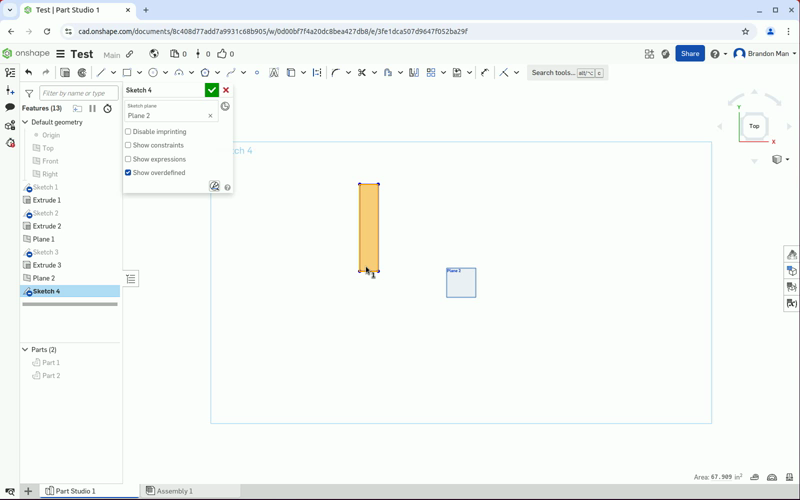
mouse_move(73, 352)
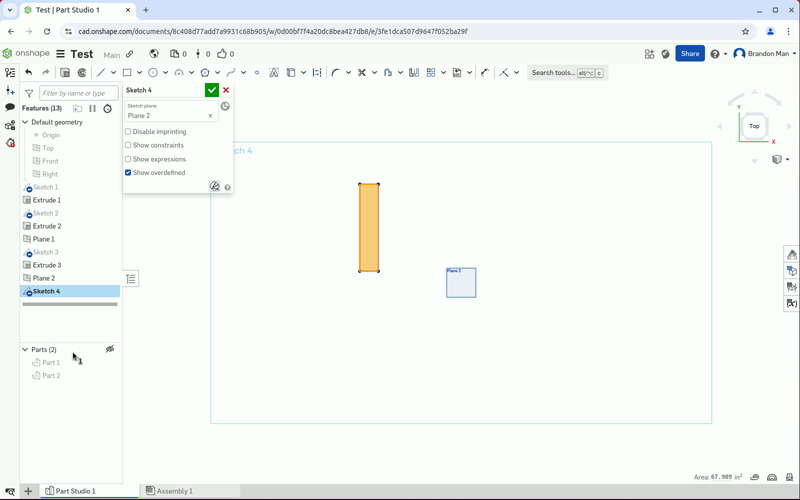
key(shift+y)
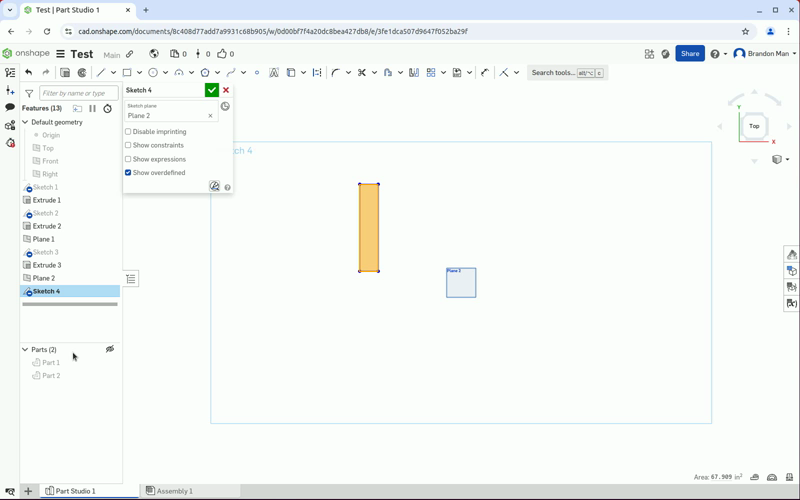
key(shift+e)
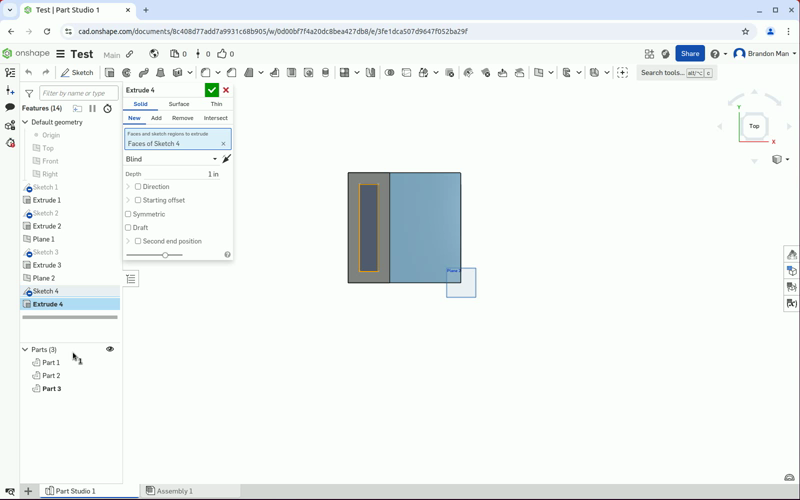
mouse_move(143, 106)
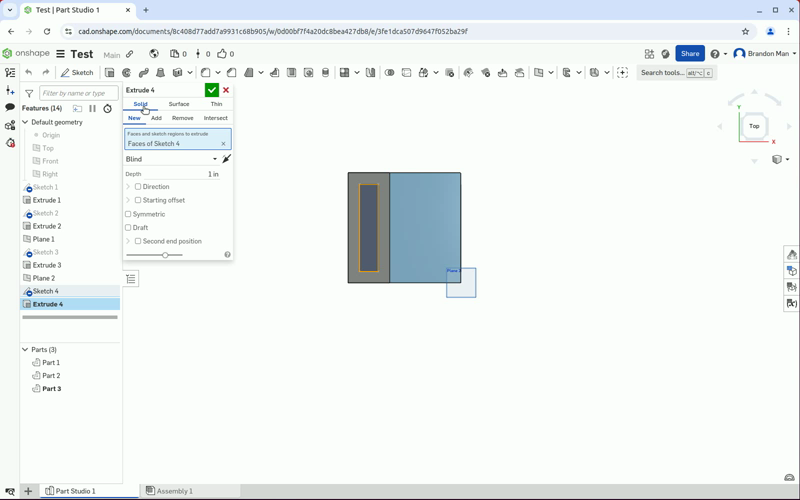
click(143, 106)
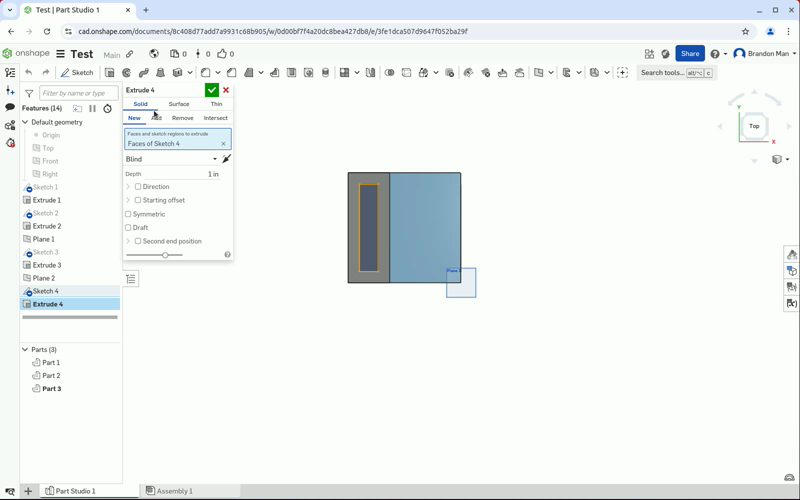
mouse_move(186, 120)
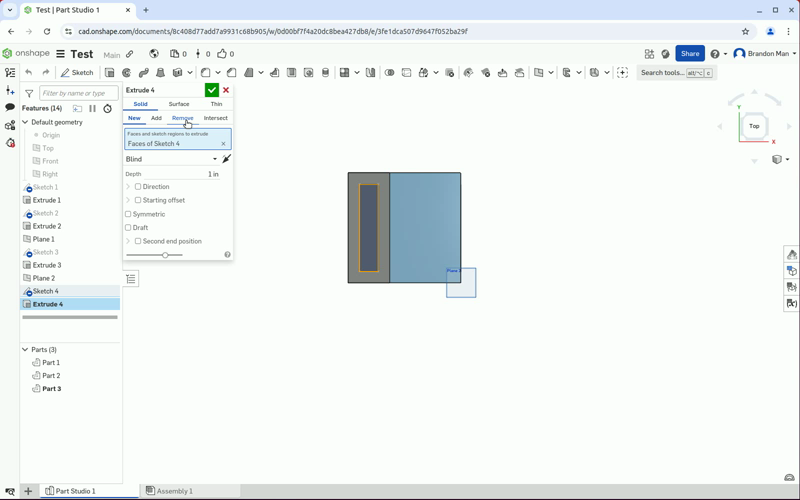
click(186, 120)
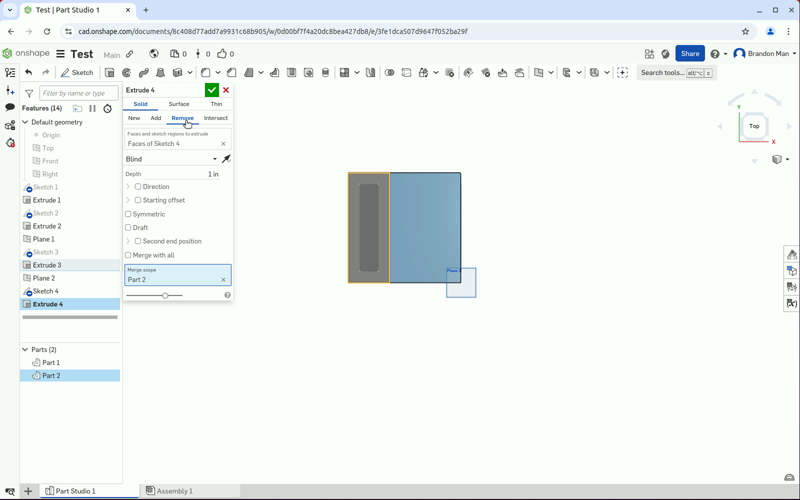
key(tab, 4)
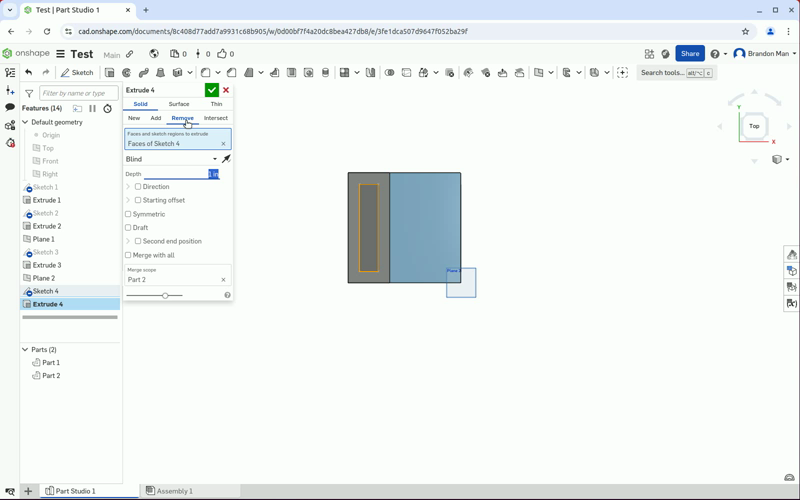
text(13.239)
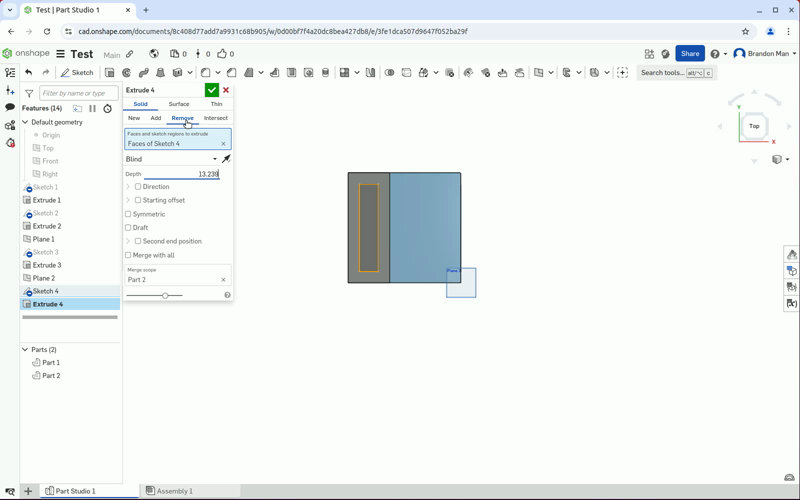
key(tab, 6)
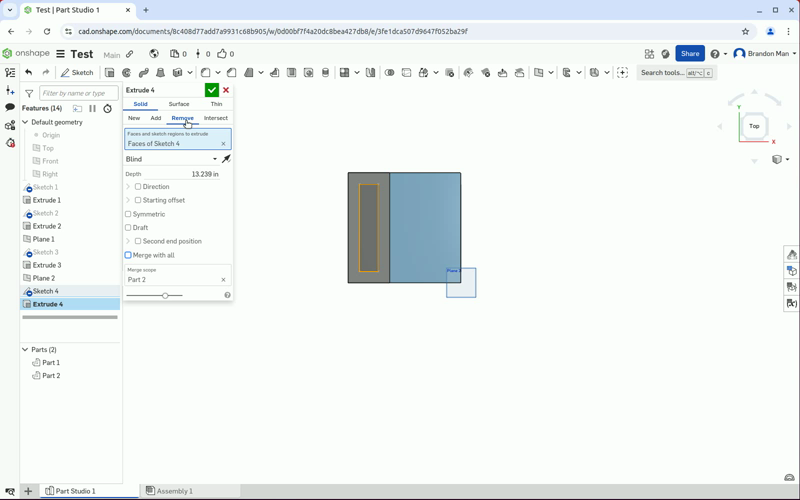
key(space)
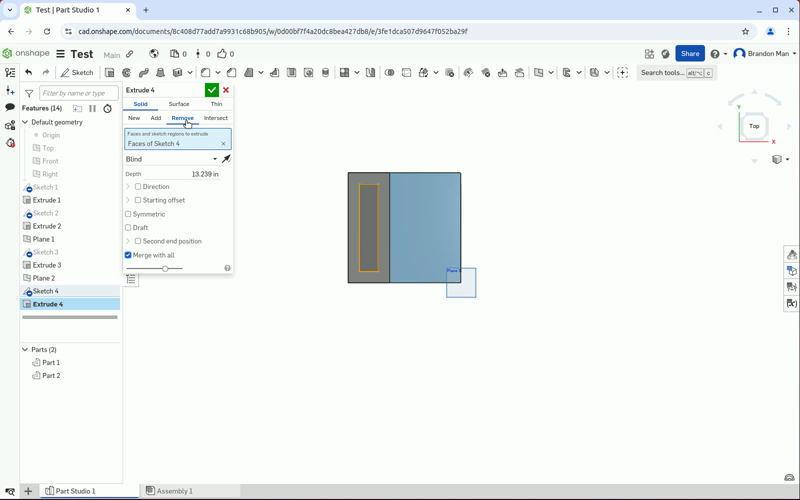
key(enter)
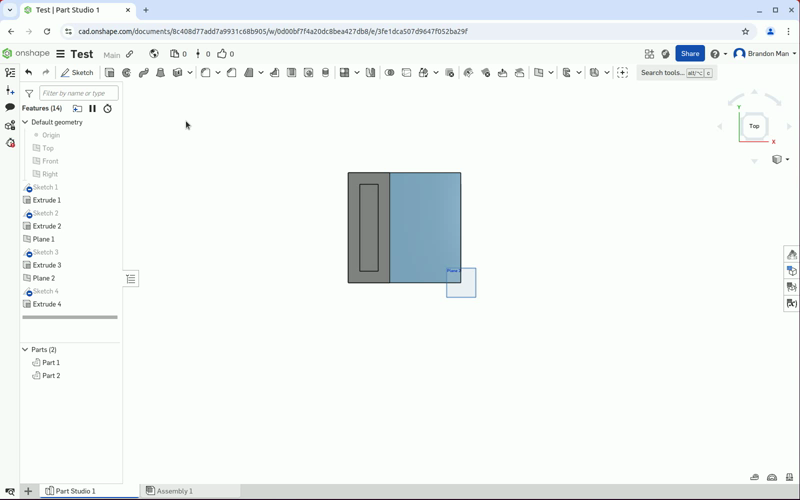
key(shift+h)
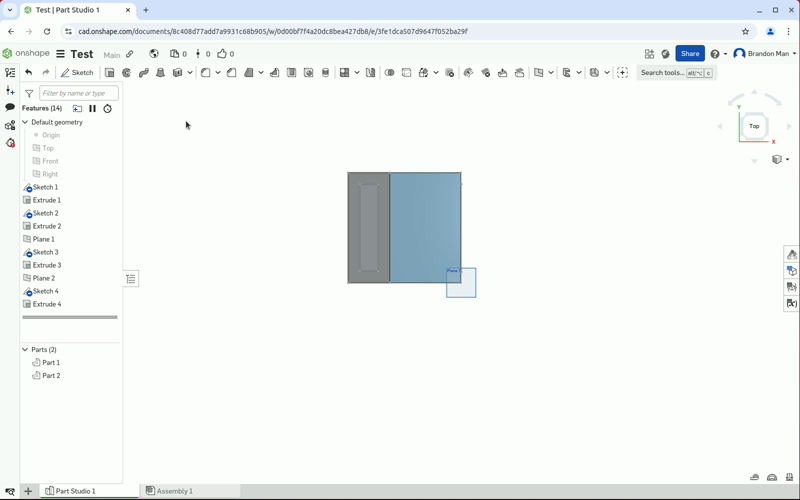
key(shift+h)
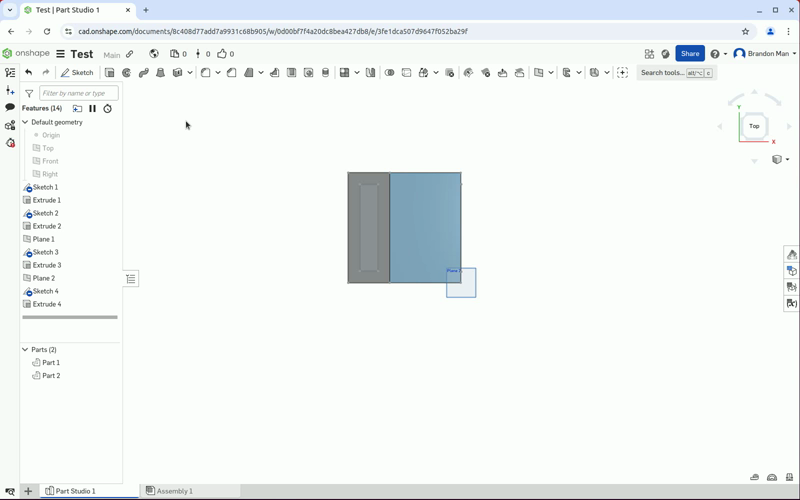
key(shift+7)
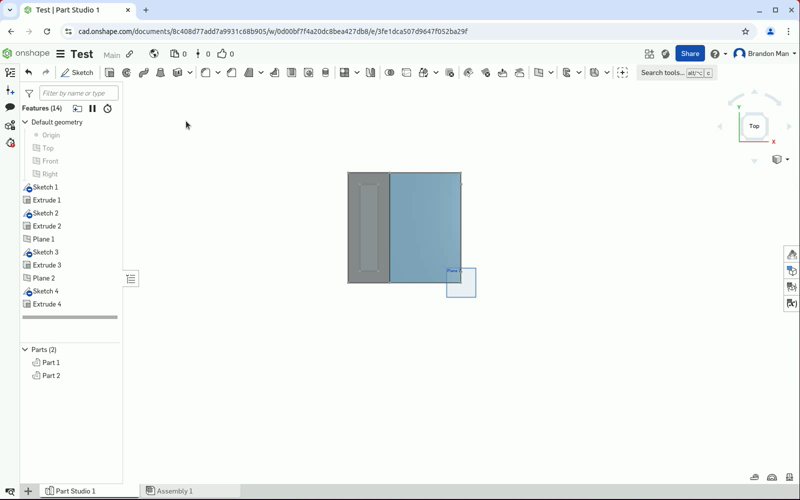
key(up, 3)
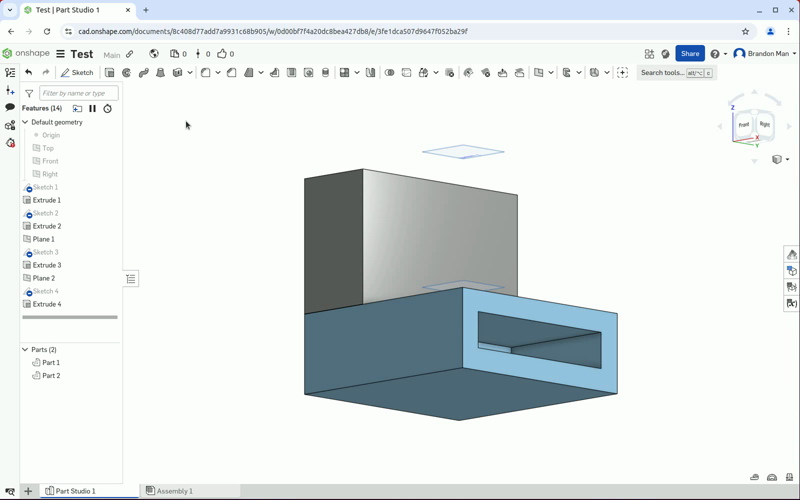
key(left, 3)
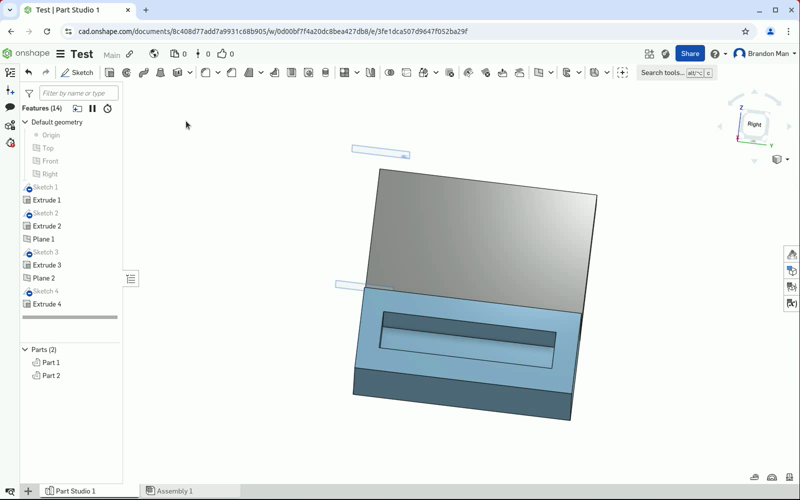
key(right, 3)
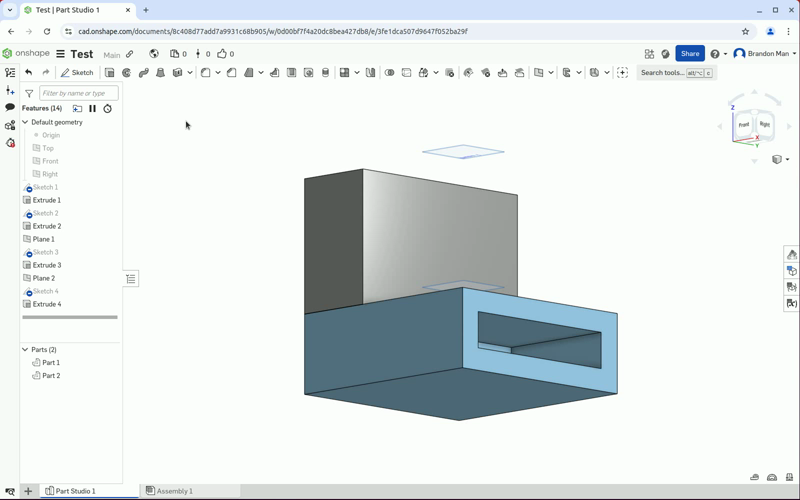
key(down, 3)
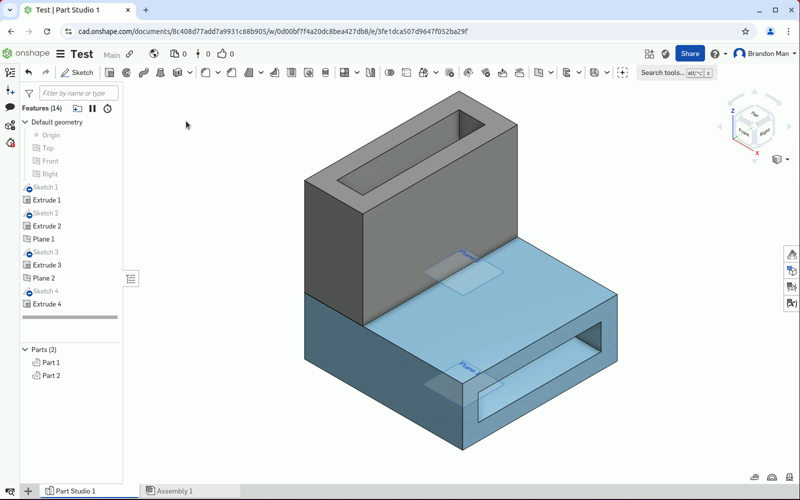
mouse_move(73, 189)
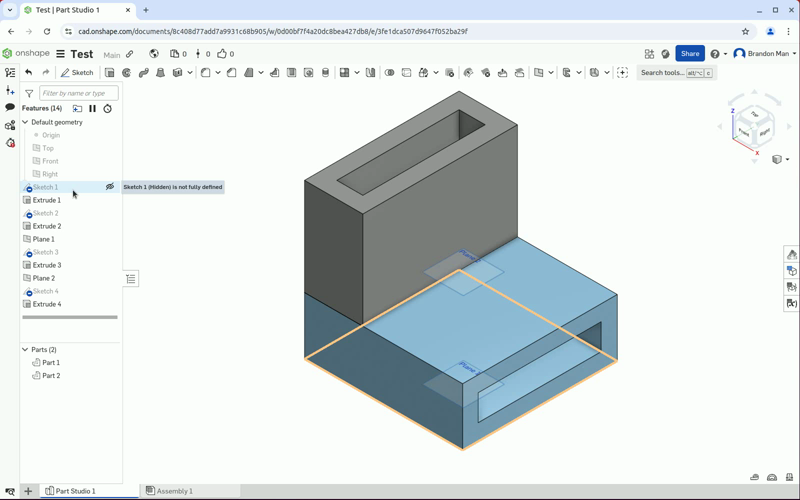
click(73, 189)